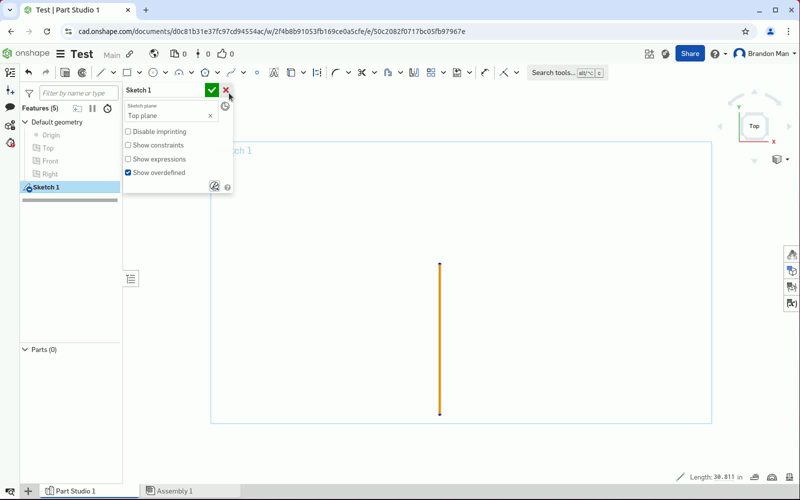
key(shift+h)
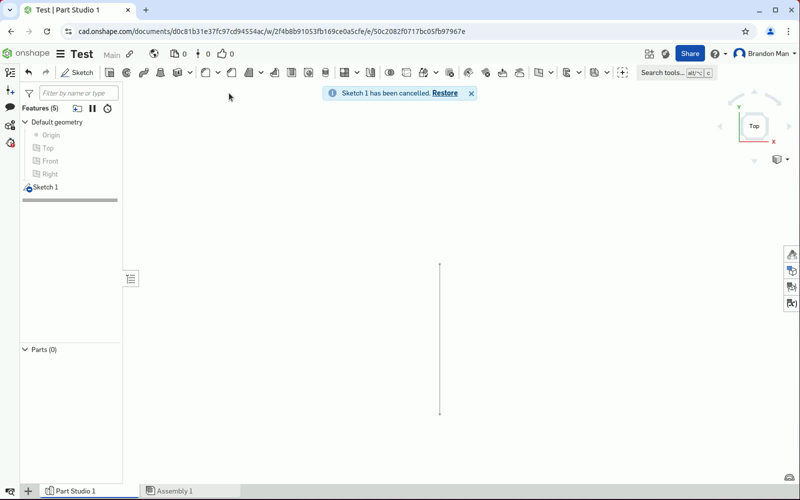
mouse_move(73, 352)
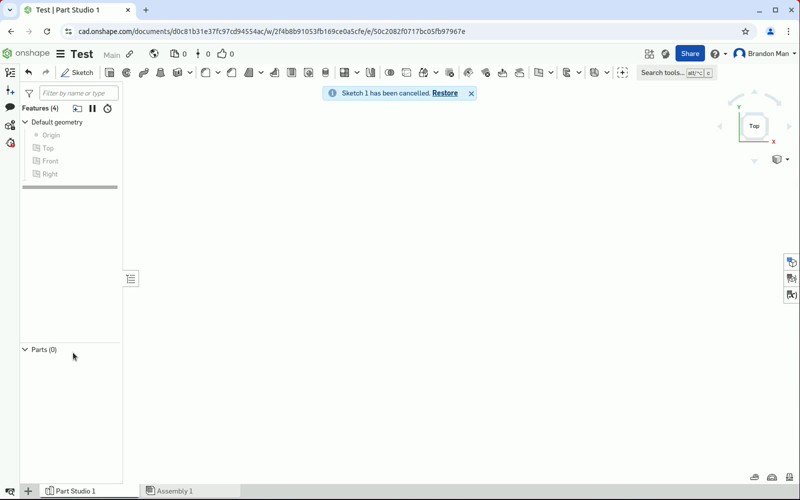
key(y)
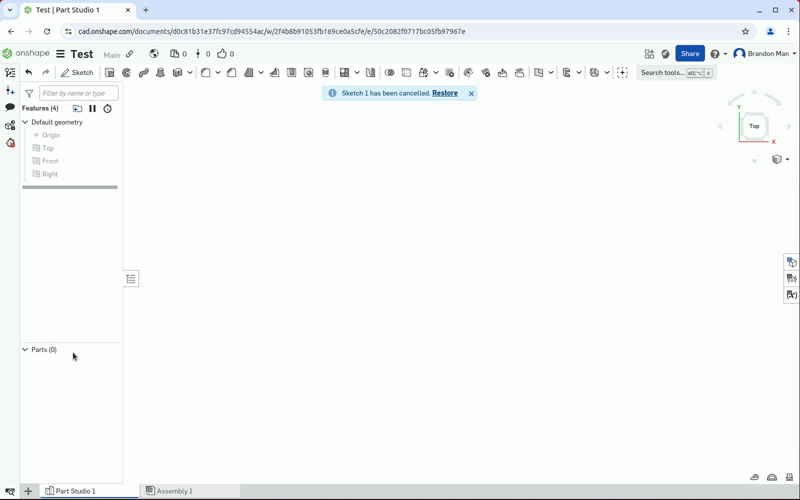
key(shift+p)
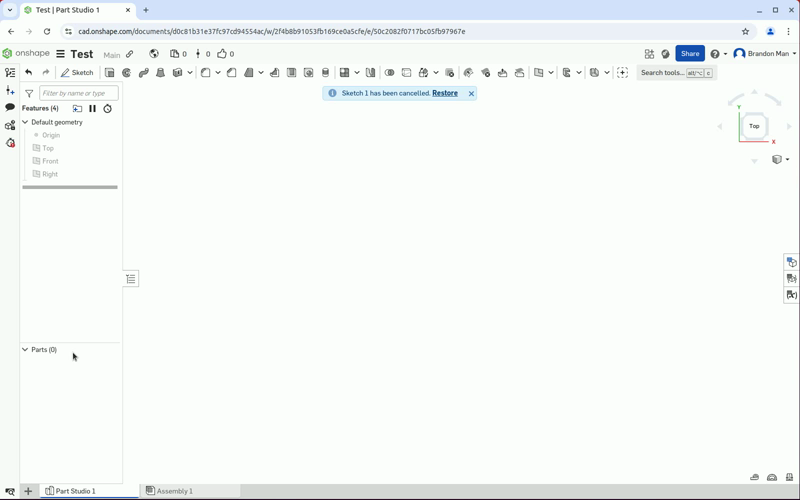
key(space)
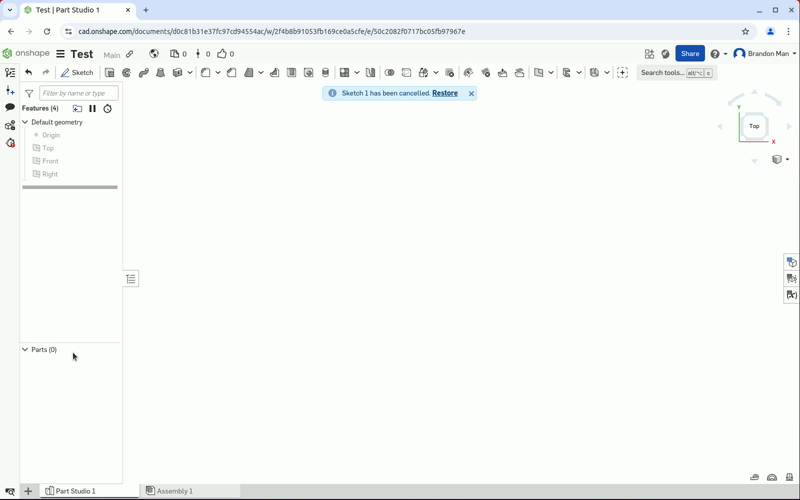
key_down(shift)
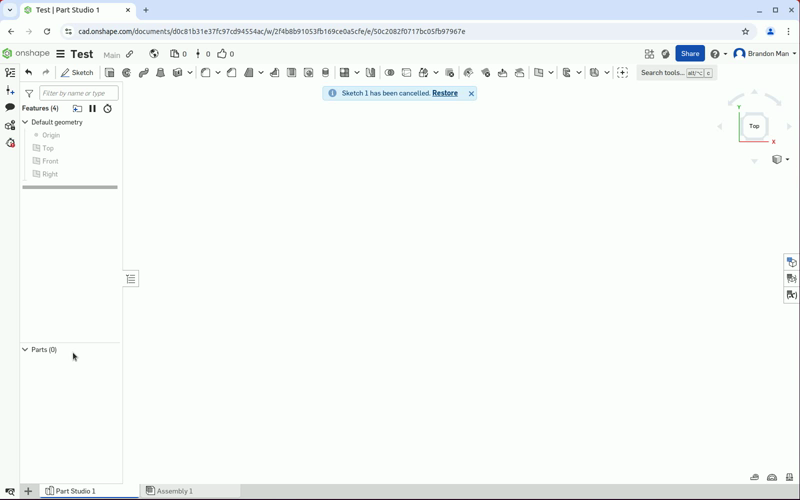
key(up)
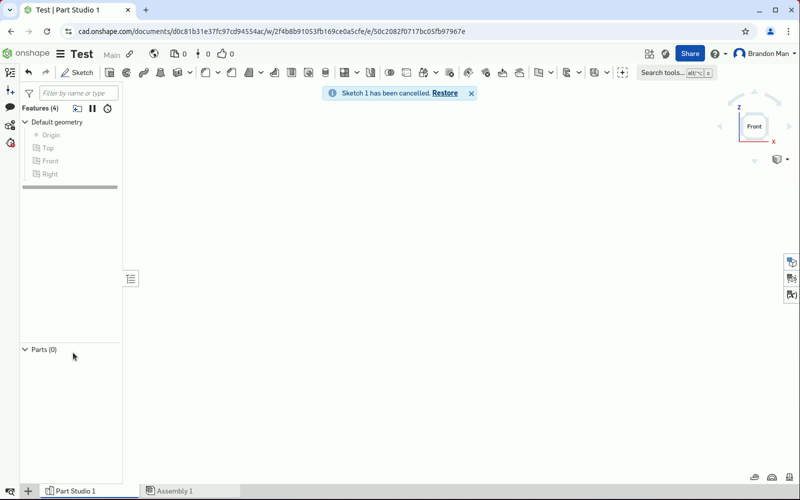
key_up(shift)
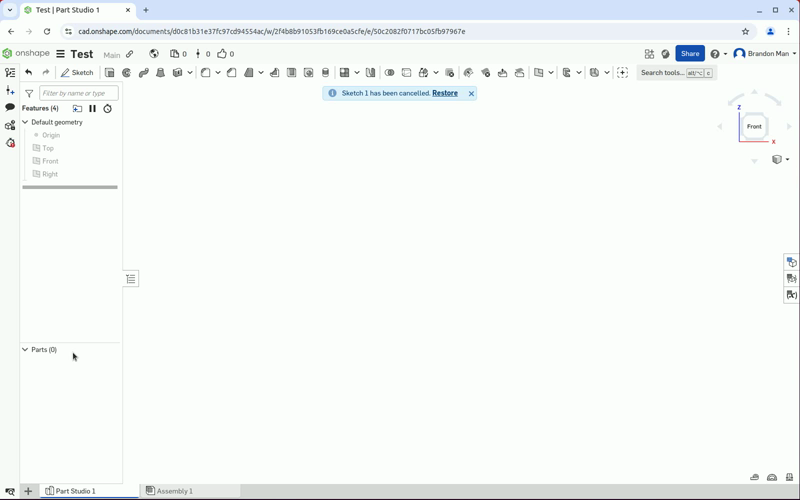
mouse_move(73, 352)
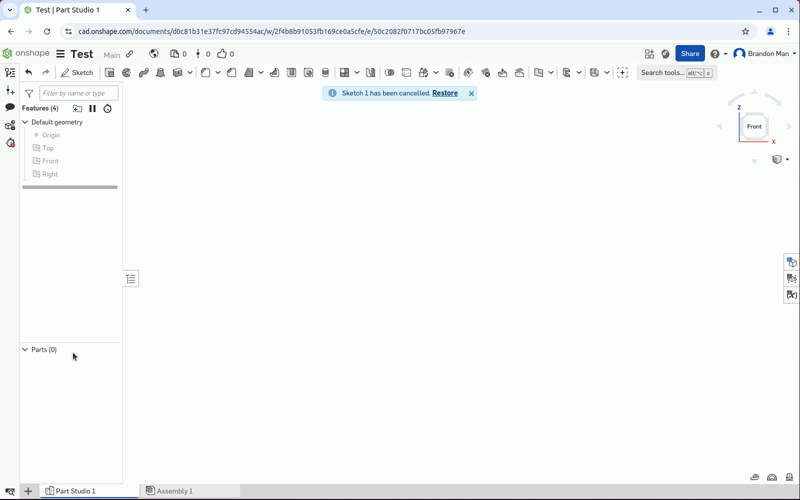
key(shift+y)
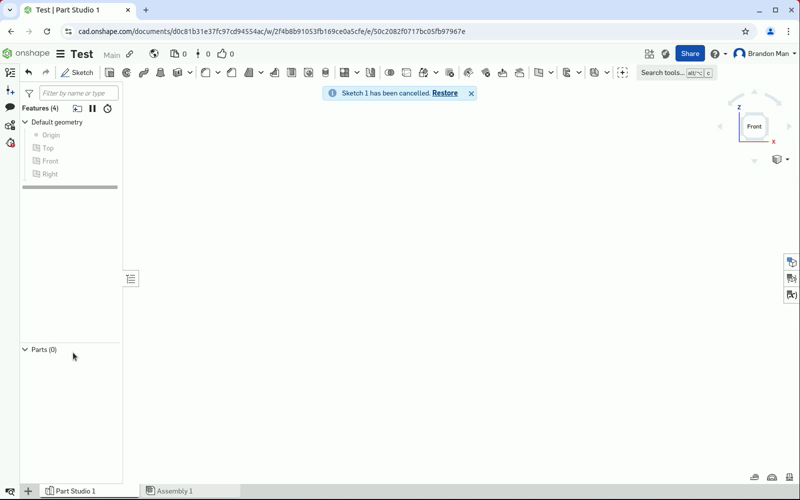
key(shift+s)
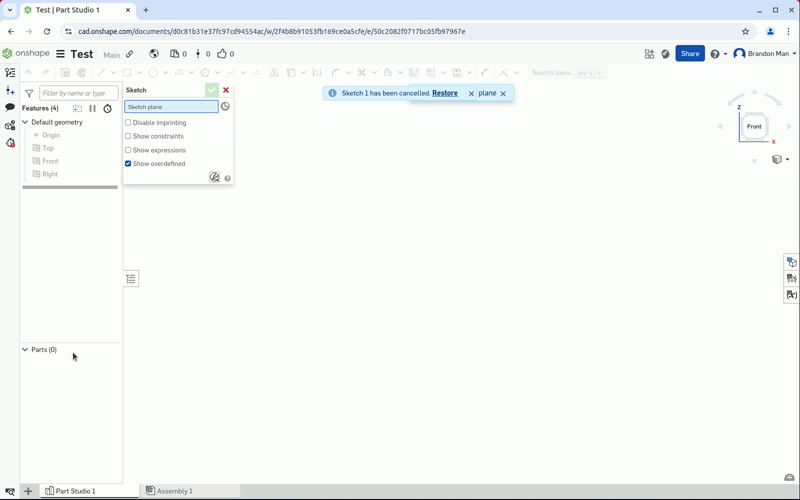
mouse_move(73, 163)
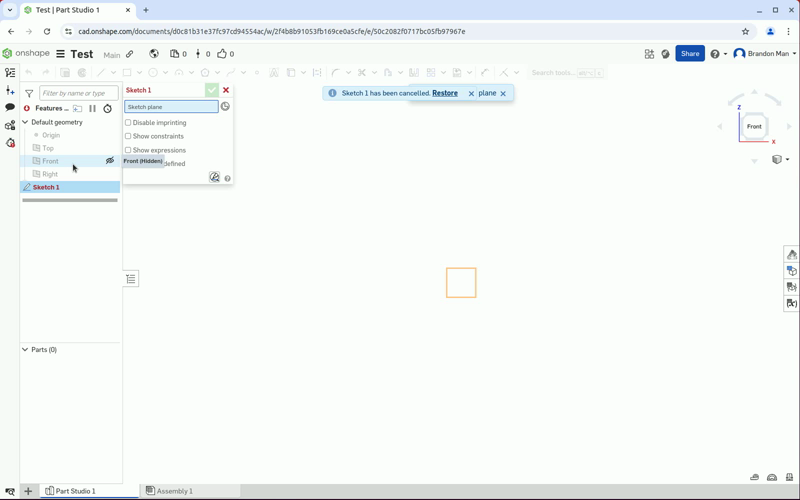
click(73, 163)
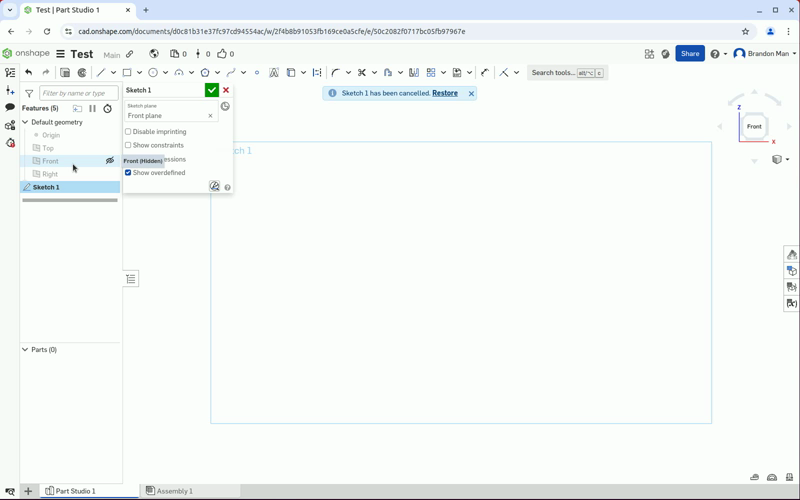
mouse_move(73, 352)
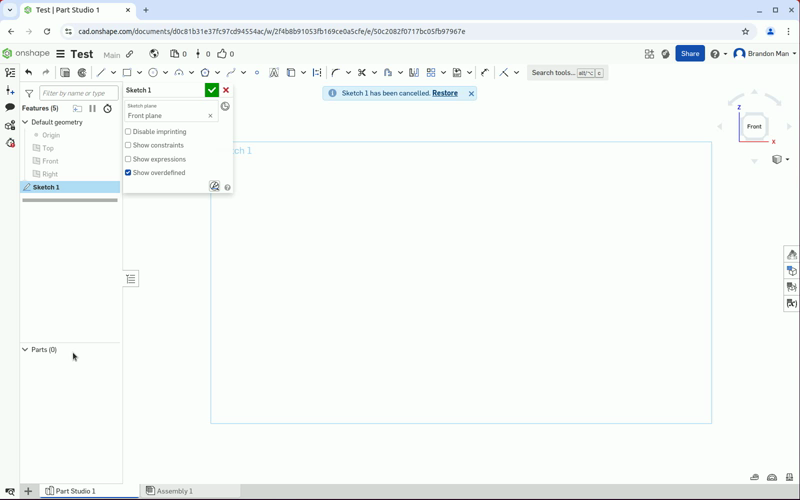
key(y)
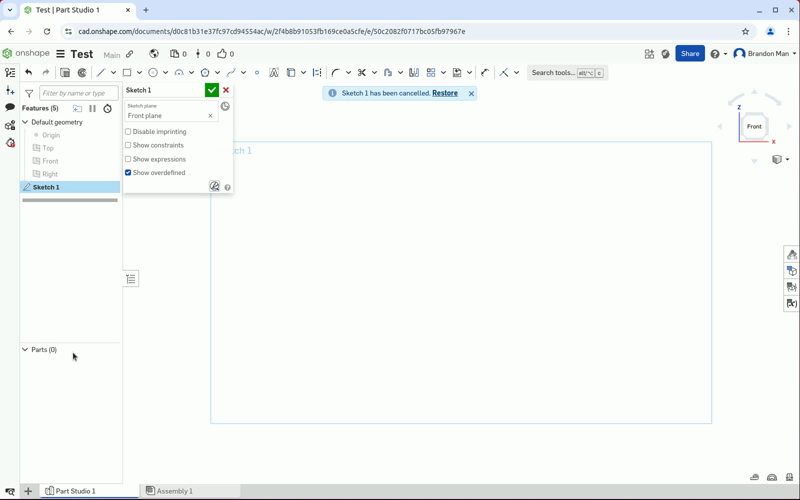
key(l)
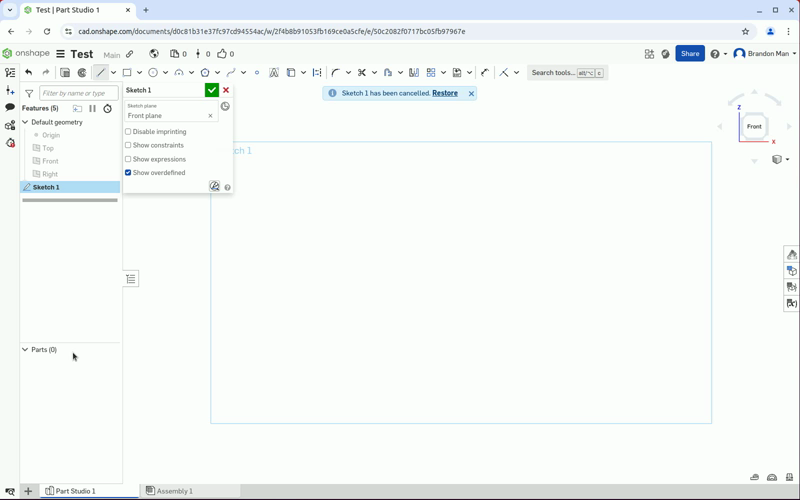
key_down(shift)
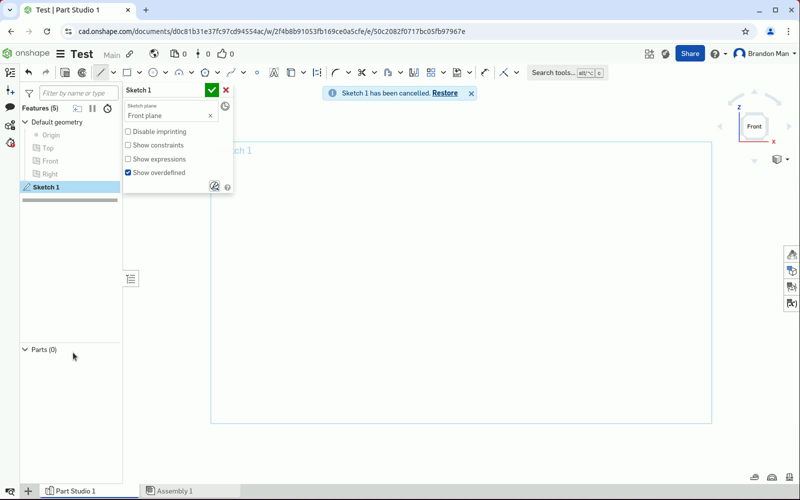
mouse_move(460, 282)
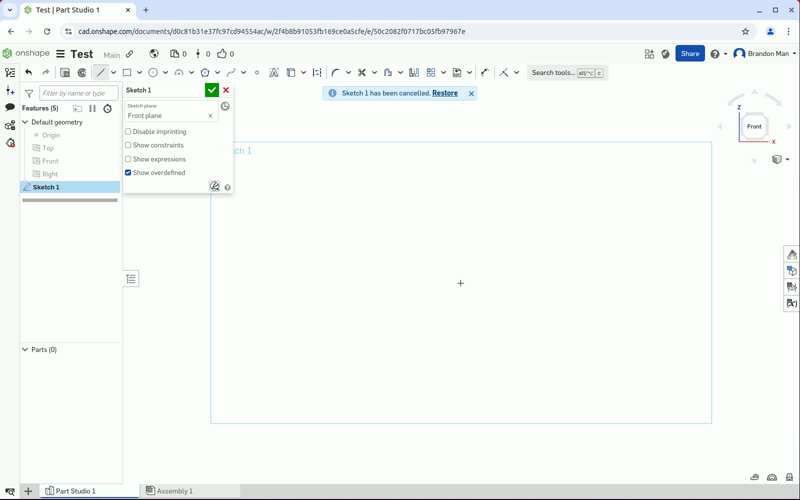
click(460, 282)
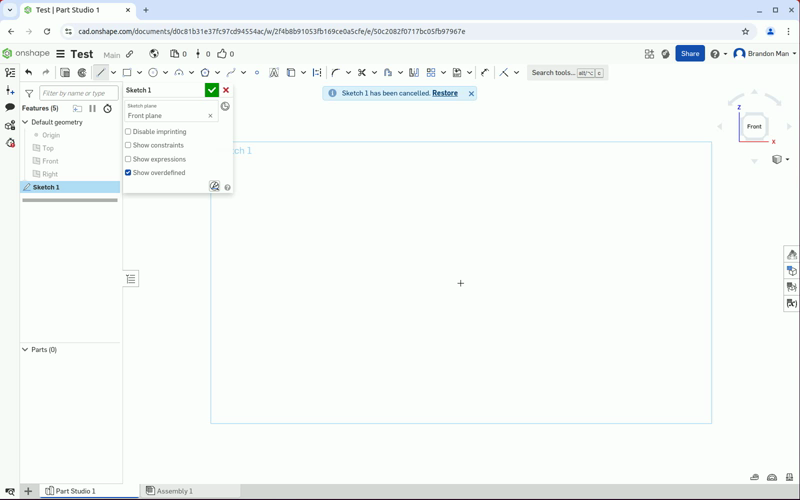
key_up(shift)
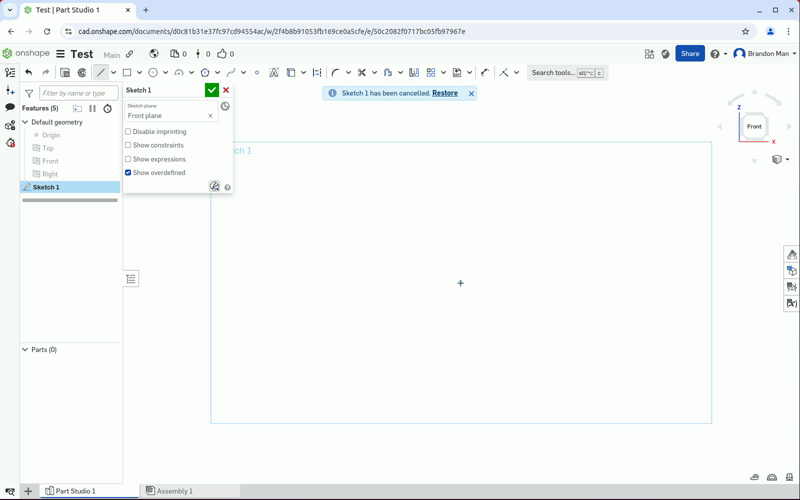
key_down(shift)
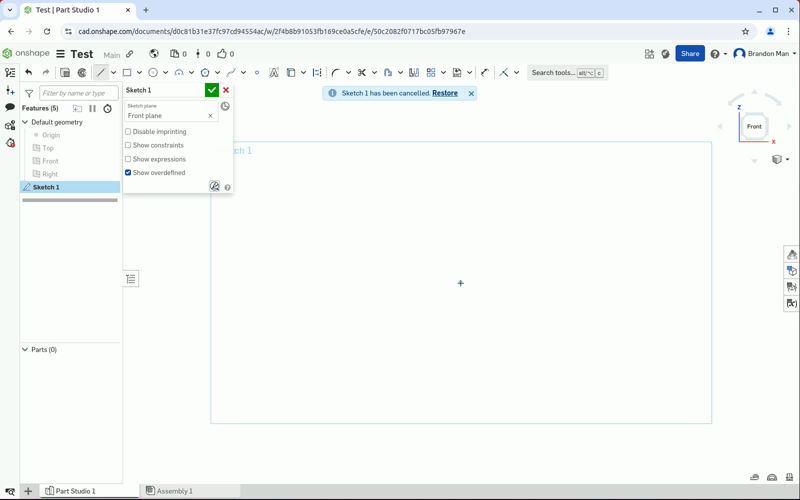
mouse_move(535, 282)
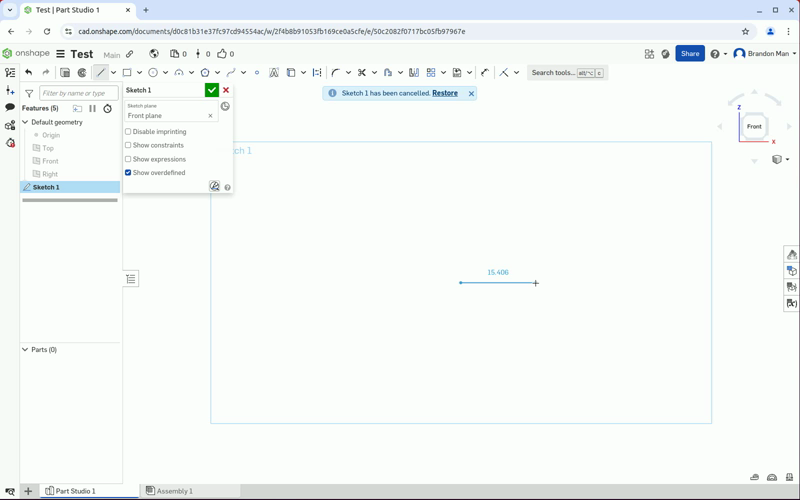
click(535, 282)
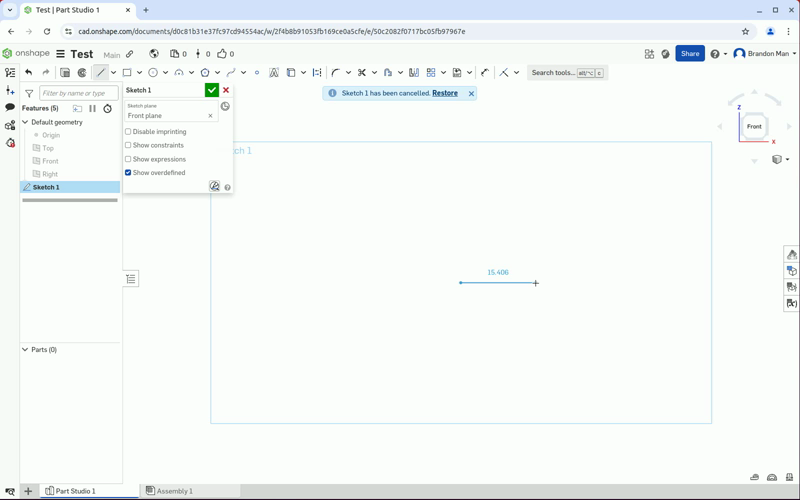
key_up(shift)
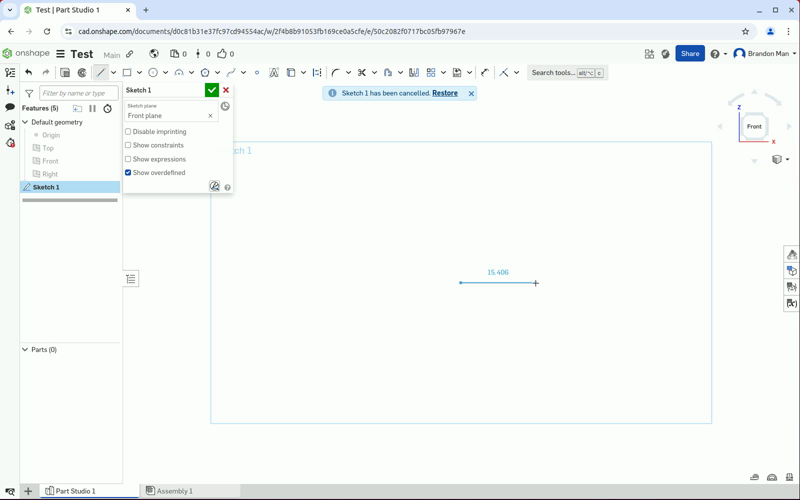
key_down(shift)
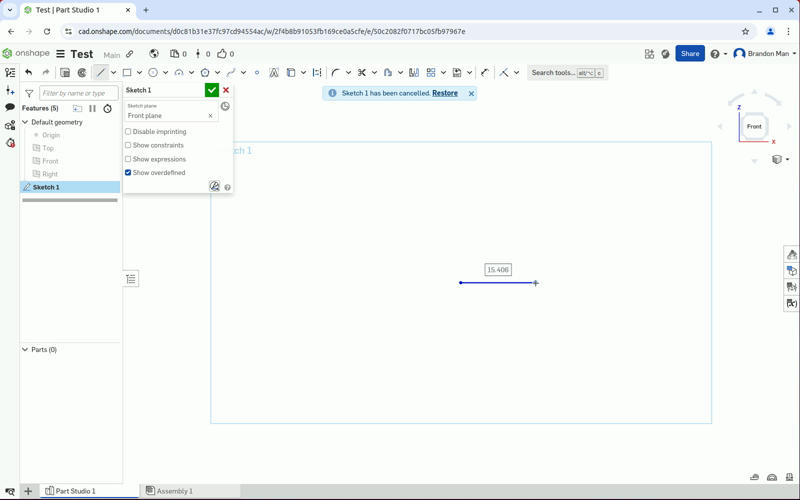
mouse_move(565, 282)
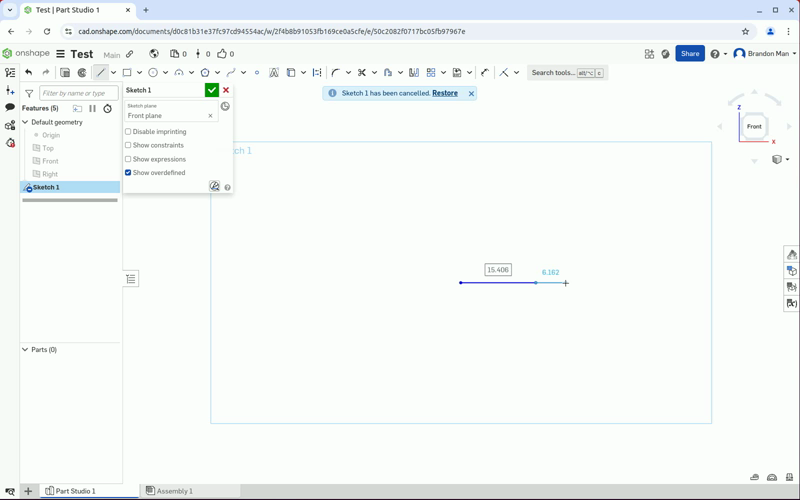
mouse_move(535, 267)
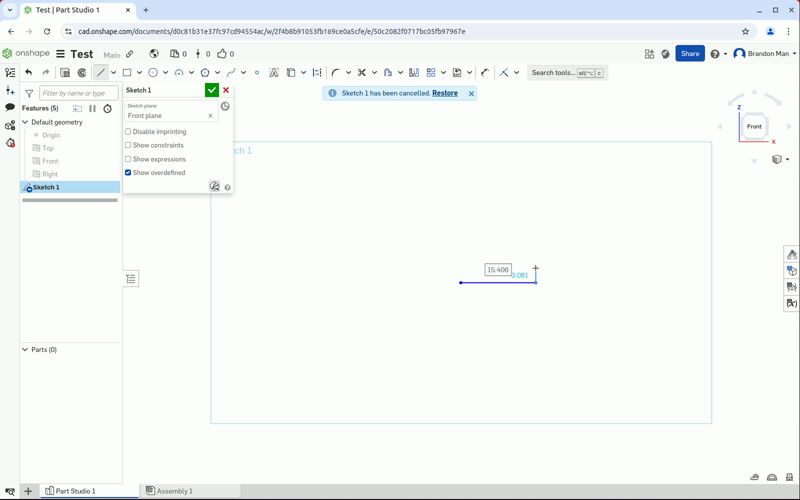
click(535, 267)
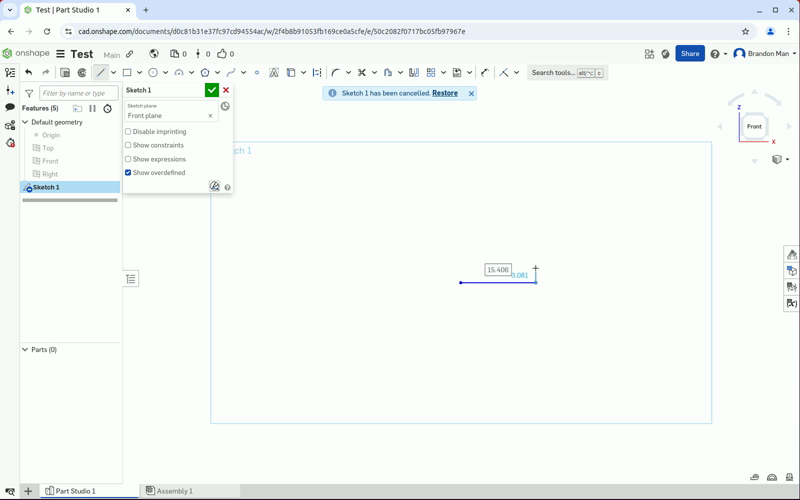
key_up(shift)
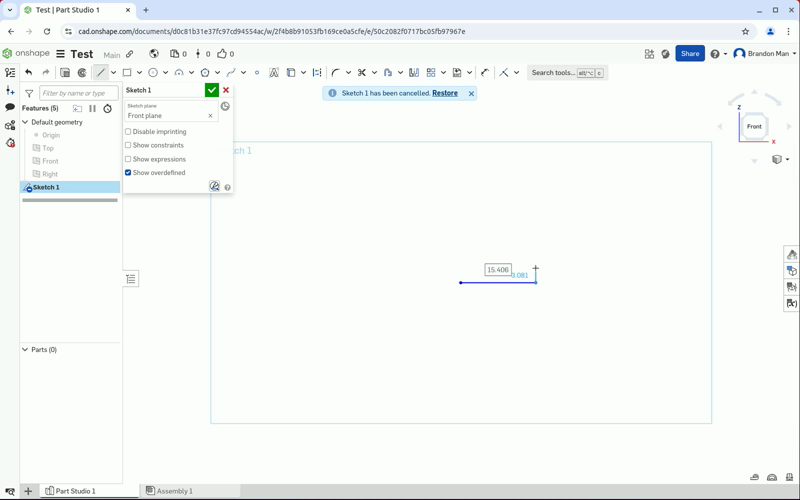
key_down(shift)
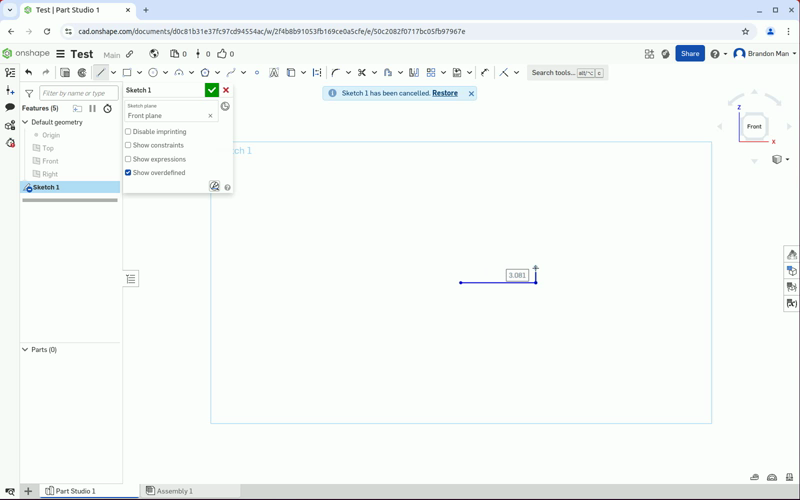
mouse_move(505, 170)
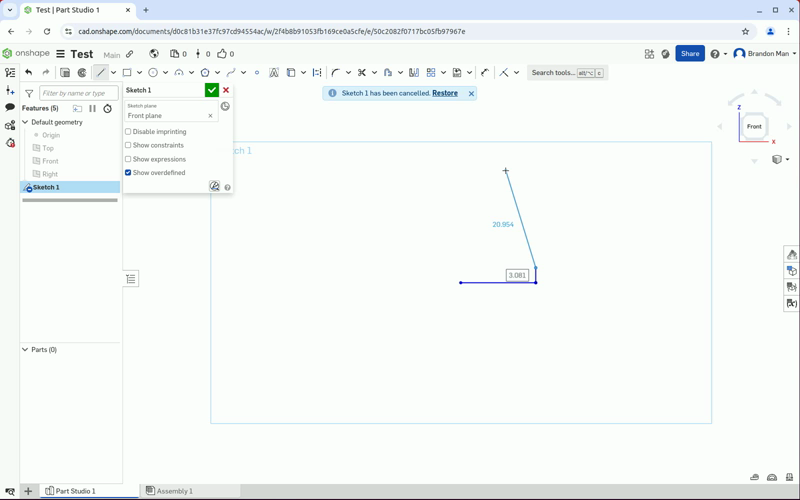
click(505, 170)
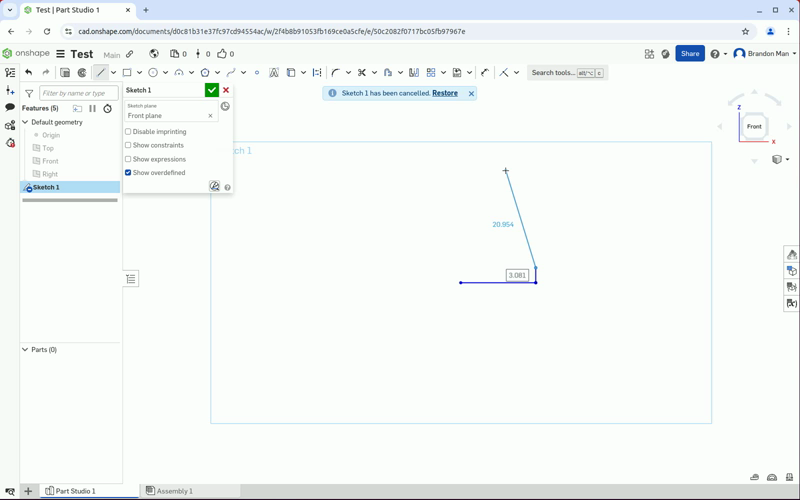
key_up(shift)
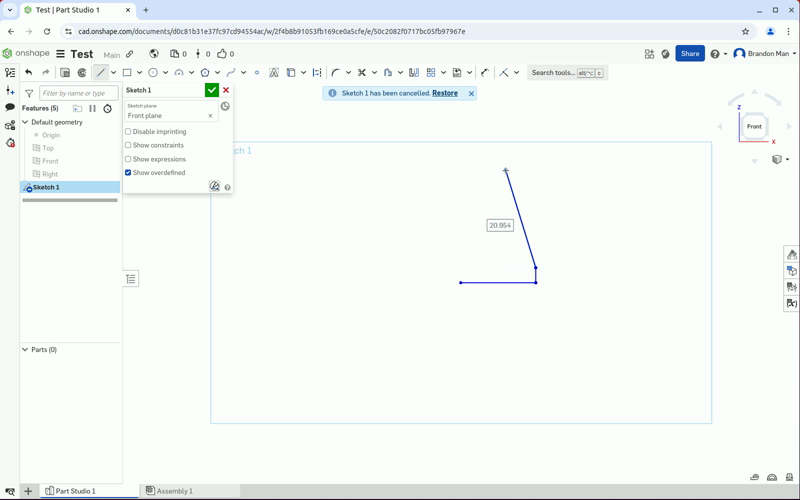
key_down(shift)
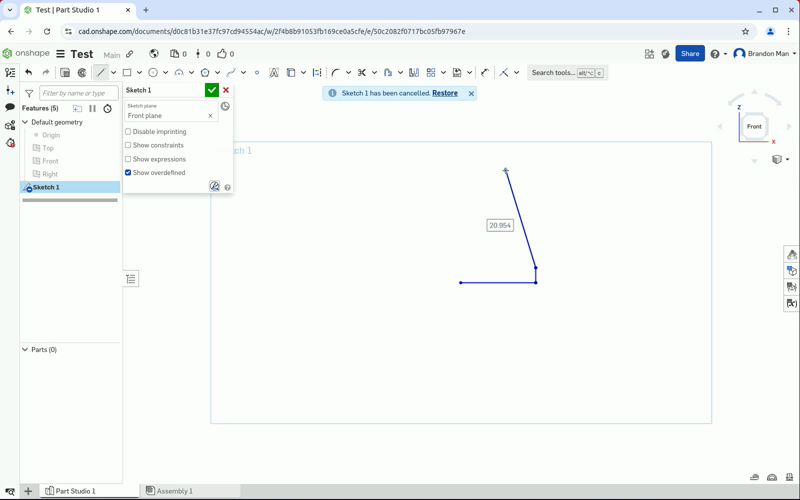
mouse_move(535, 170)
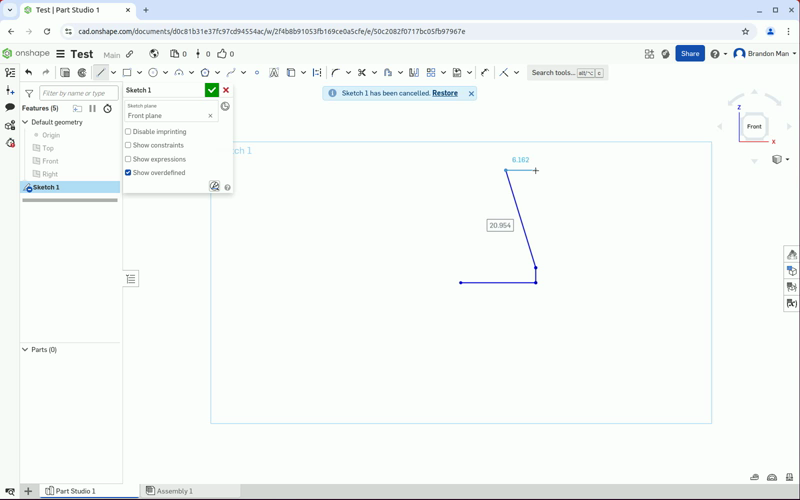
mouse_move(490, 170)
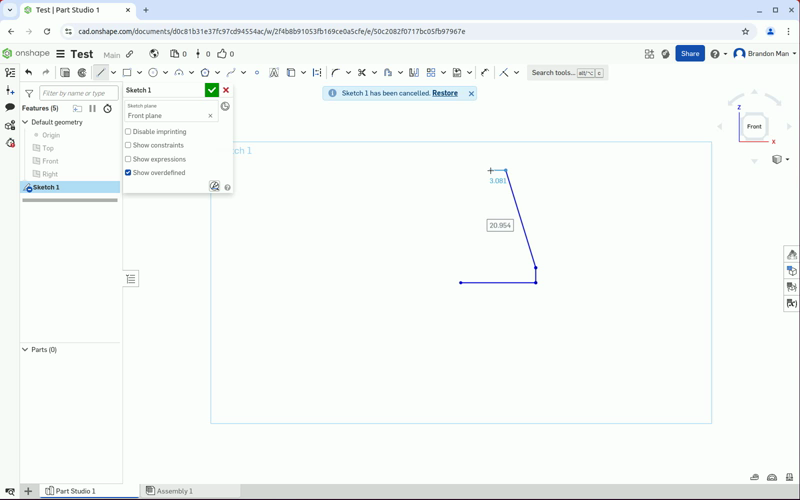
click(490, 170)
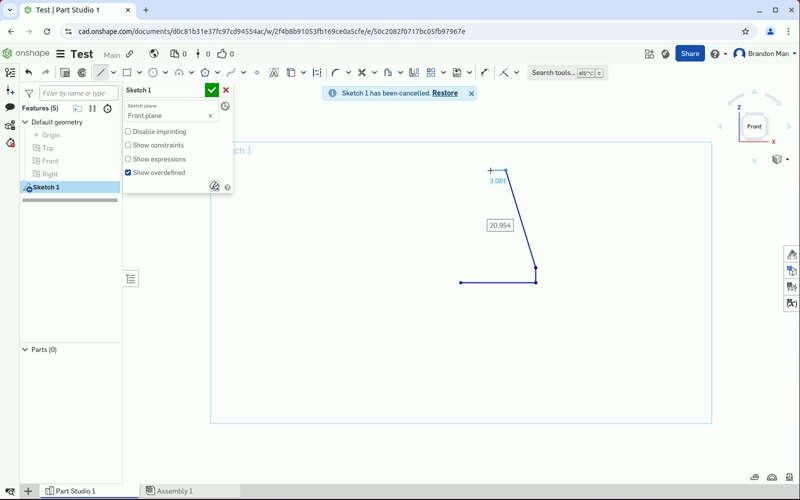
key_up(shift)
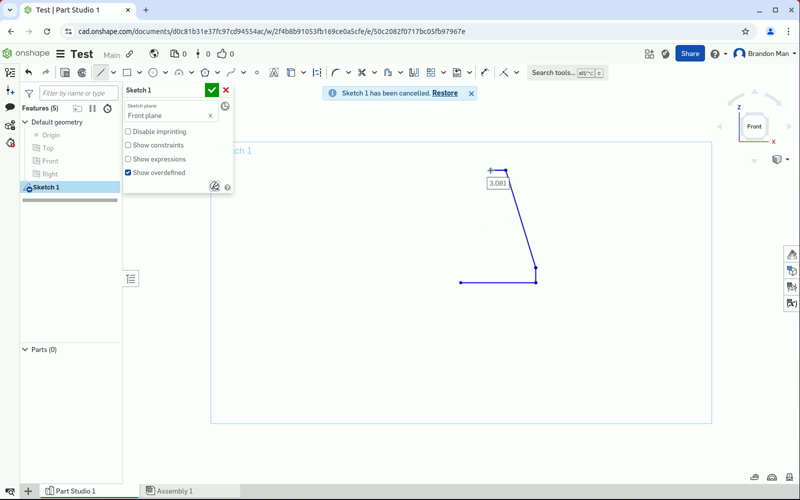
key_down(shift)
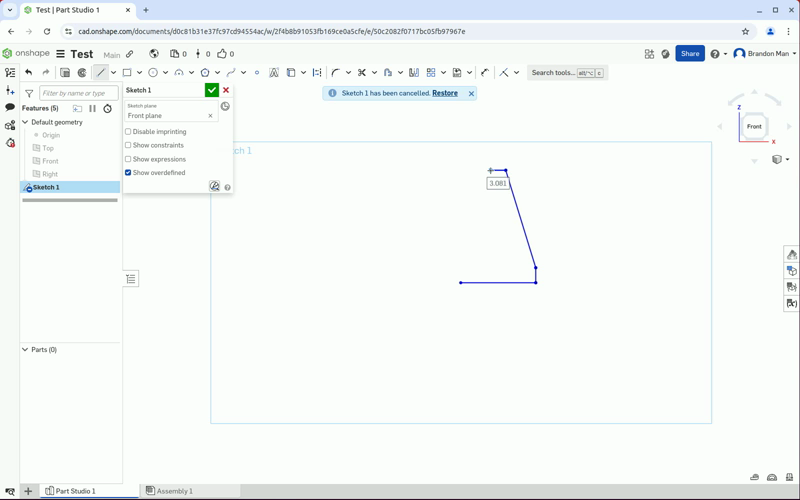
mouse_move(520, 170)
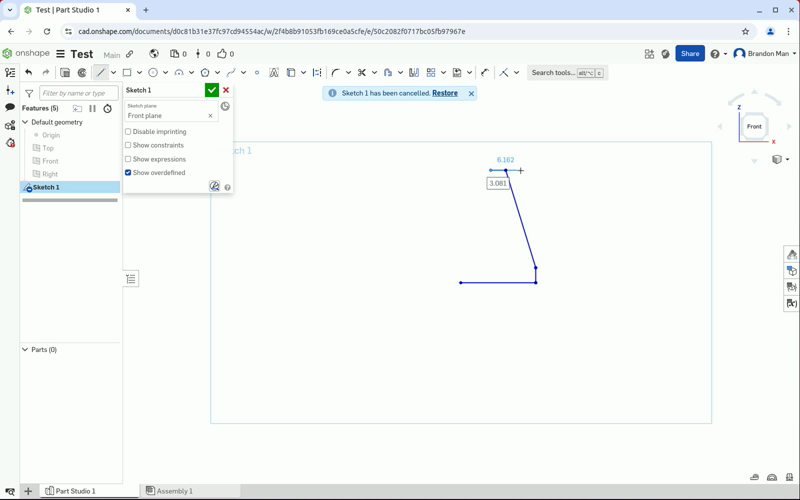
mouse_move(490, 185)
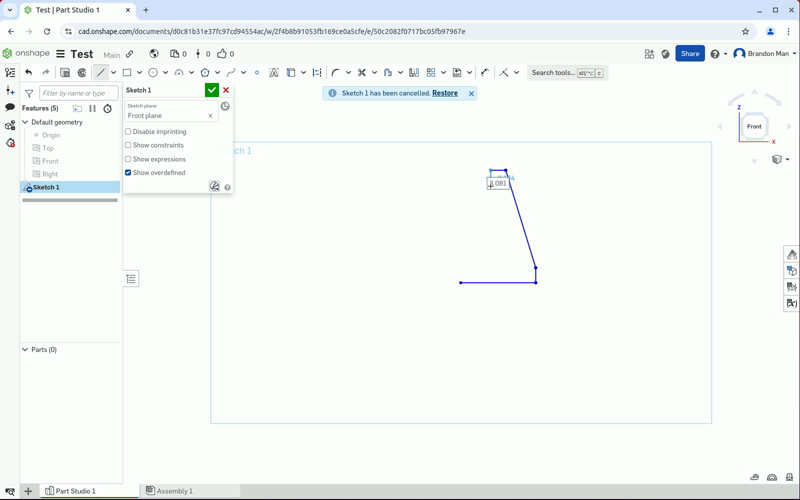
click(490, 185)
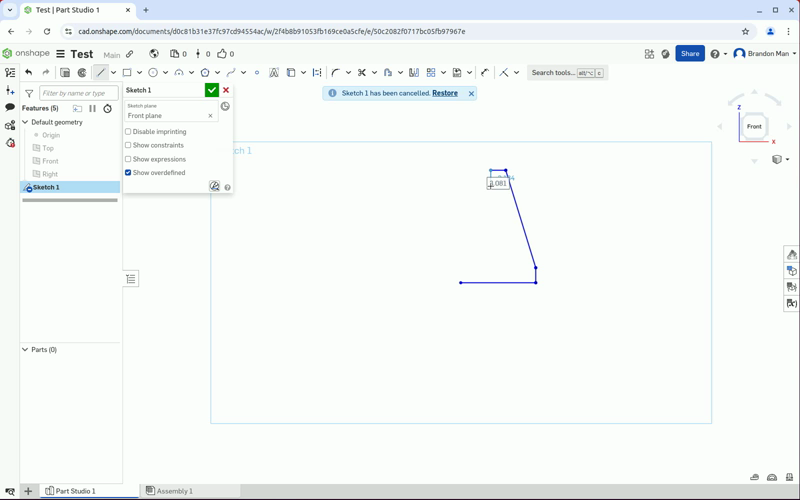
key_up(shift)
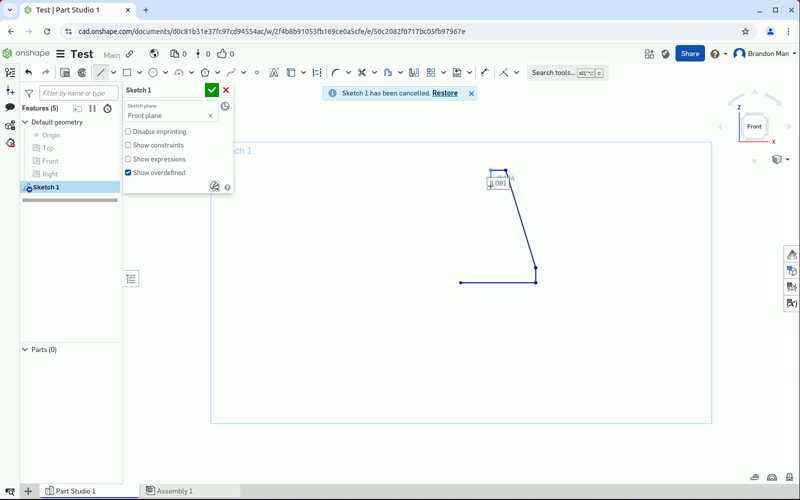
key_down(shift)
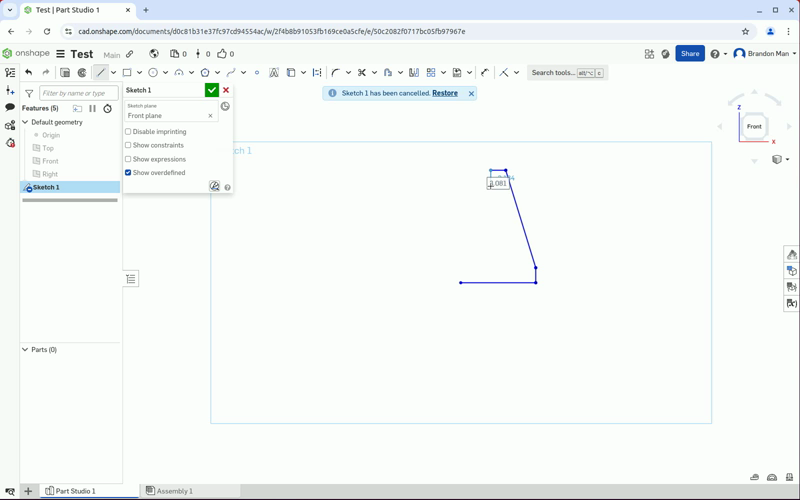
mouse_move(520, 185)
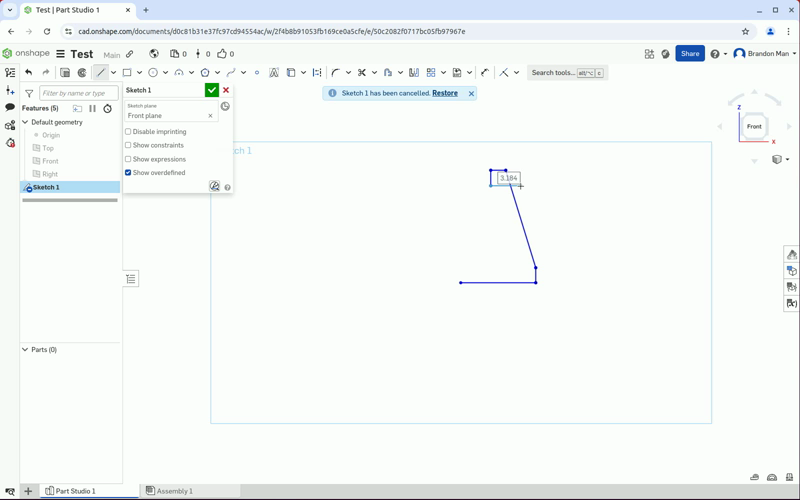
mouse_move(476, 185)
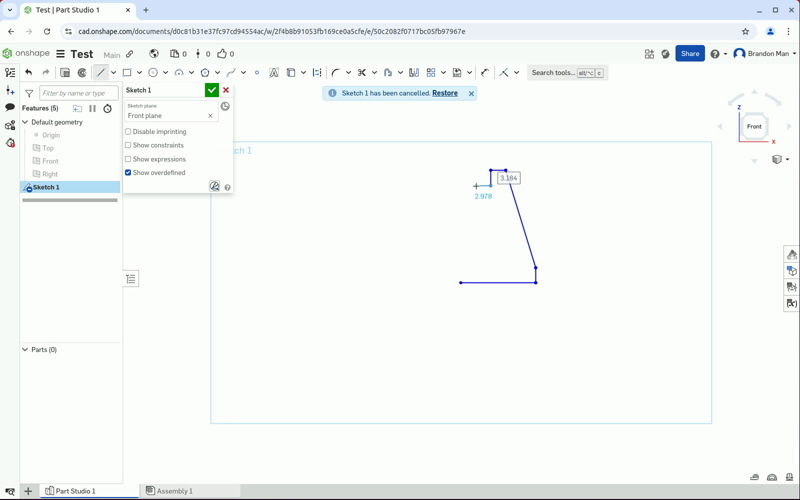
click(476, 185)
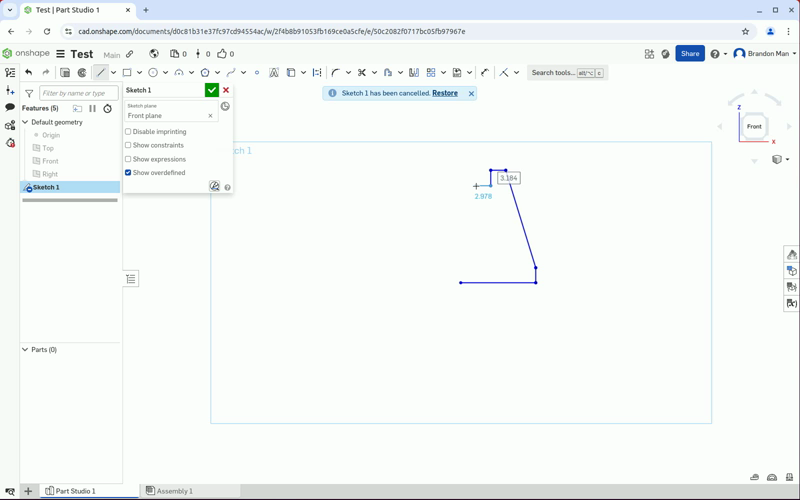
key_up(shift)
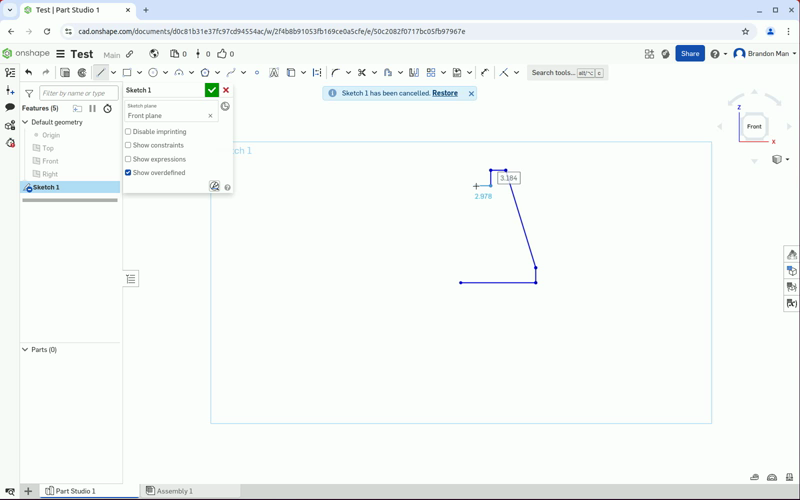
key_down(shift)
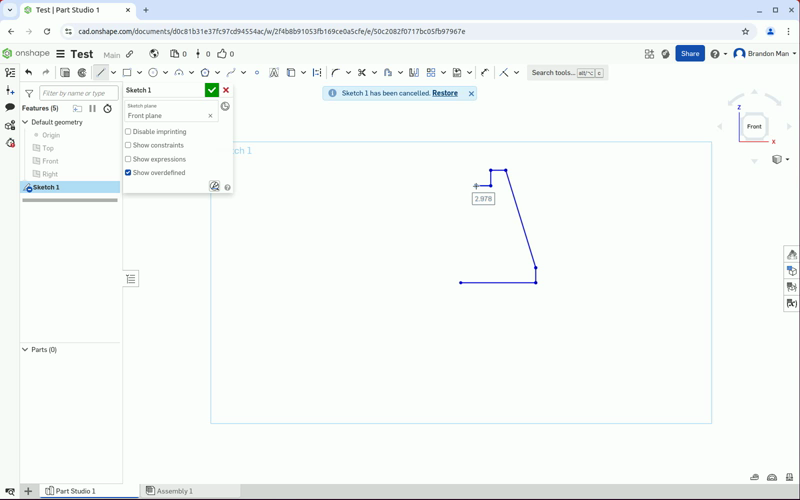
mouse_move(506, 185)
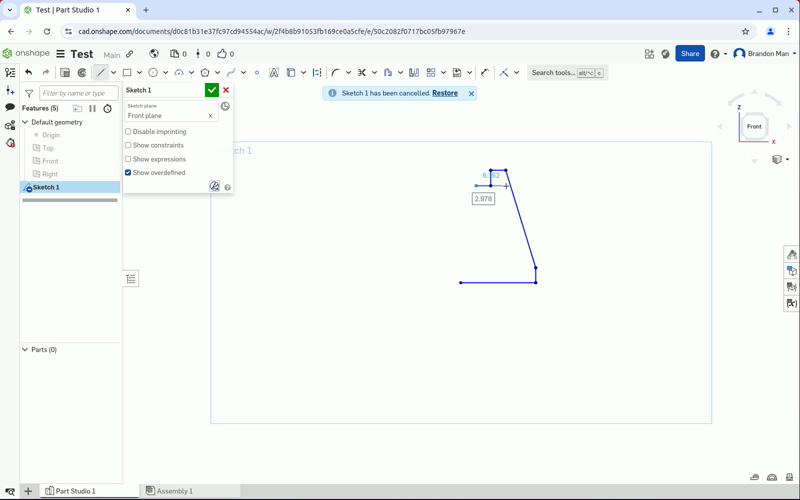
mouse_move(476, 170)
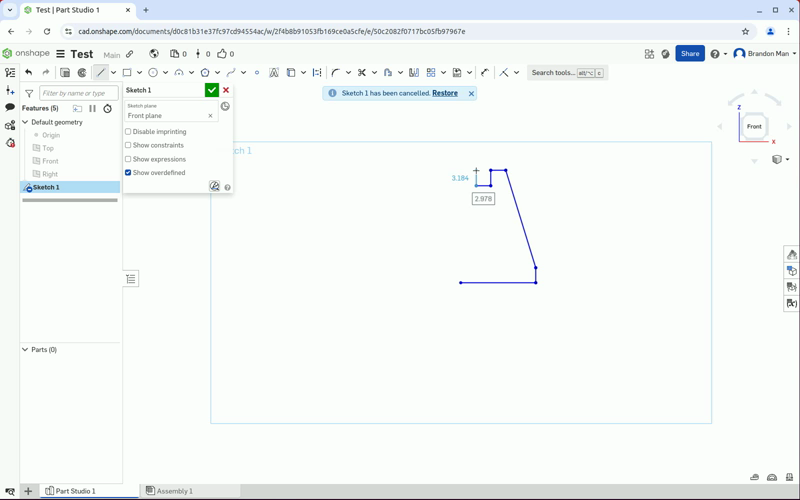
click(476, 170)
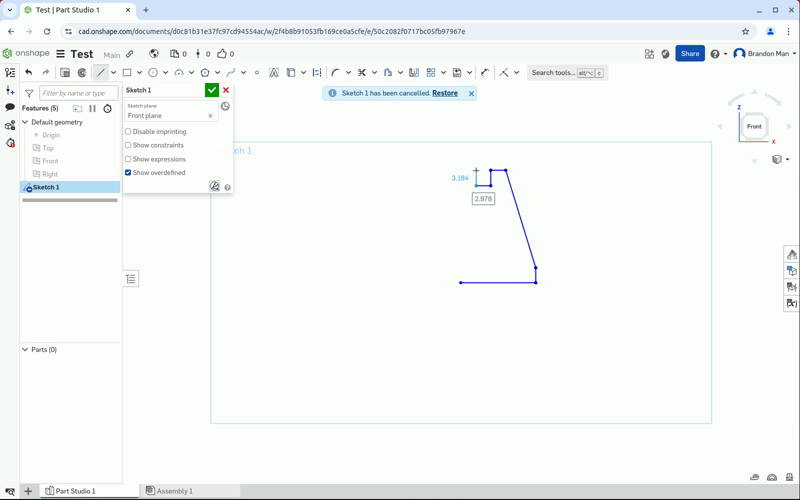
key_up(shift)
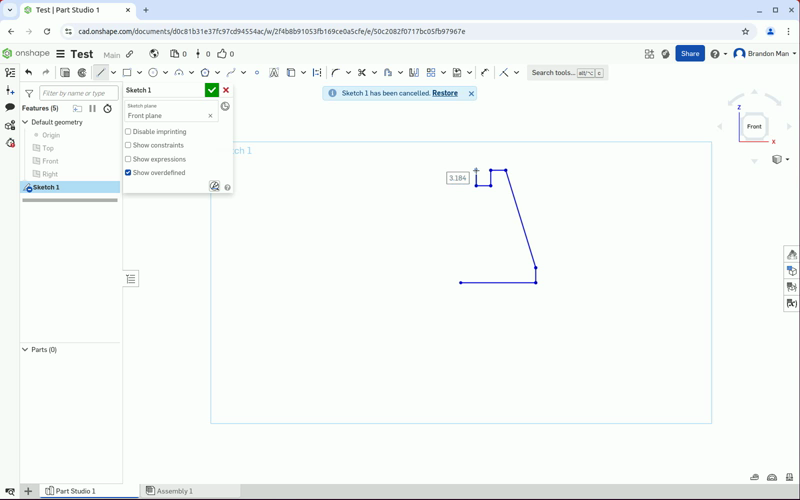
key_down(shift)
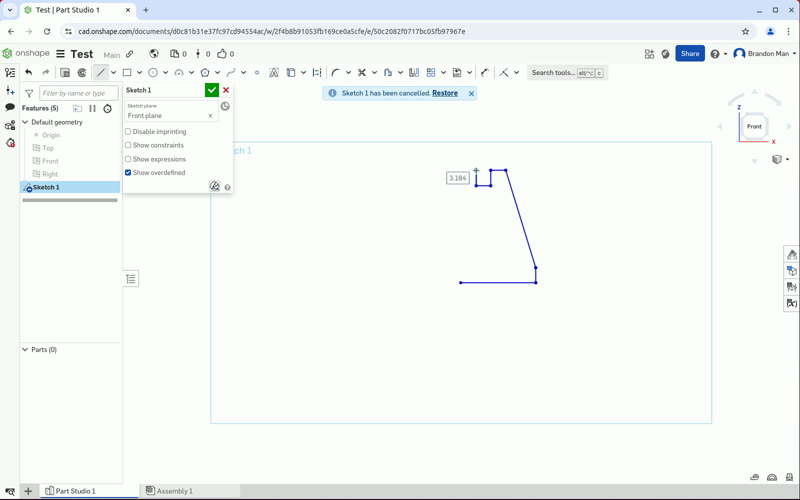
mouse_move(506, 170)
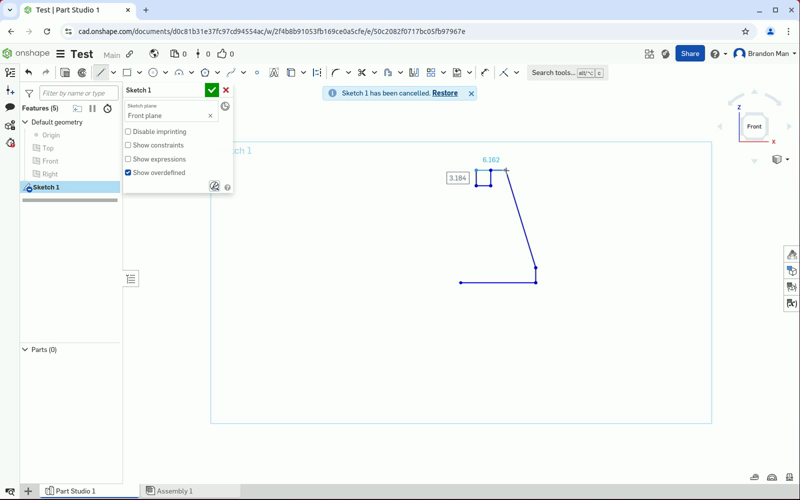
mouse_move(460, 170)
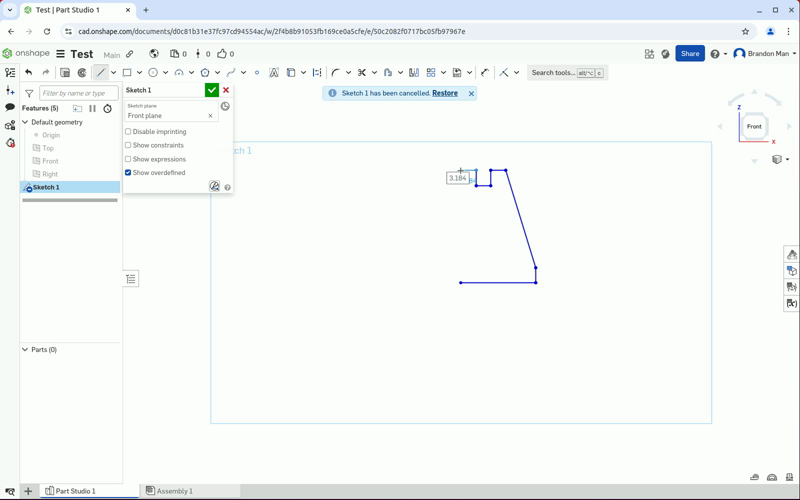
click(460, 170)
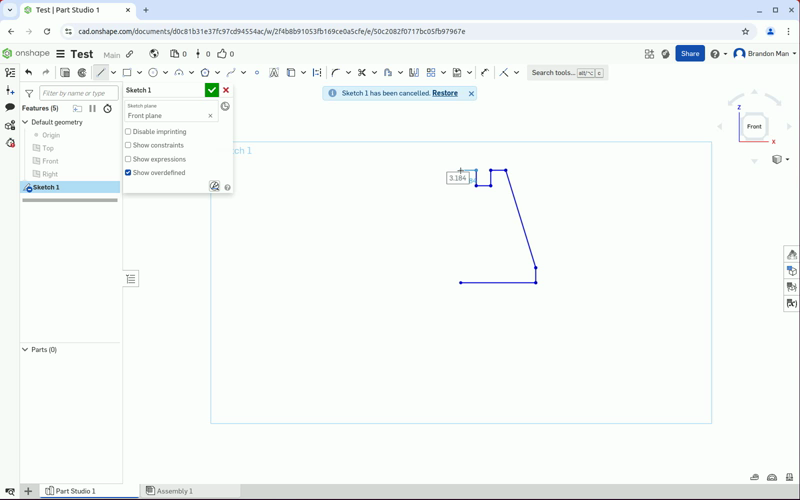
key_up(shift)
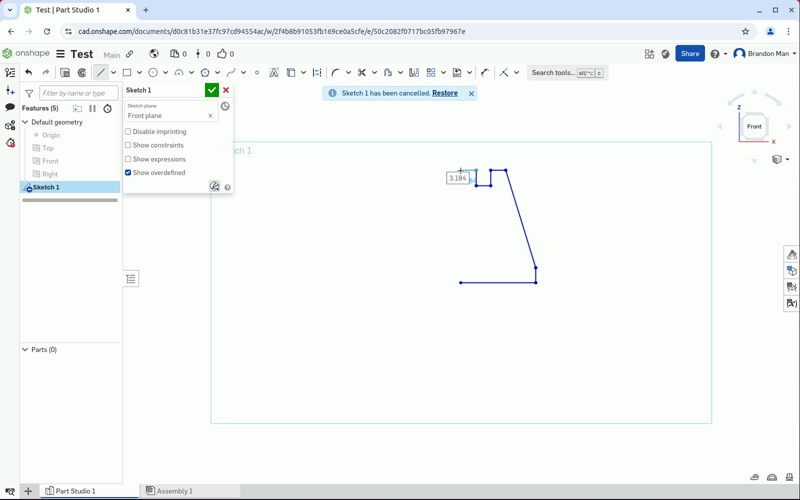
key_down(shift)
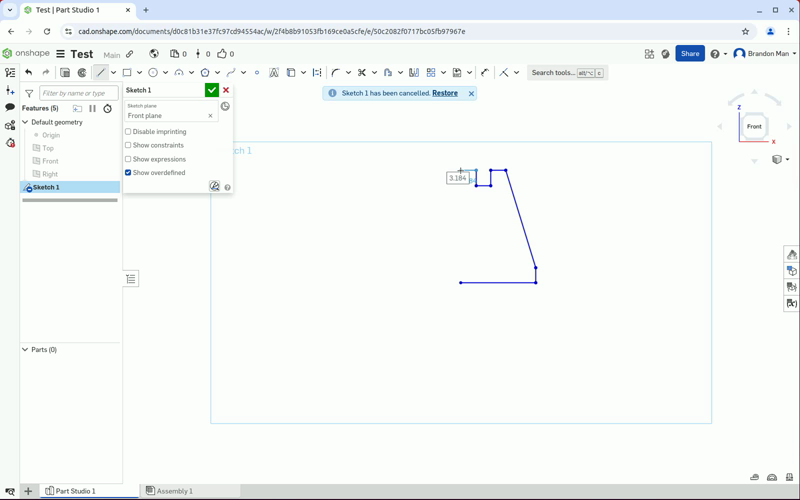
mouse_move(460, 282)
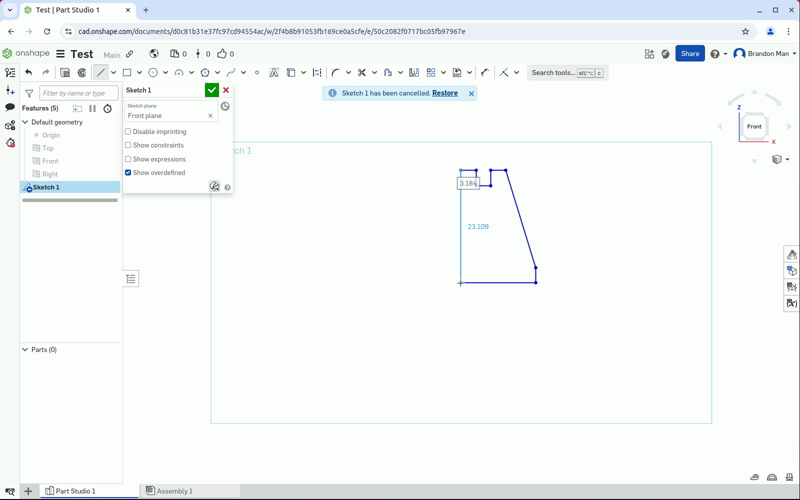
key_up(shift)
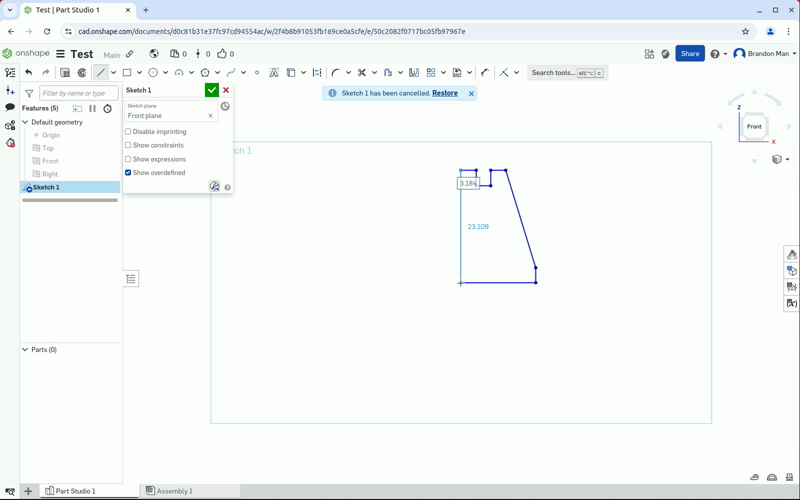
click(460, 282)
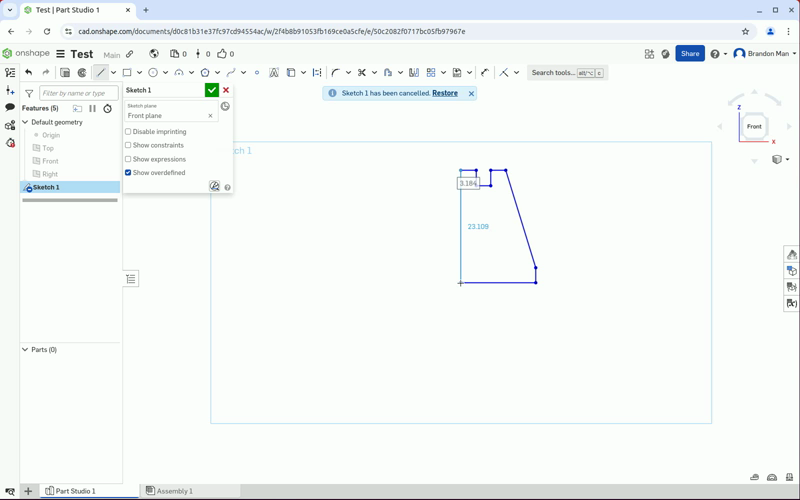
key(esc)
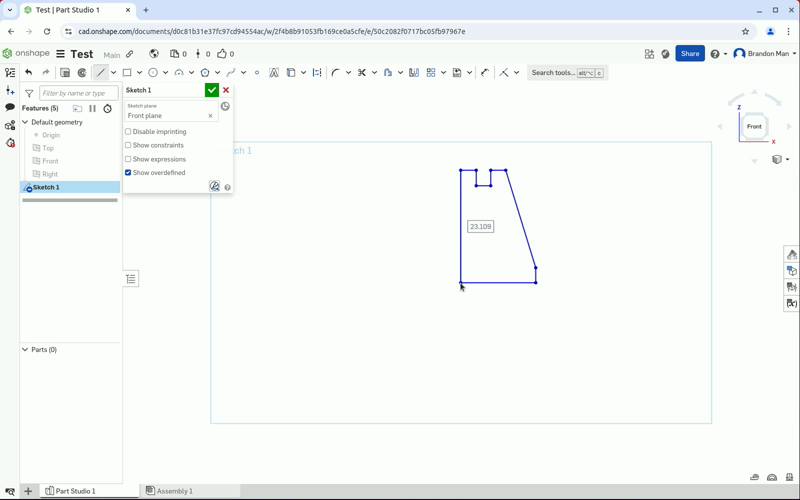
mouse_move(494, 231)
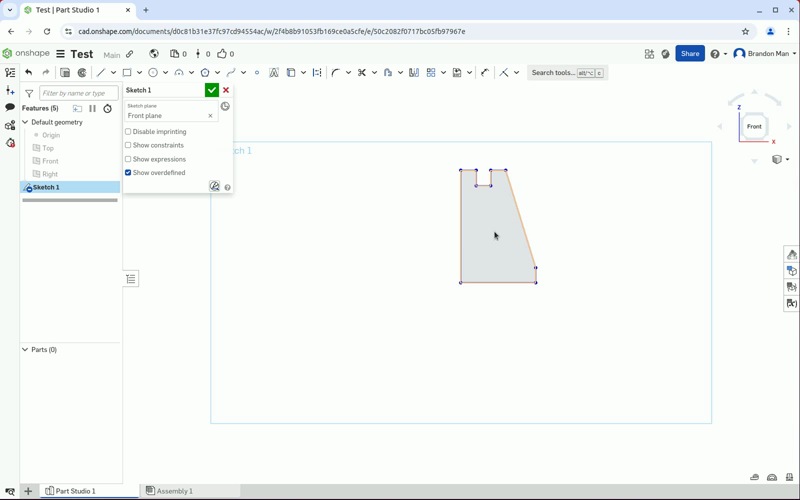
click(494, 231)
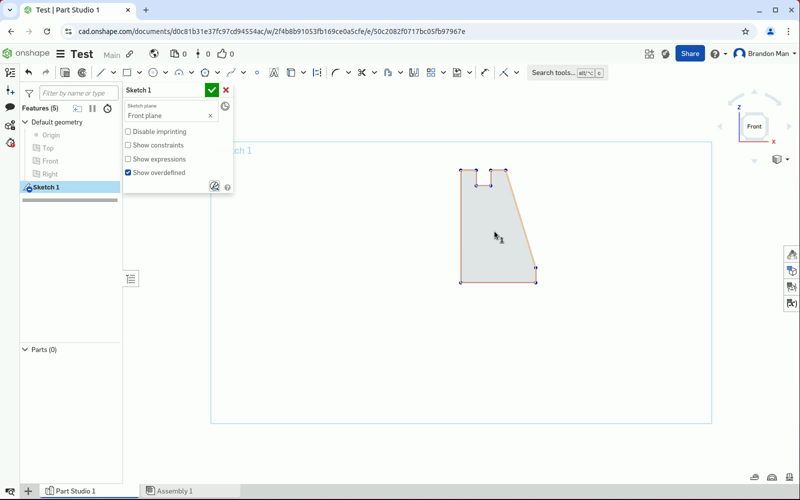
mouse_move(73, 352)
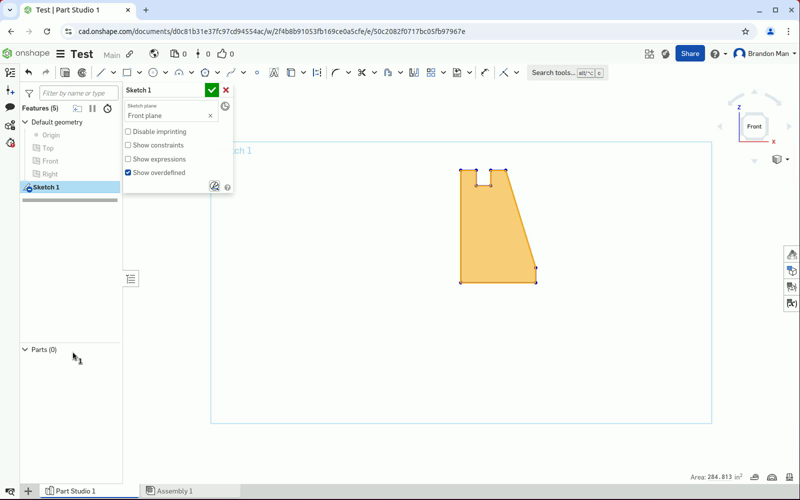
key(shift+y)
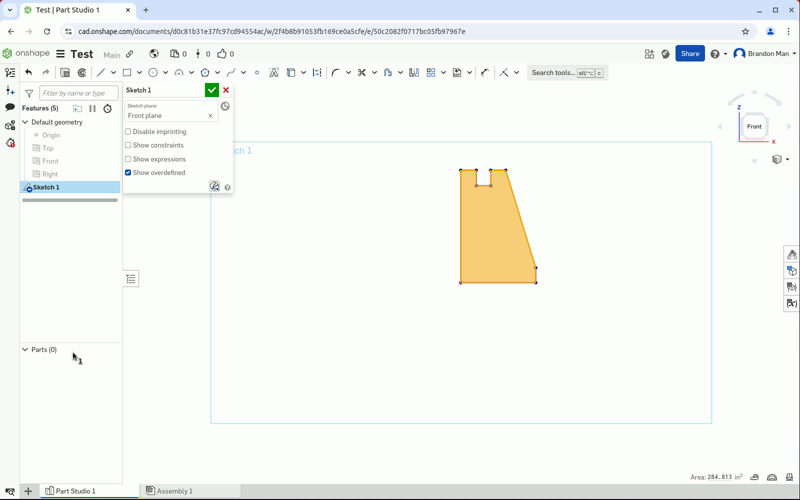
key(shift+e)
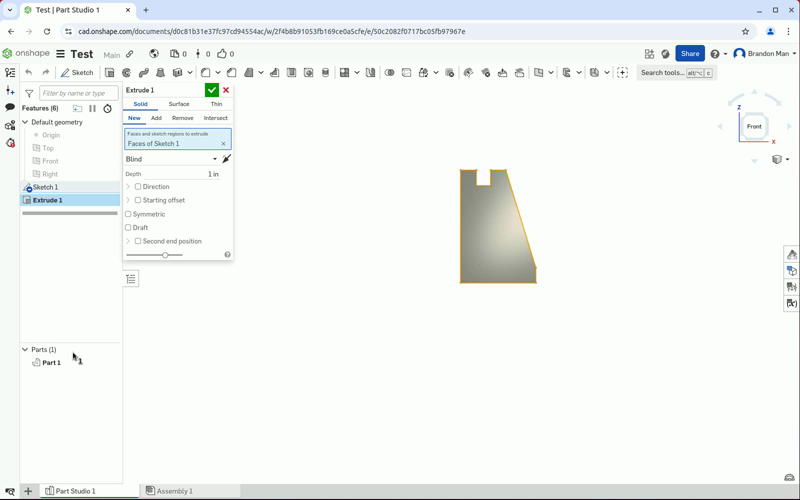
mouse_move(143, 106)
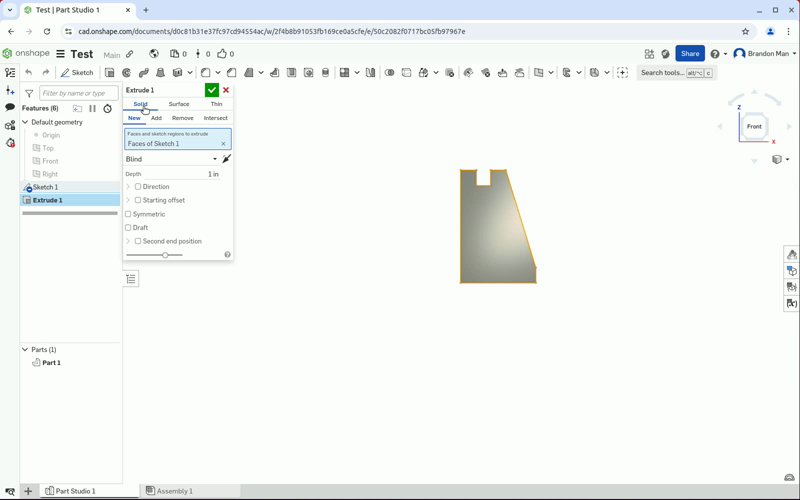
click(143, 106)
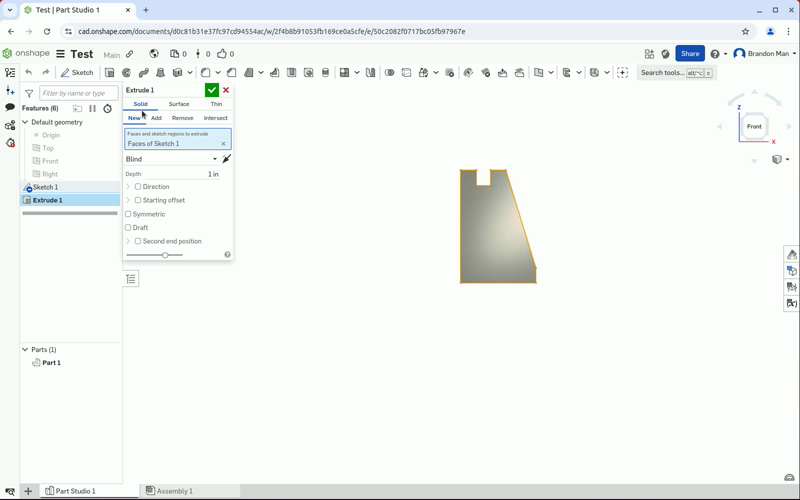
mouse_move(137, 120)
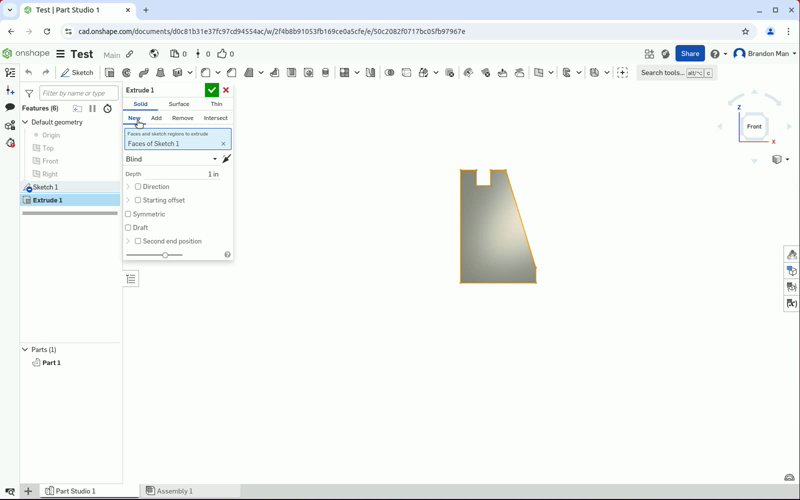
click(137, 120)
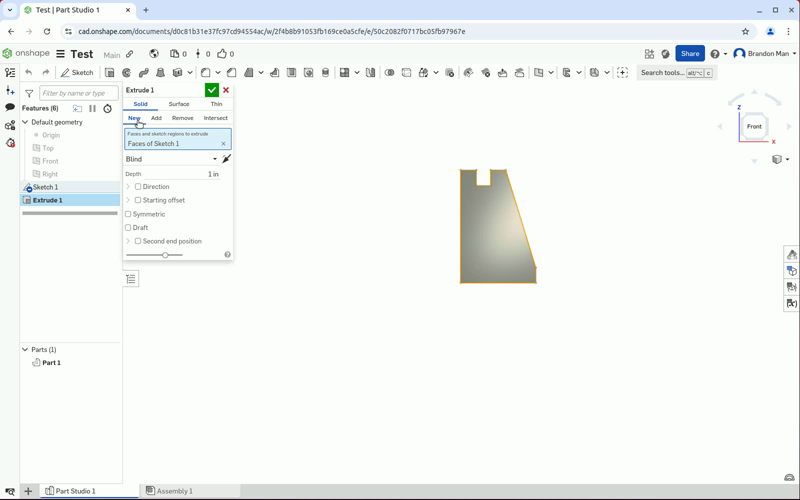
key(tab, 4)
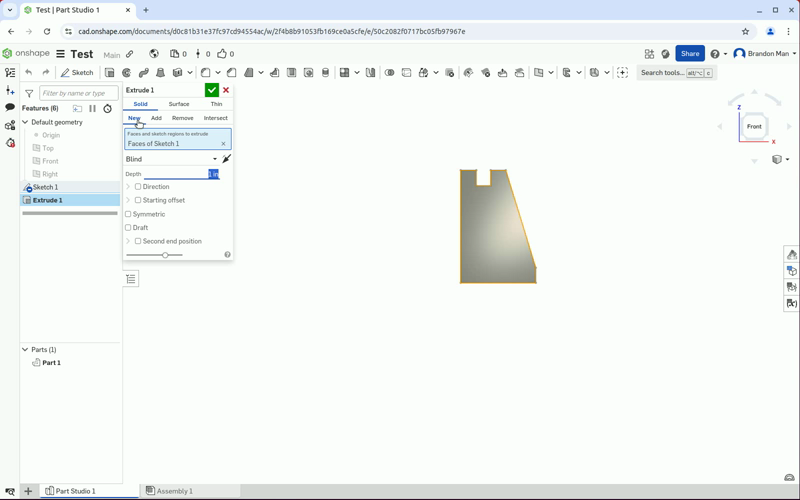
text(15.405)
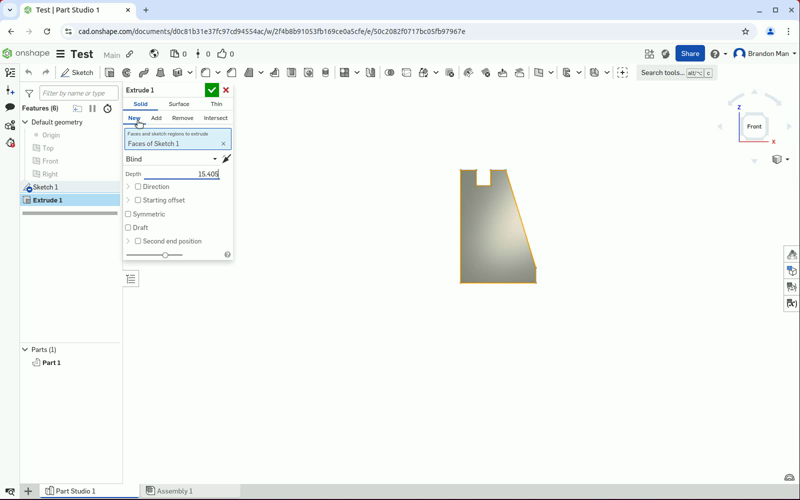
key(enter)
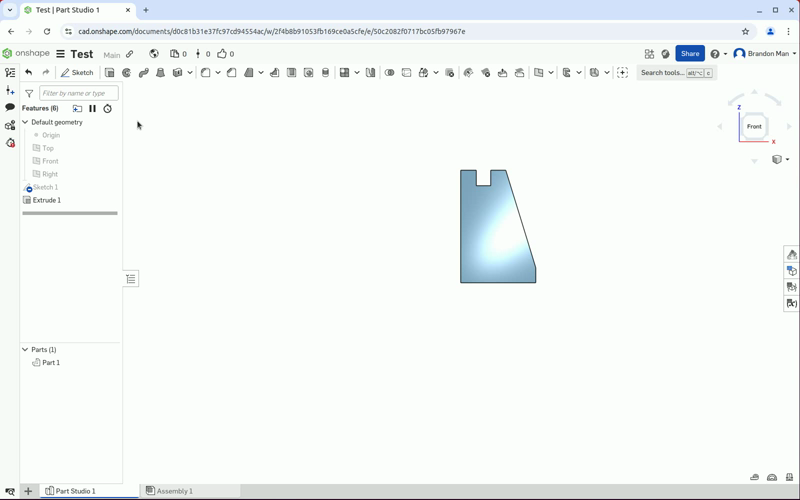
key(shift+h)
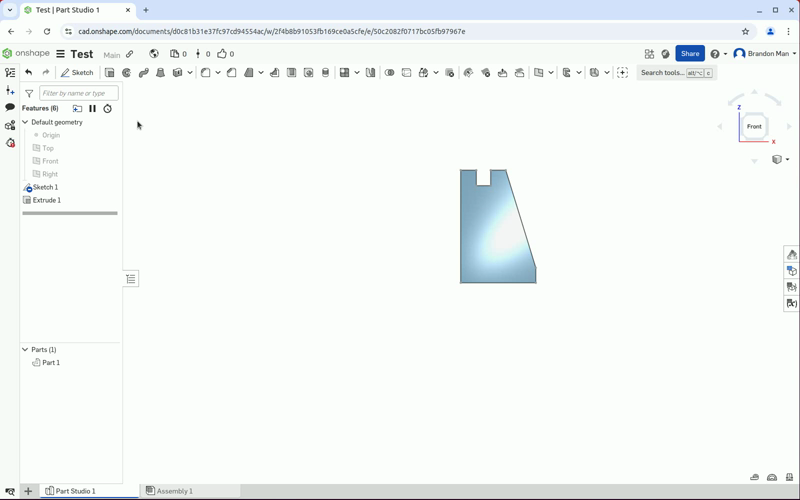
key(shift+h)
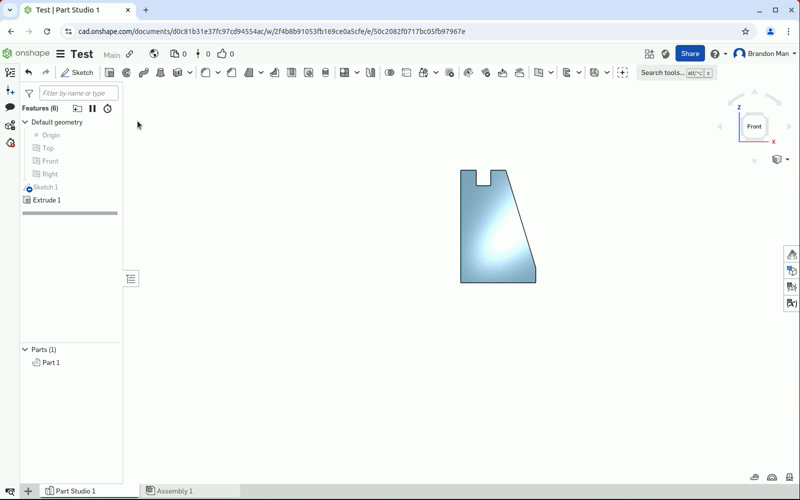
mouse_move(73, 189)
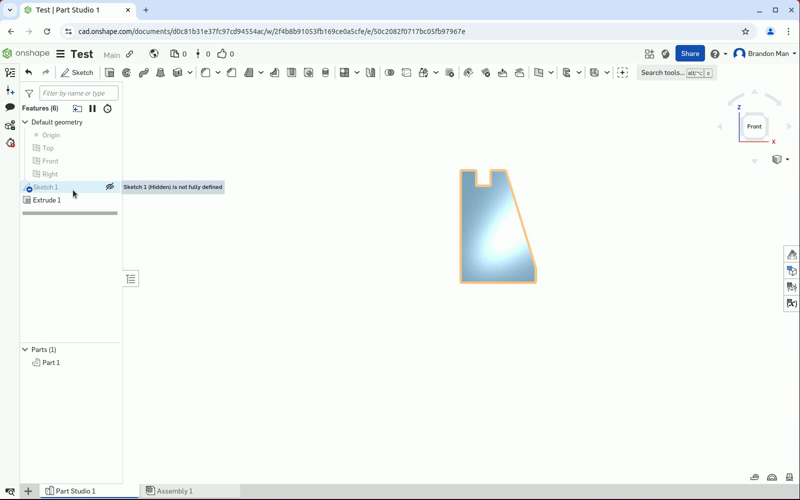
click(73, 189)
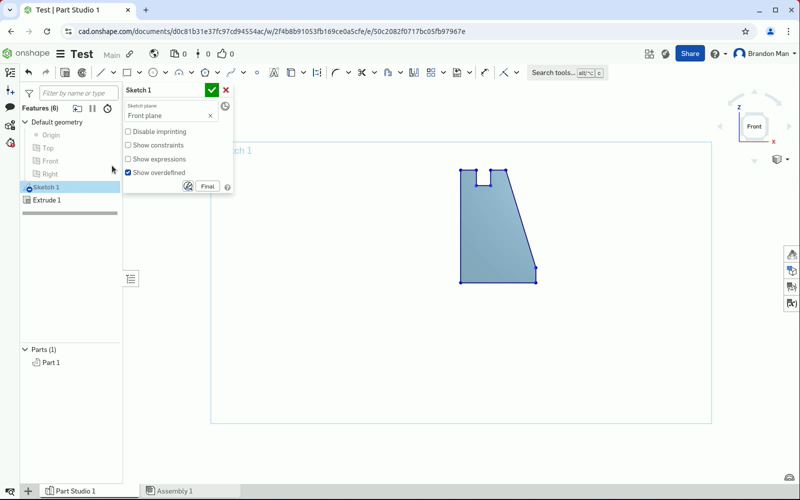
mouse_move(229, 92)
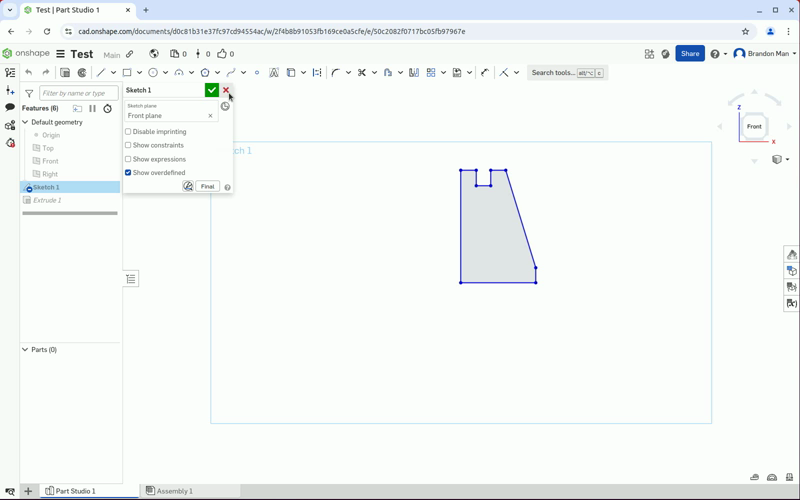
click(229, 92)
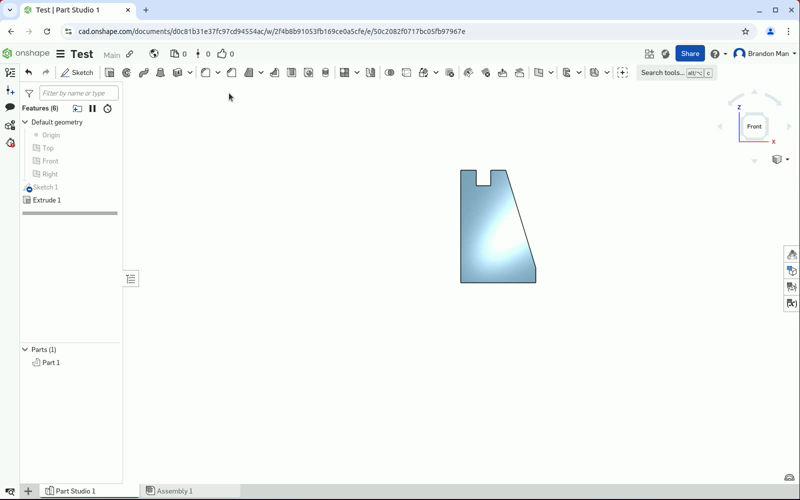
mouse_move(73, 352)
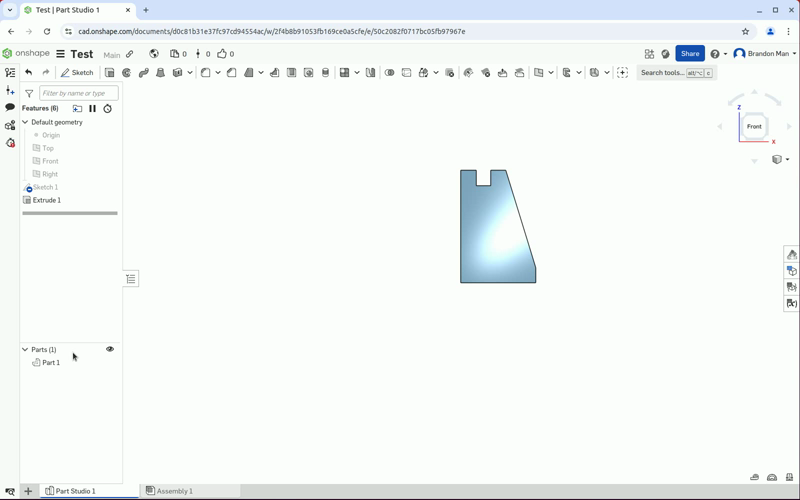
key(y)
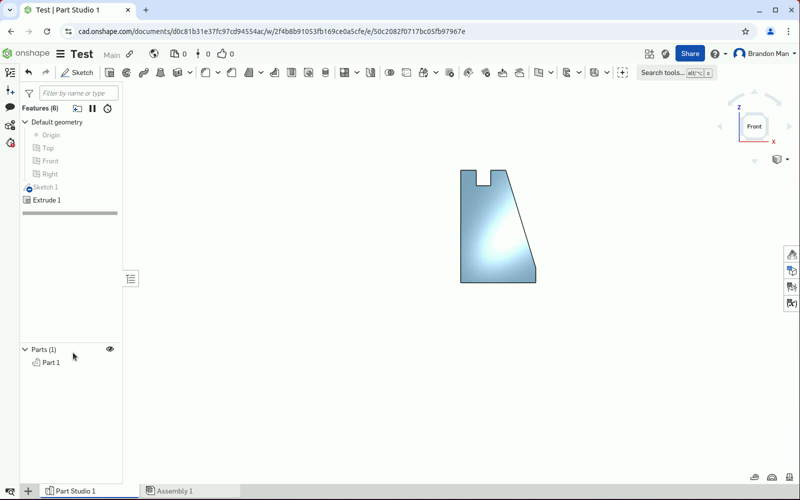
key(shift+p)
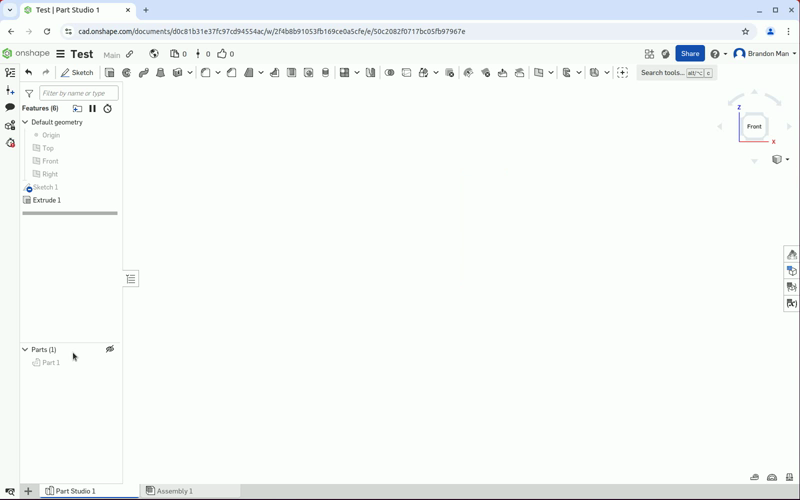
key(space)
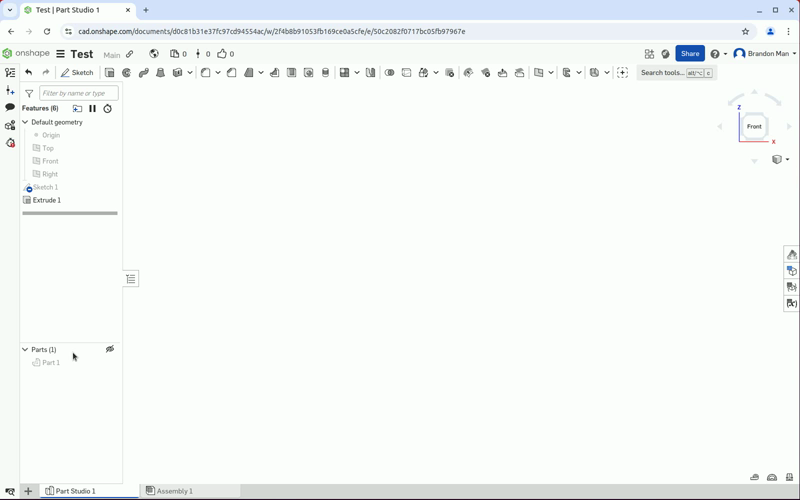
key_down(shift)
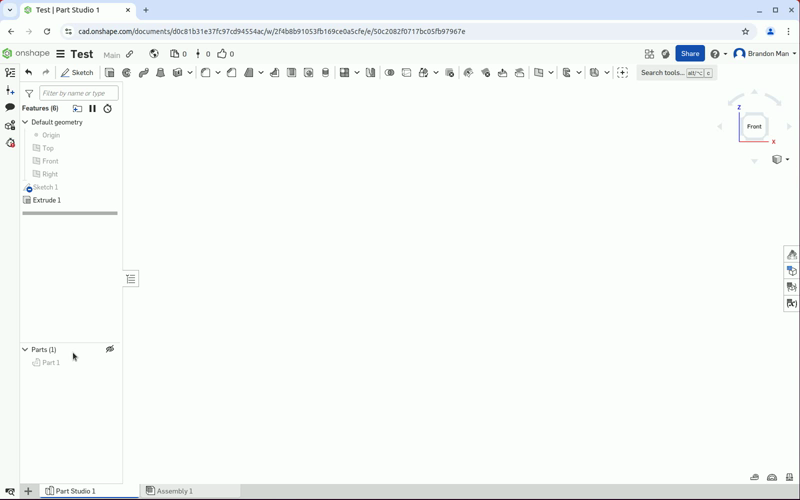
key(down)
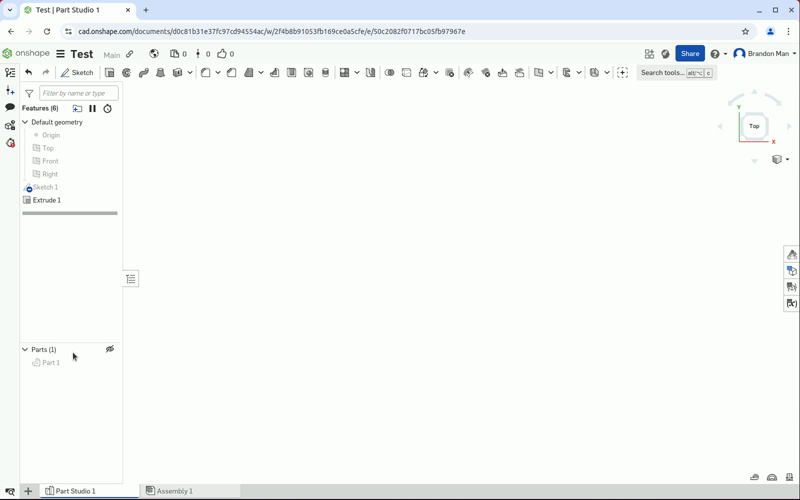
key_up(shift)
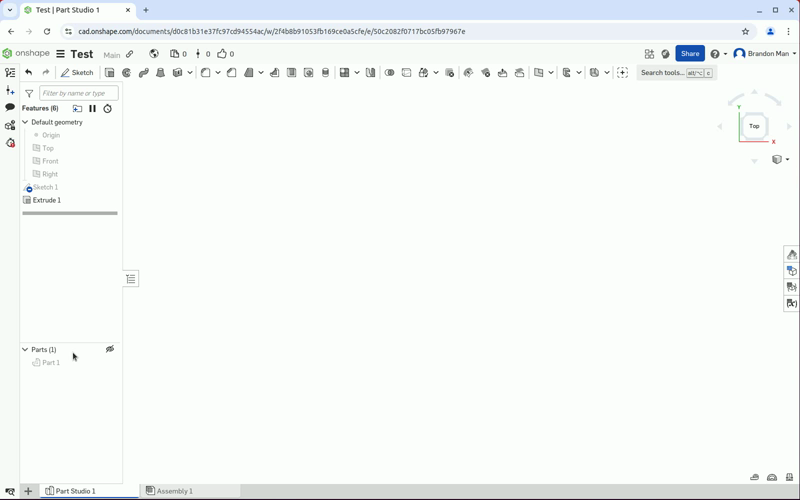
mouse_move(73, 352)
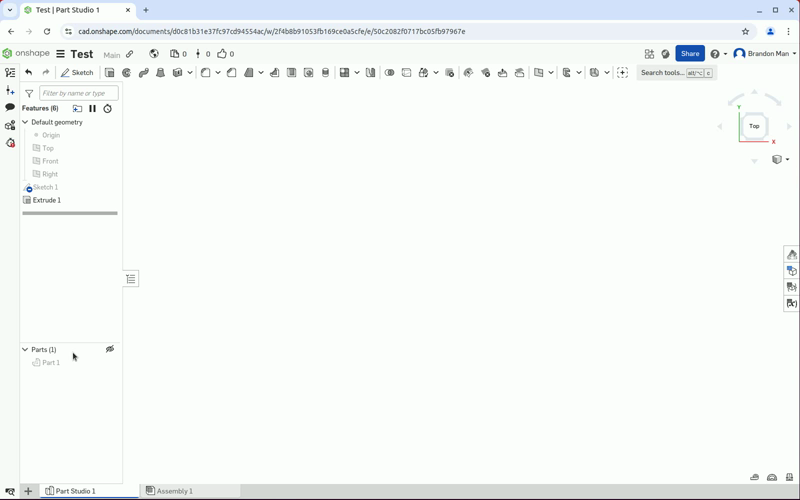
key(shift+y)
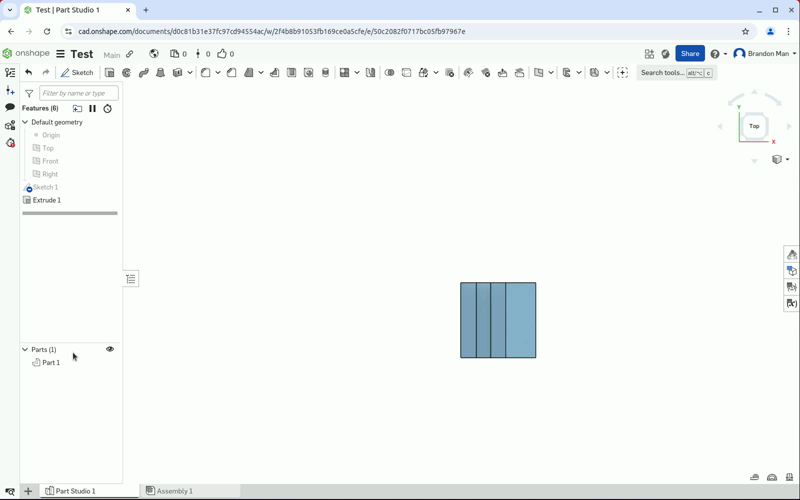
mouse_move(541, 75)
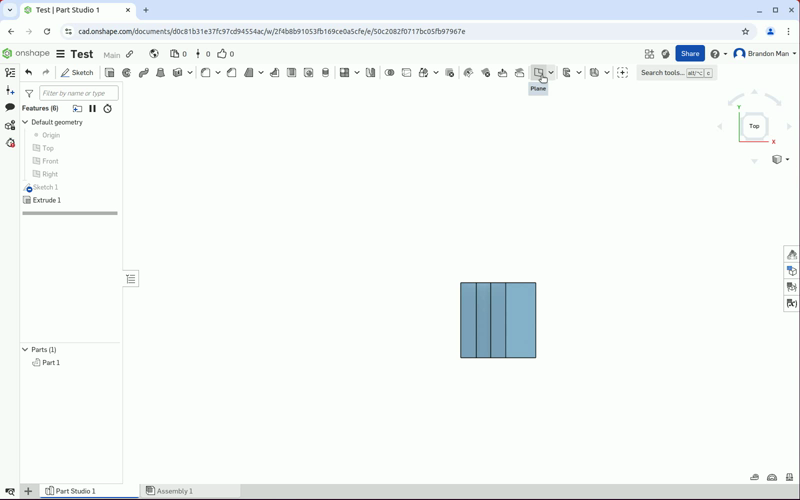
click(541, 75)
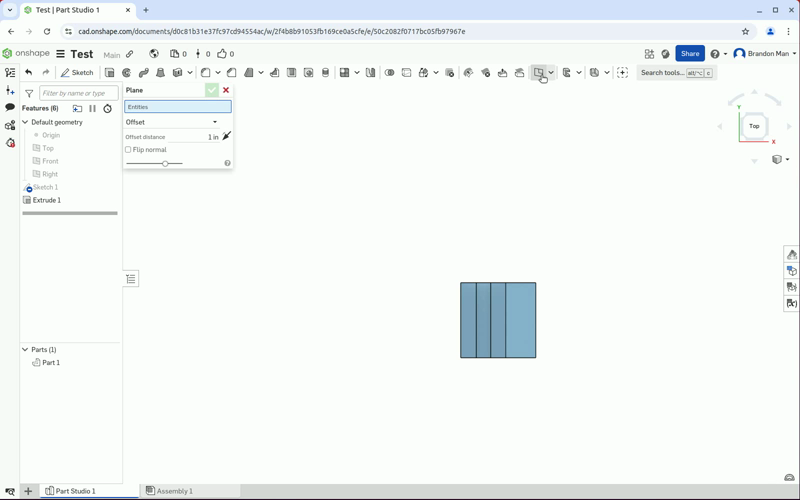
mouse_move(73, 150)
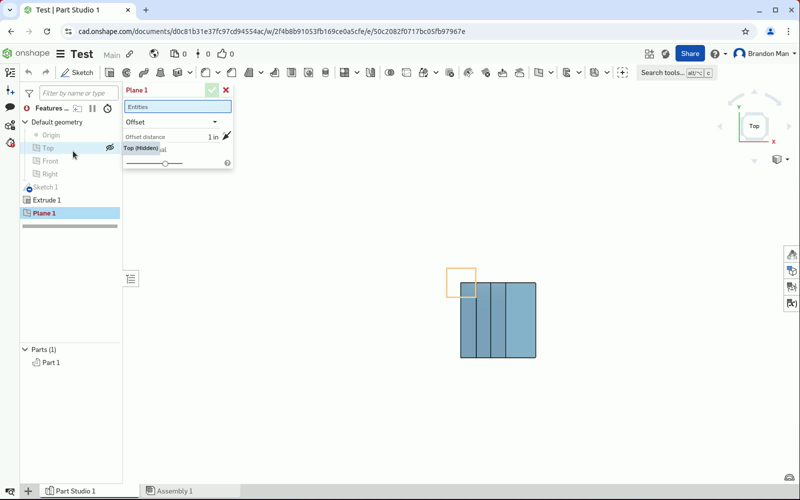
click(73, 150)
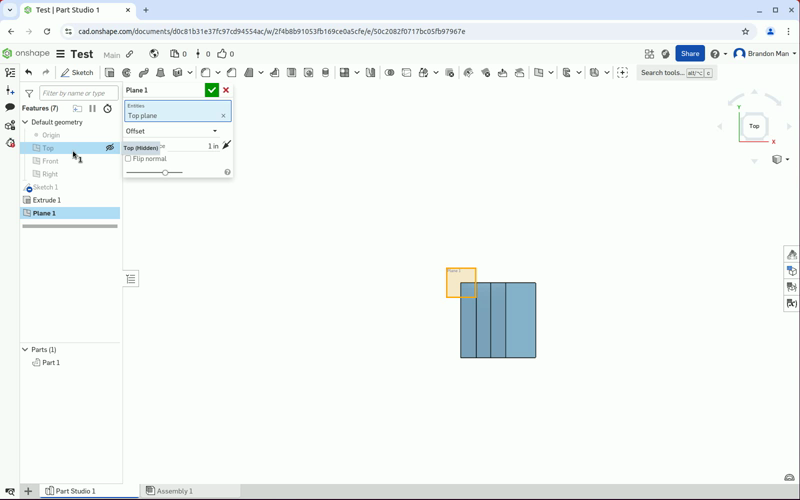
key(tab, 2)
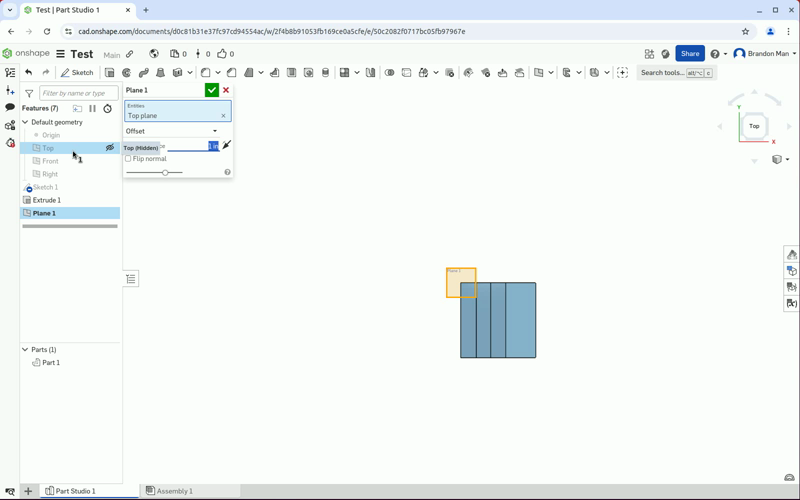
text(23.108)
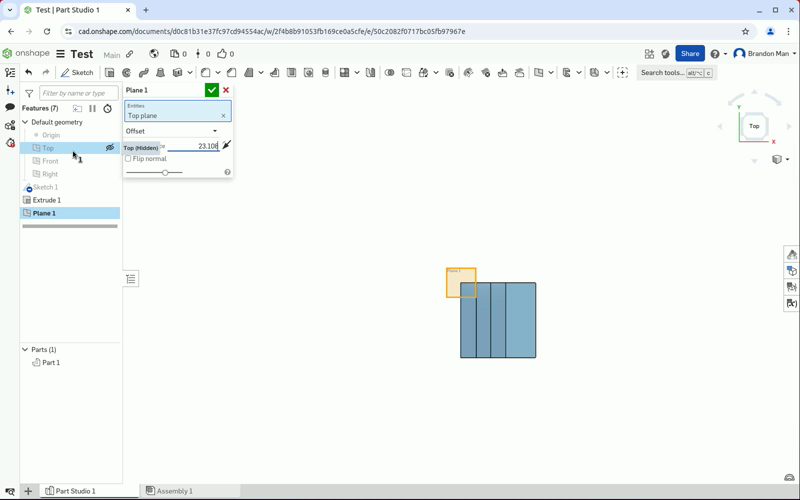
key(enter, 2)
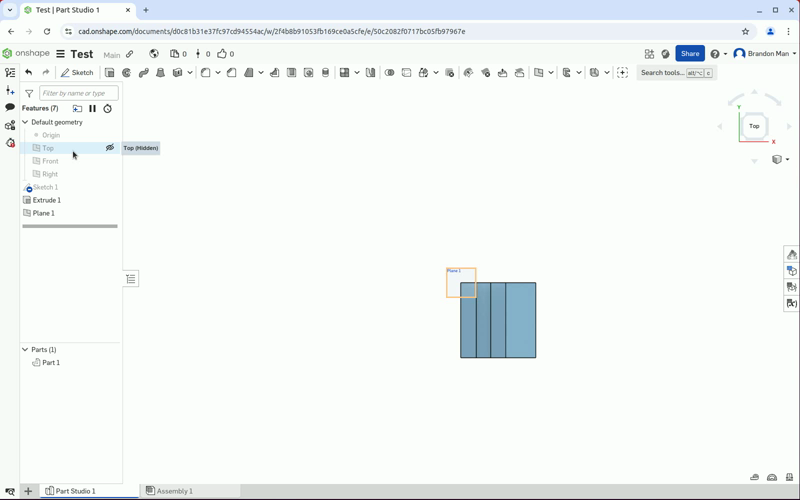
key(shift+s)
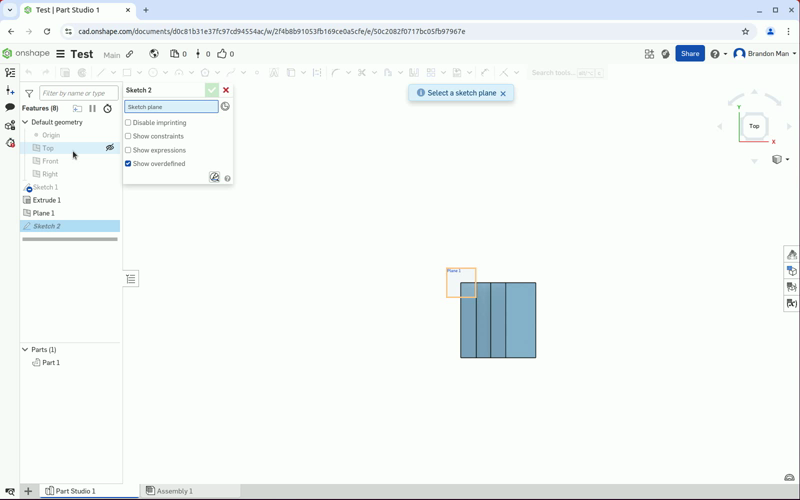
mouse_move(73, 215)
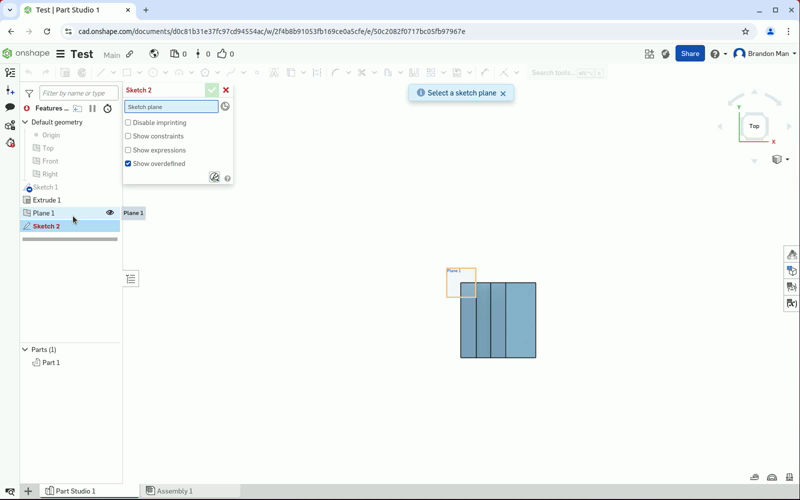
click(73, 215)
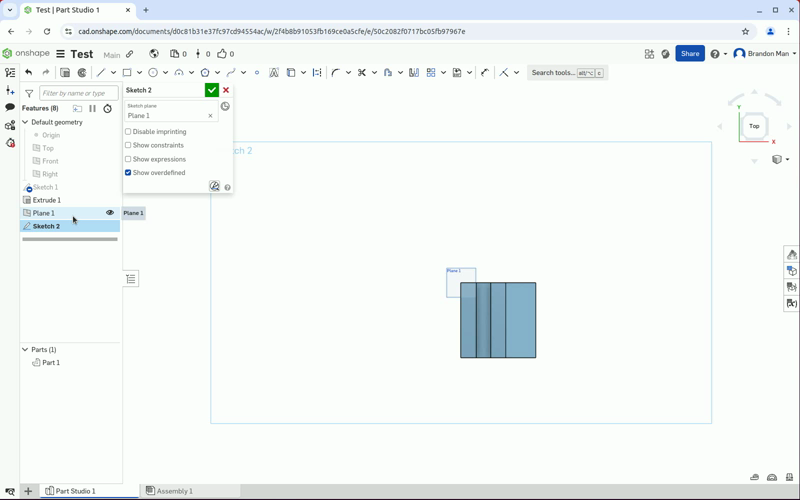
mouse_move(73, 352)
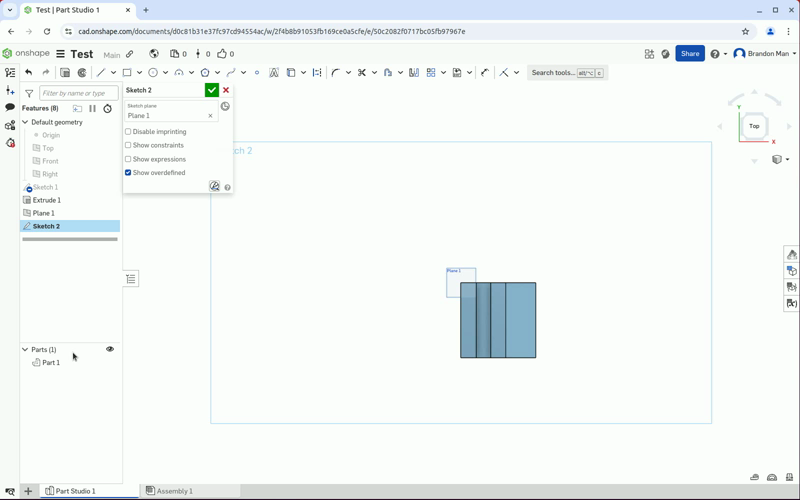
key(y)
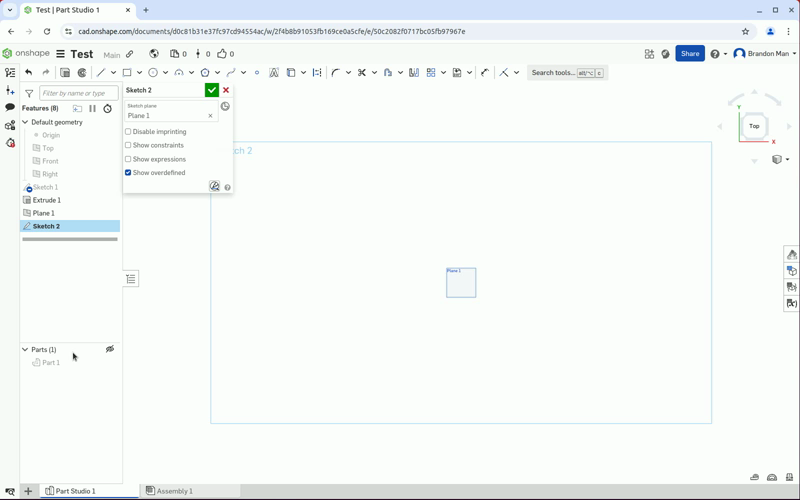
key(l)
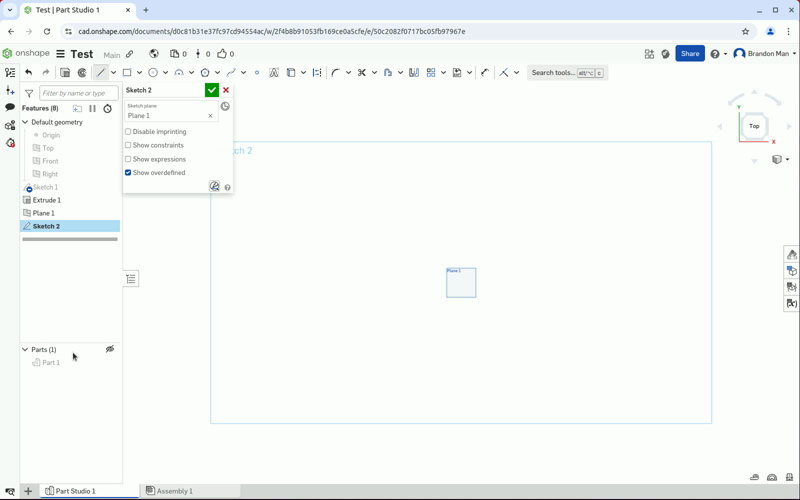
key_down(shift)
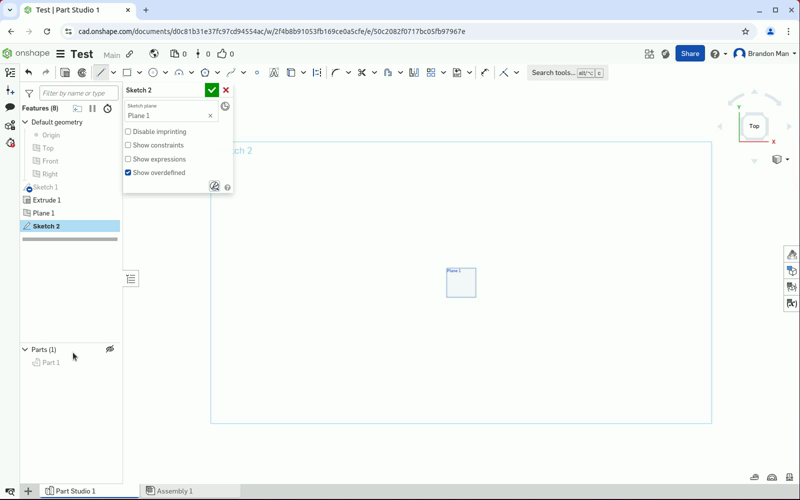
mouse_move(505, 327)
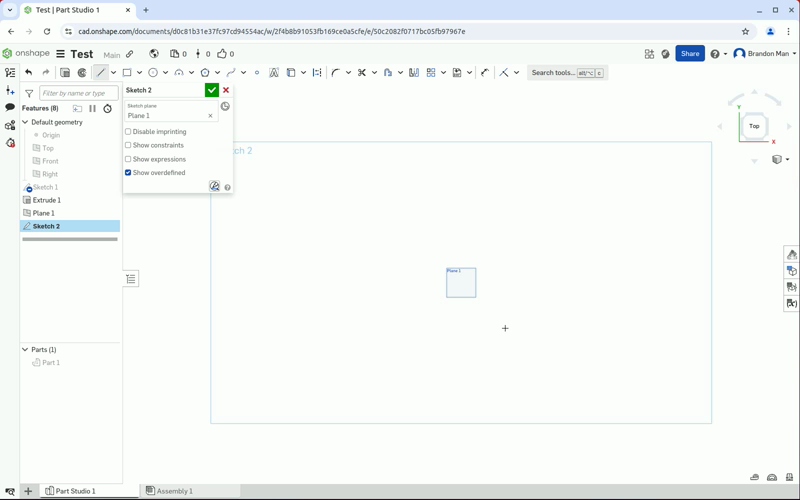
click(505, 327)
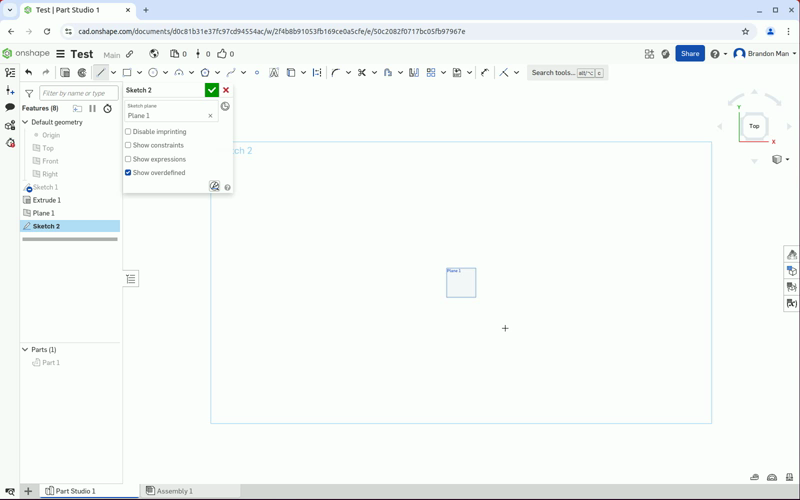
key_up(shift)
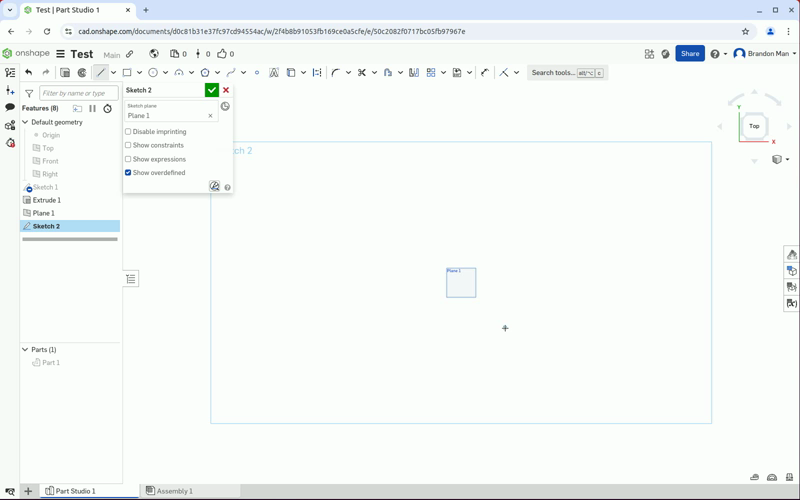
key_down(shift)
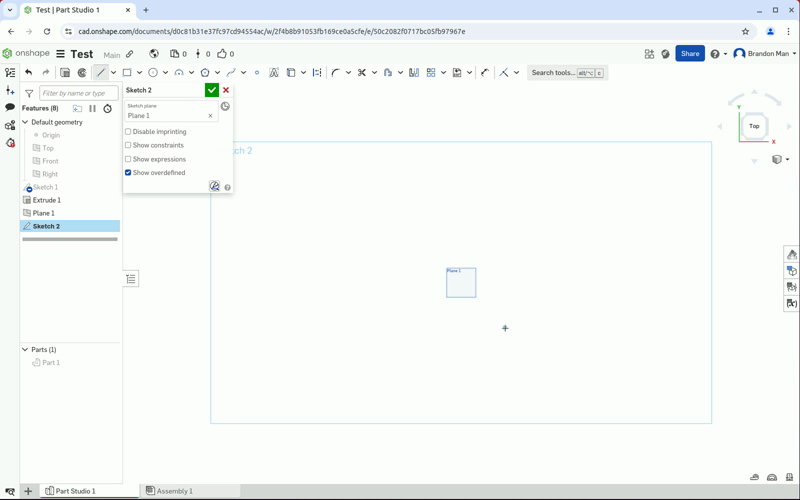
mouse_move(586, 327)
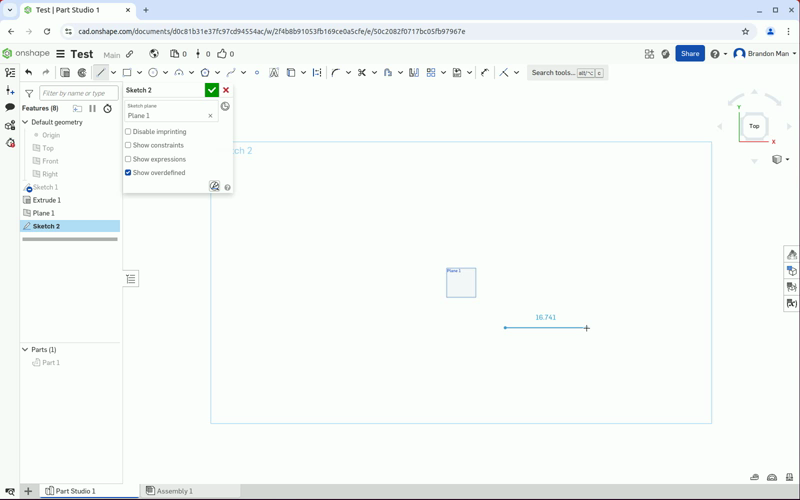
click(586, 327)
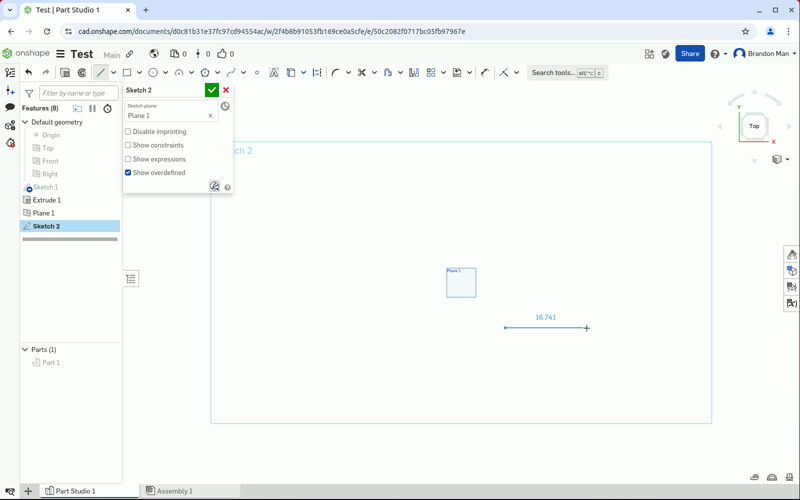
key_up(shift)
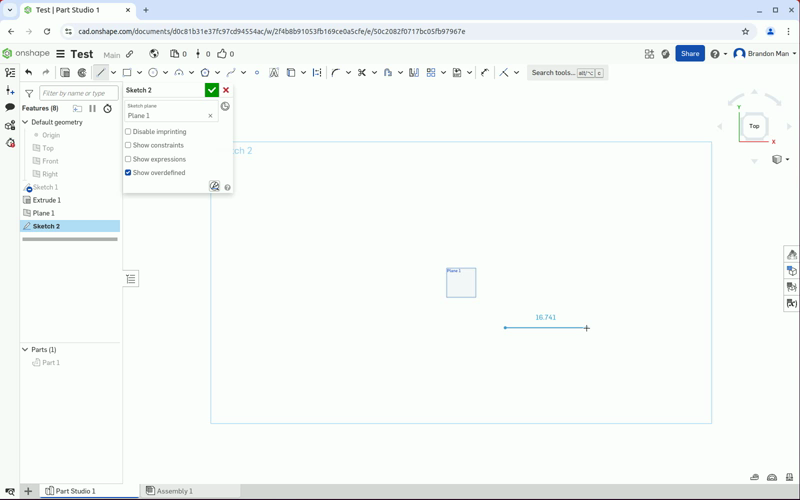
key_down(shift)
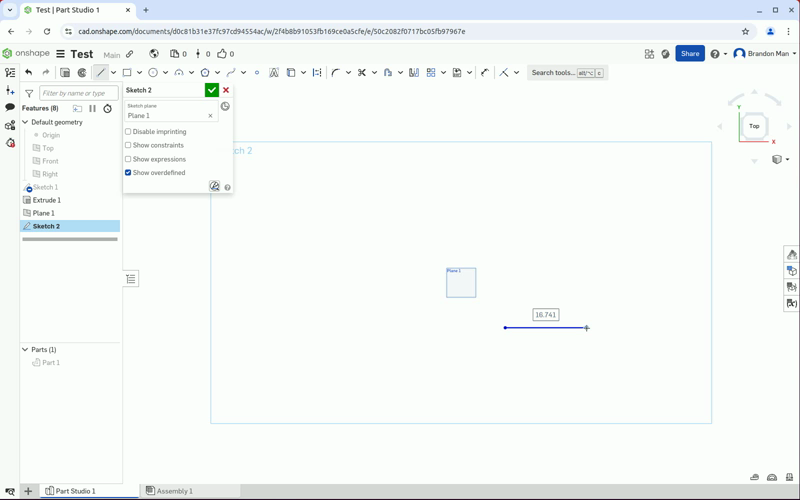
mouse_move(589, 327)
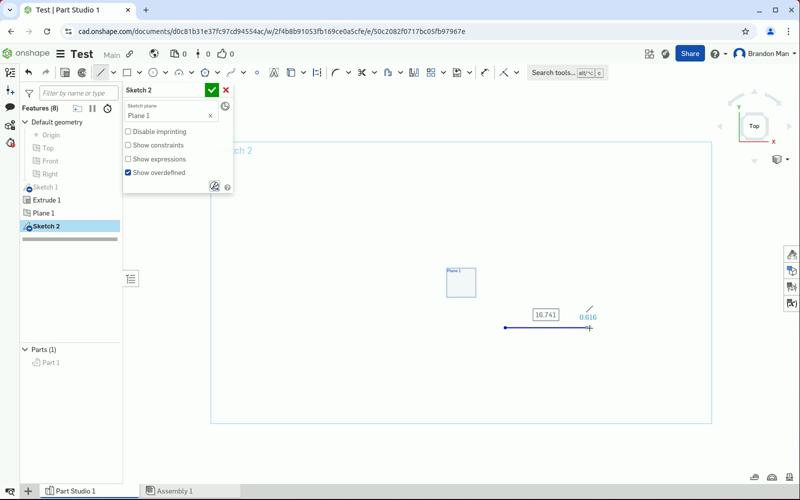
mouse_move(586, 312)
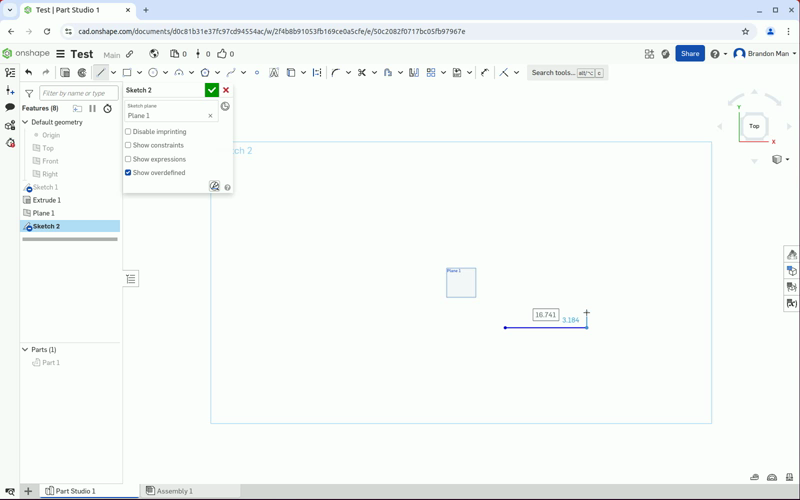
click(586, 312)
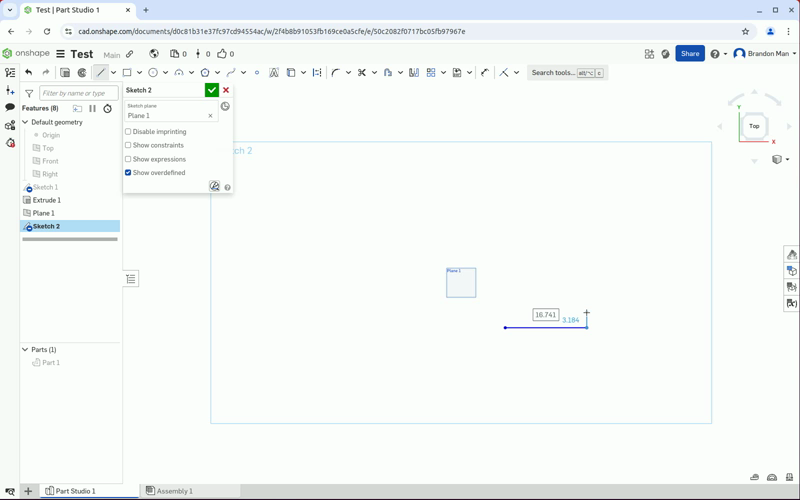
key_up(shift)
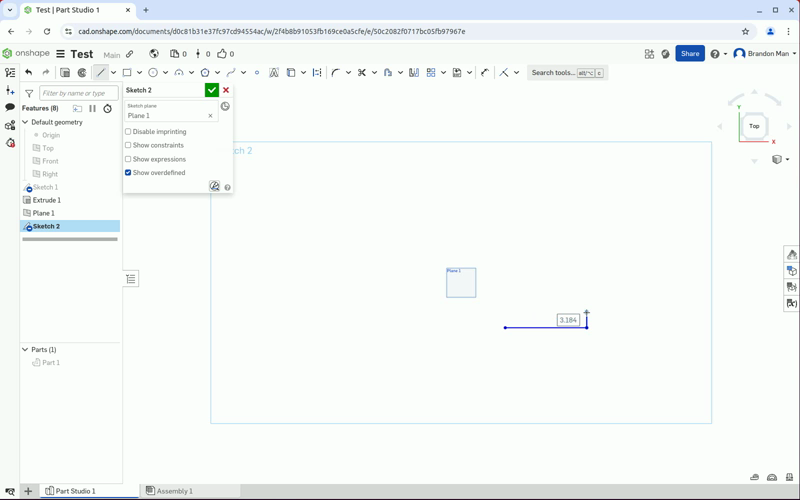
key_down(shift)
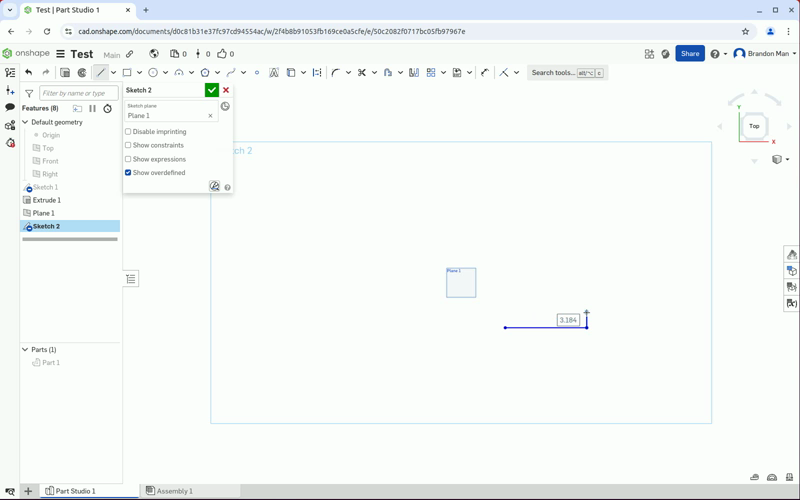
mouse_move(505, 312)
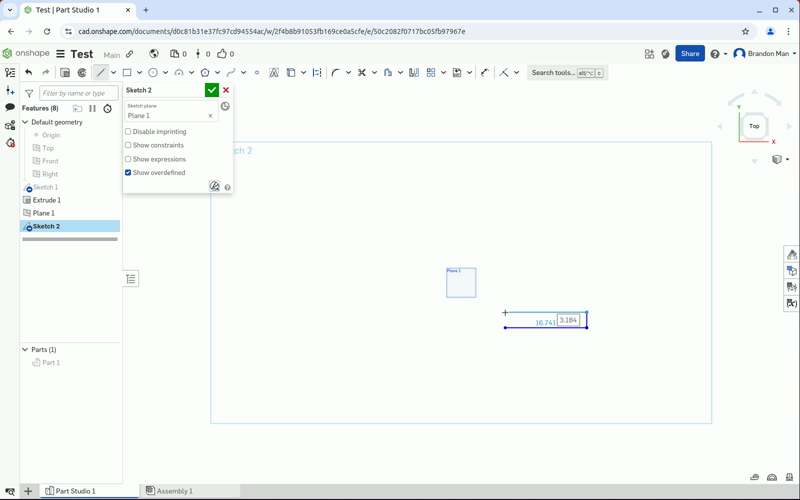
click(505, 312)
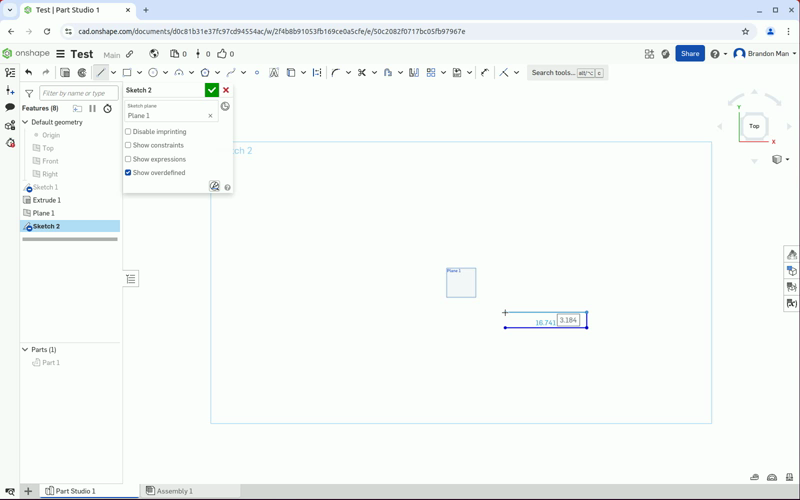
key_up(shift)
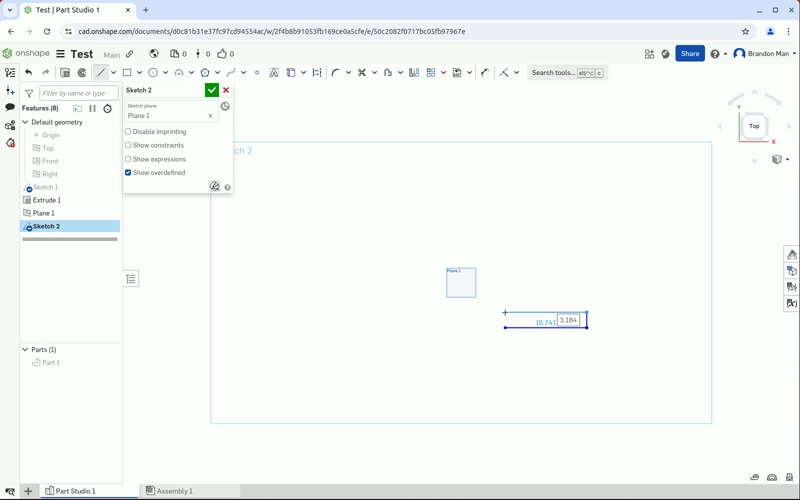
mouse_move(535, 312)
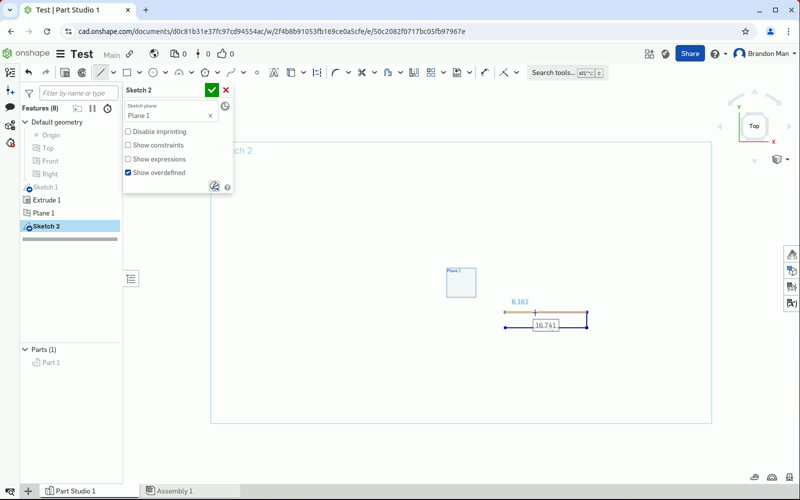
key_down(shift)
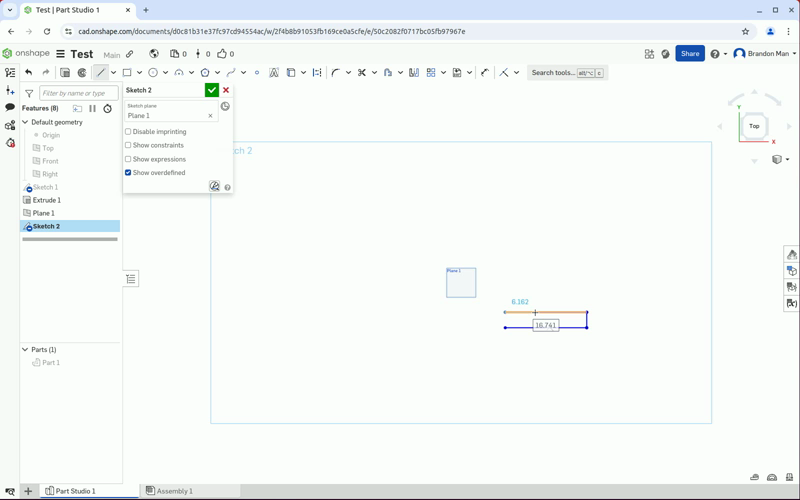
mouse_move(505, 327)
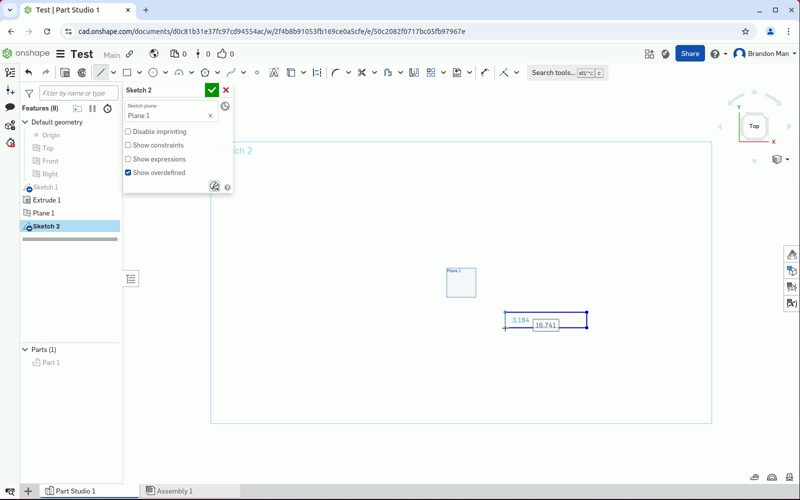
key_up(shift)
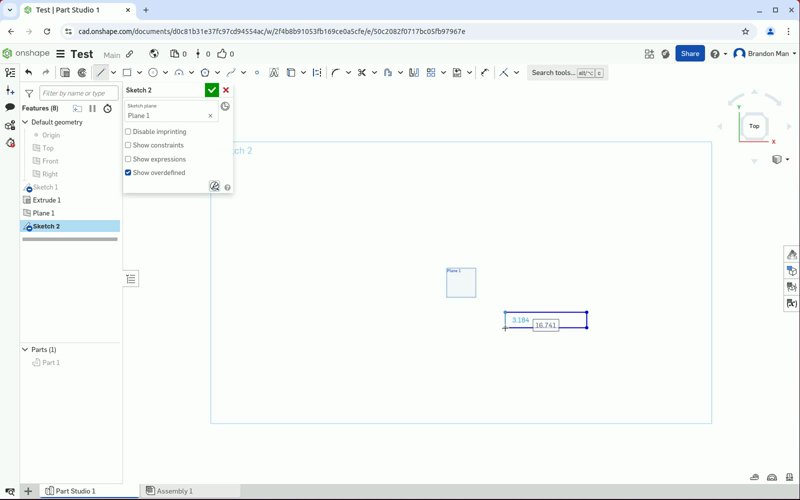
click(505, 327)
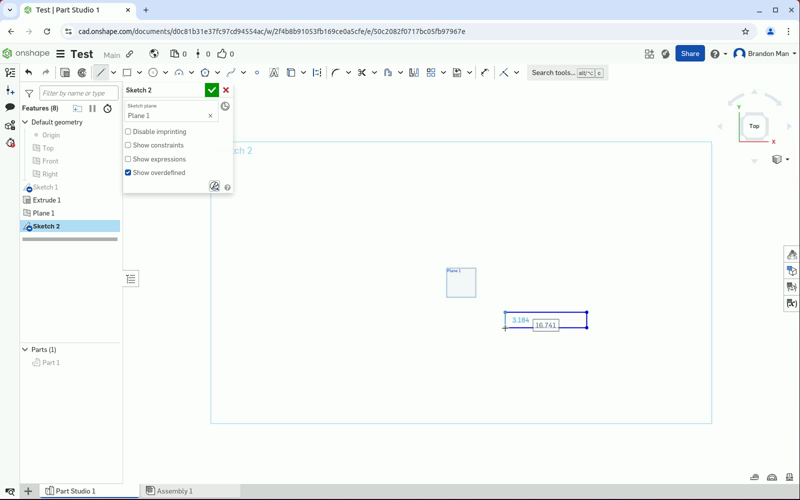
key(esc)
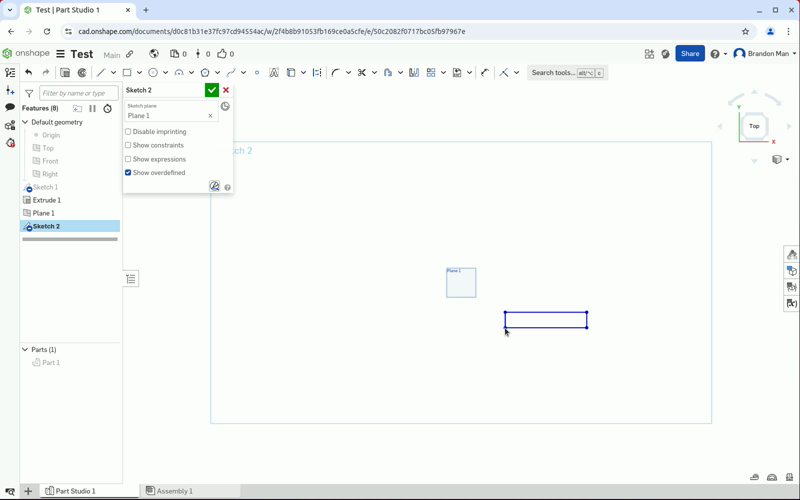
mouse_move(531, 324)
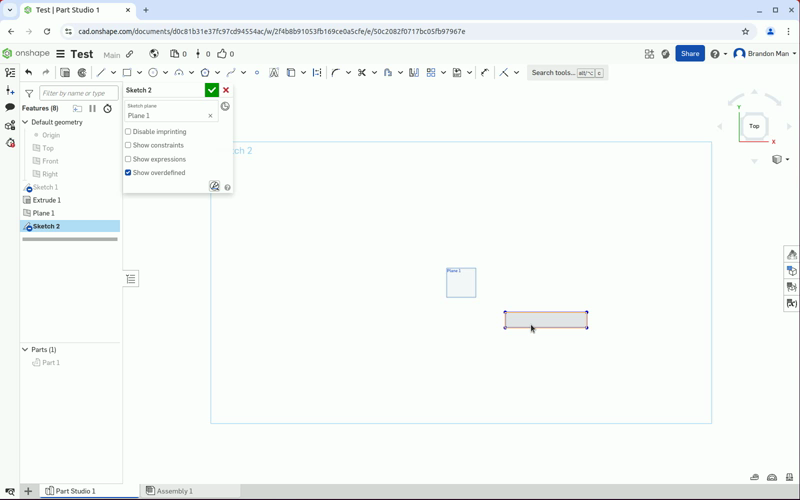
scroll(6)
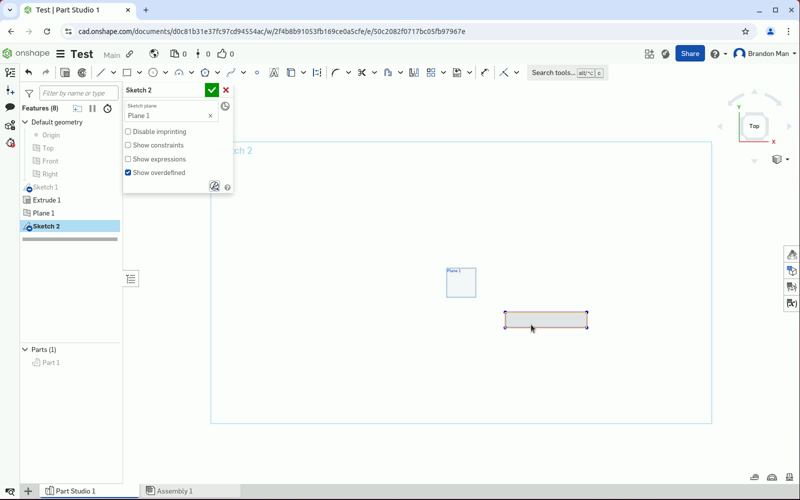
scroll(6)
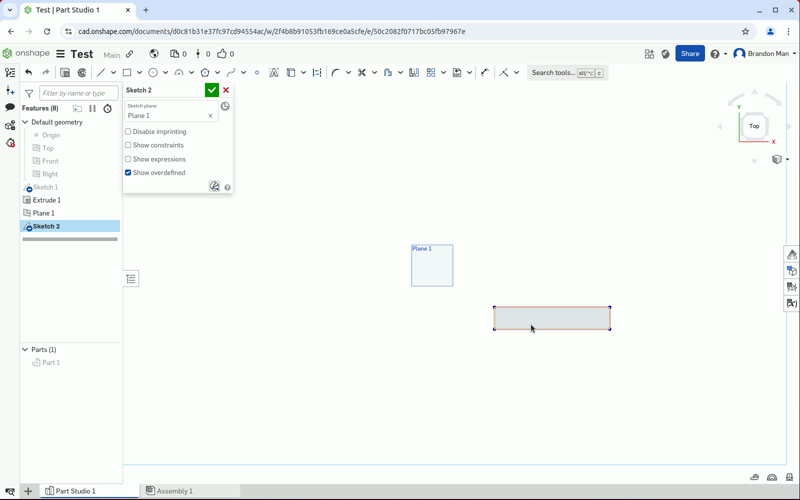
scroll(6)
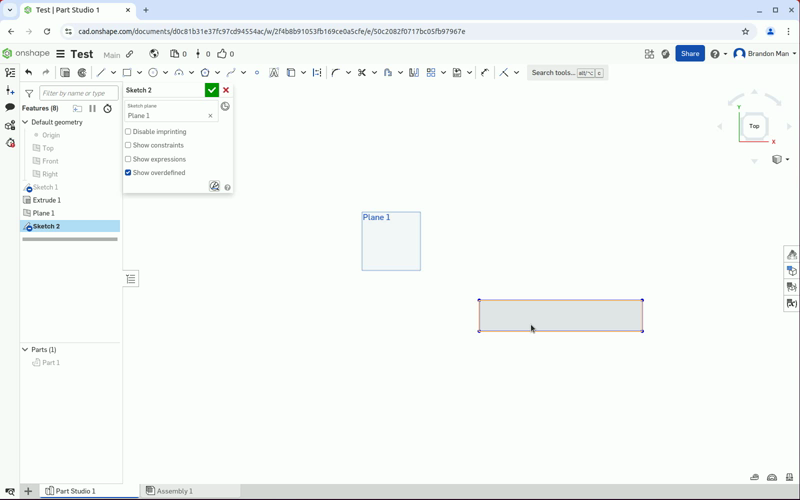
scroll(6)
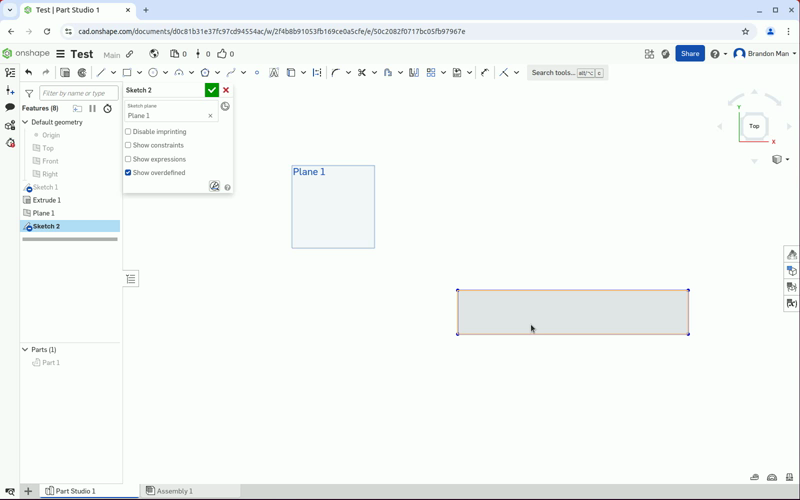
scroll(6)
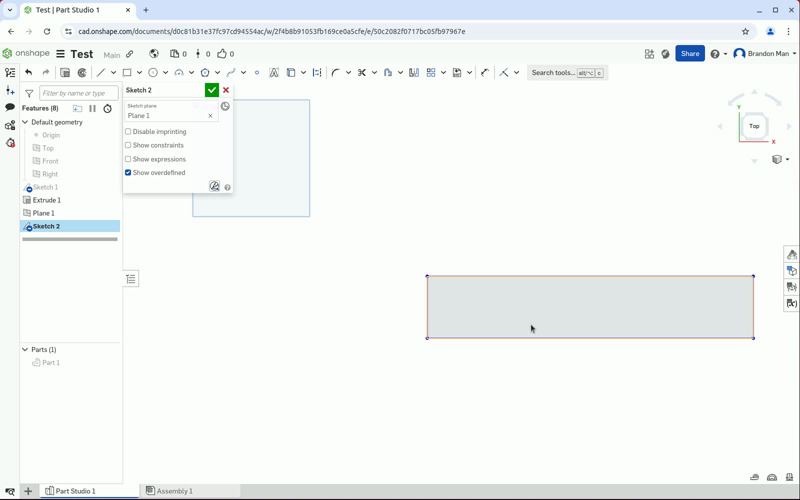
scroll(6)
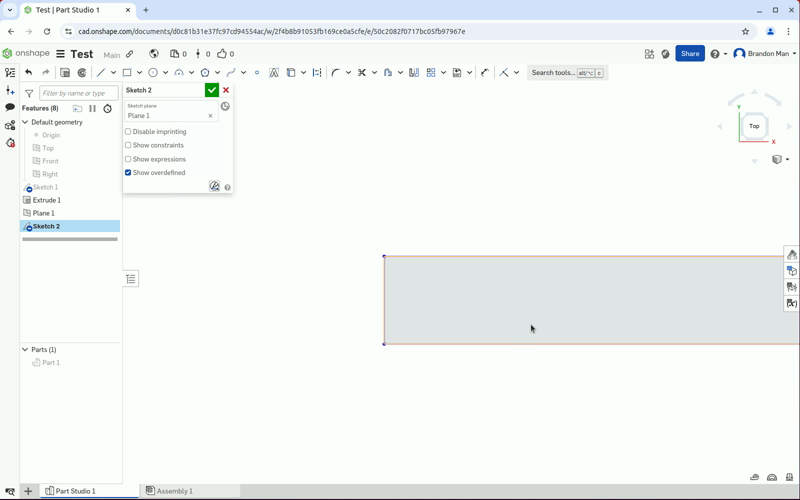
scroll(6)
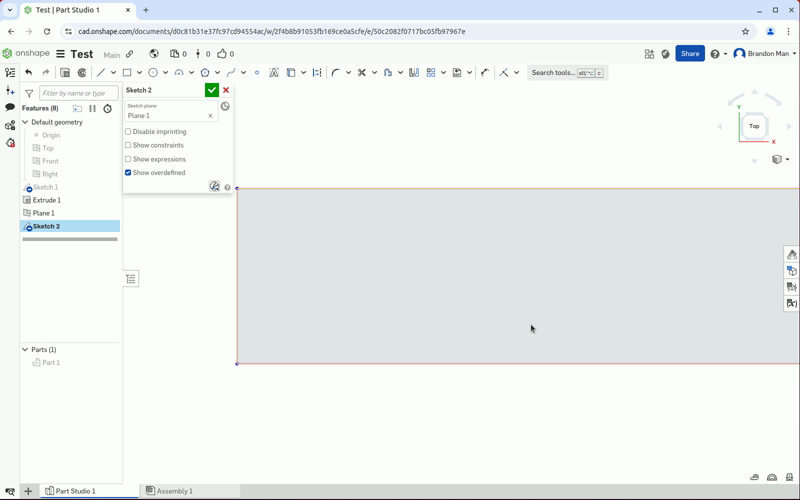
click(531, 324)
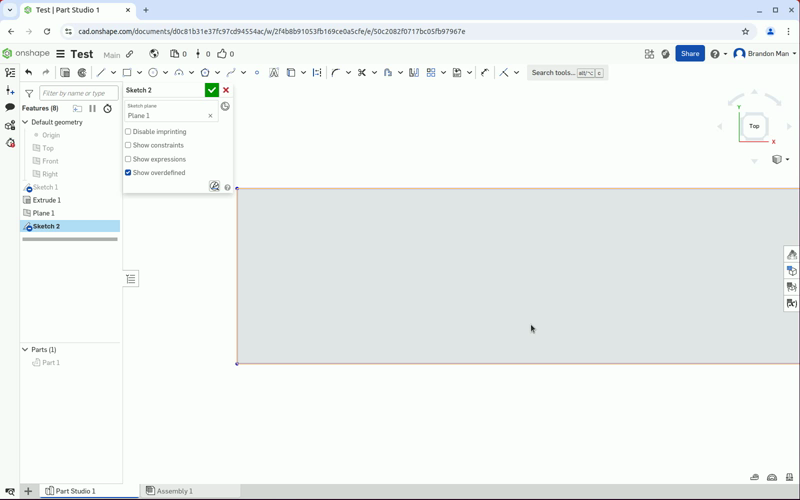
scroll(-6)
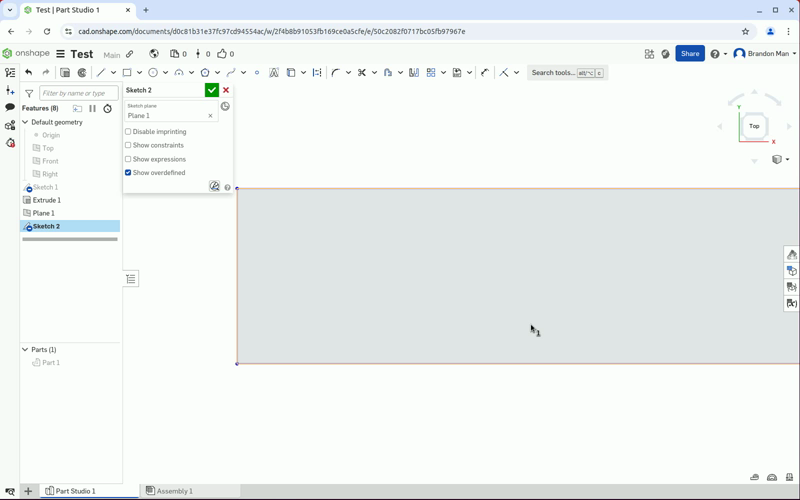
scroll(-6)
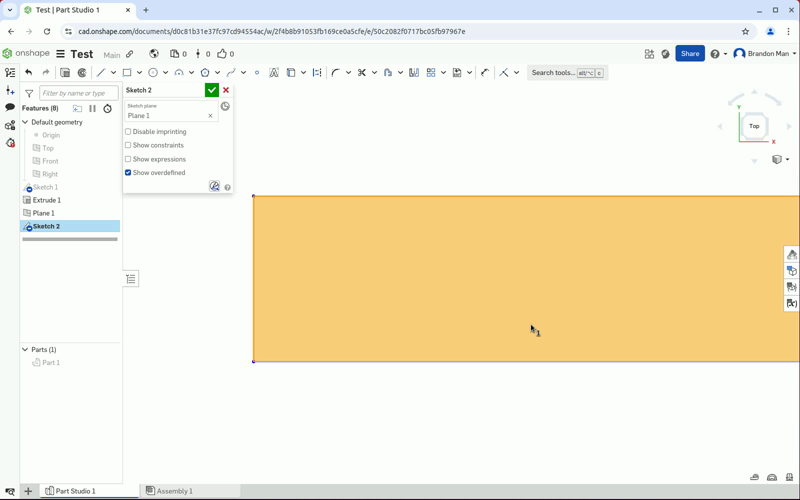
scroll(-6)
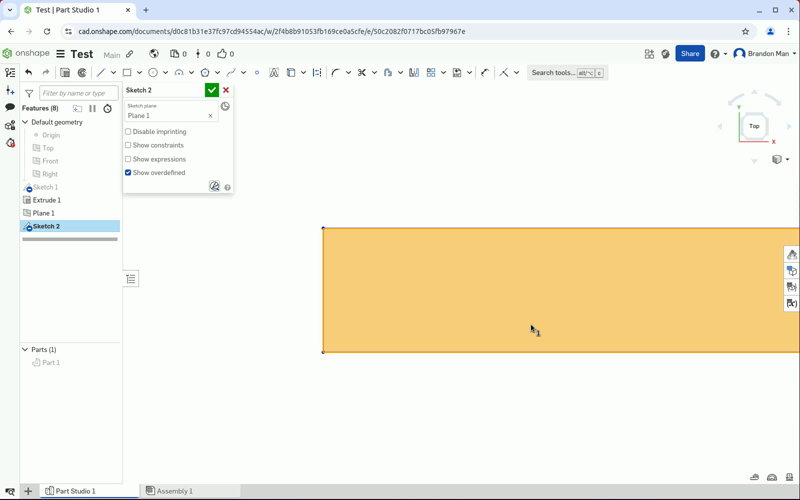
scroll(-6)
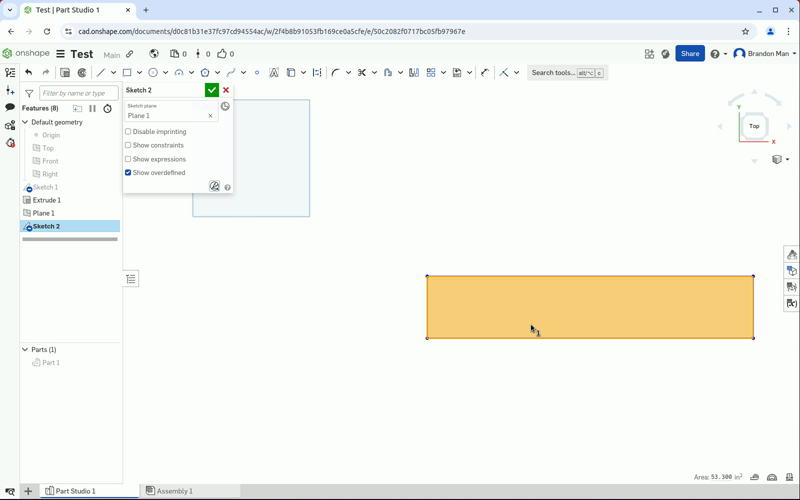
scroll(-6)
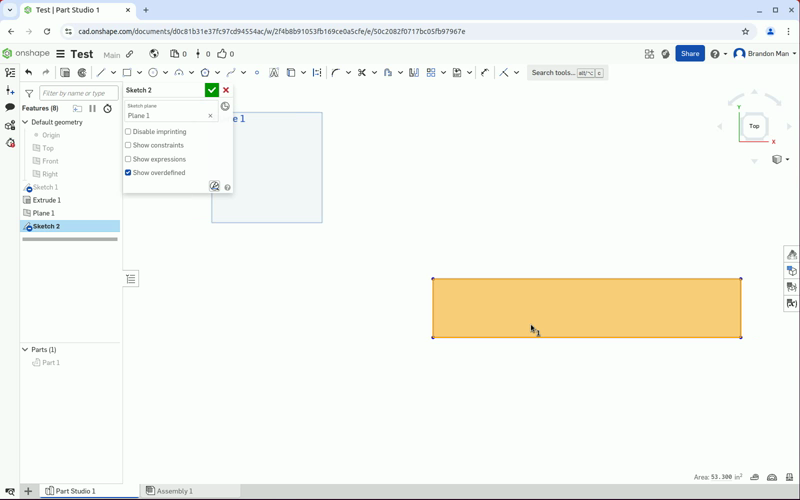
scroll(-6)
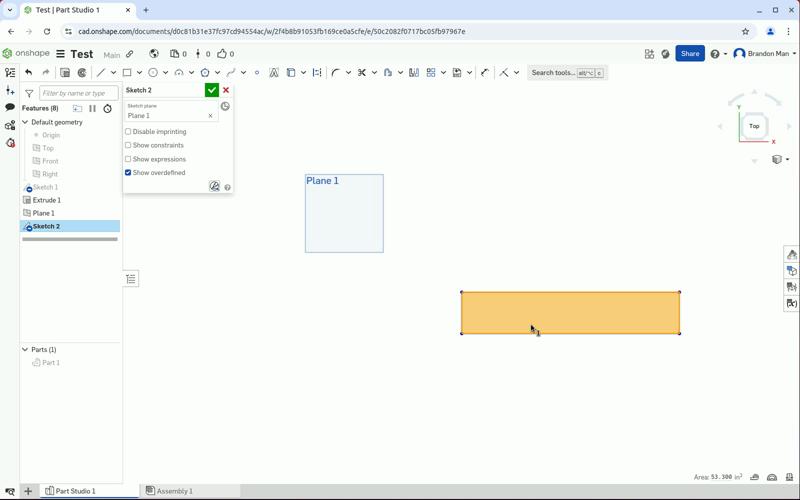
scroll(-6)
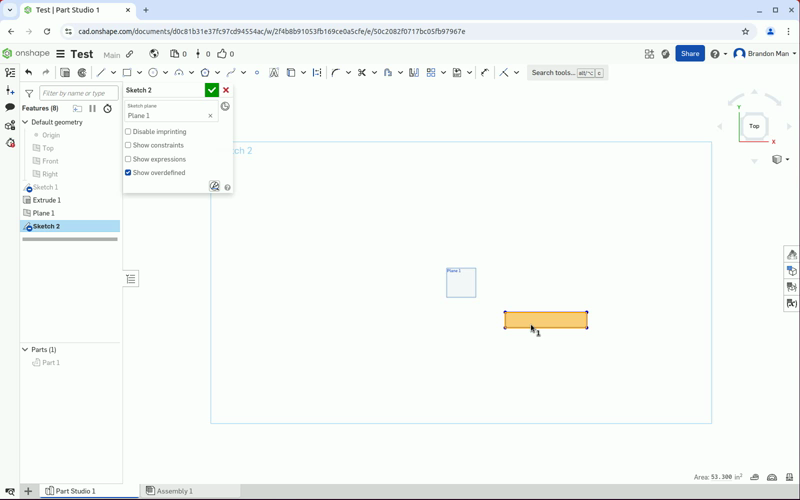
mouse_move(73, 352)
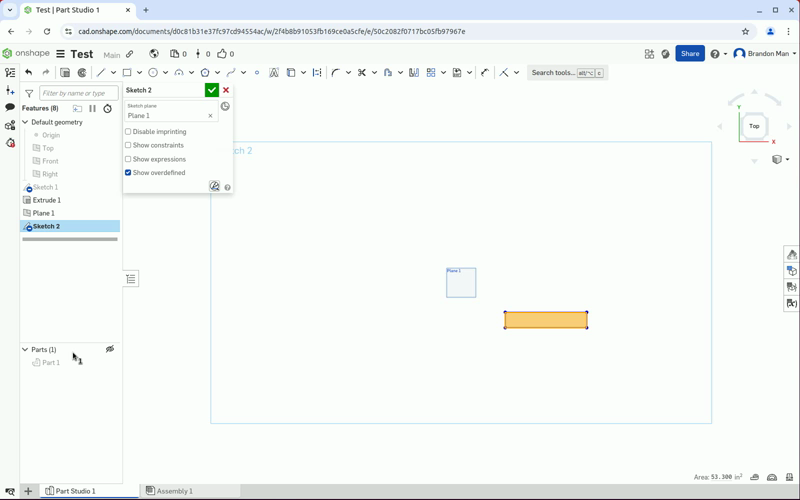
key(shift+y)
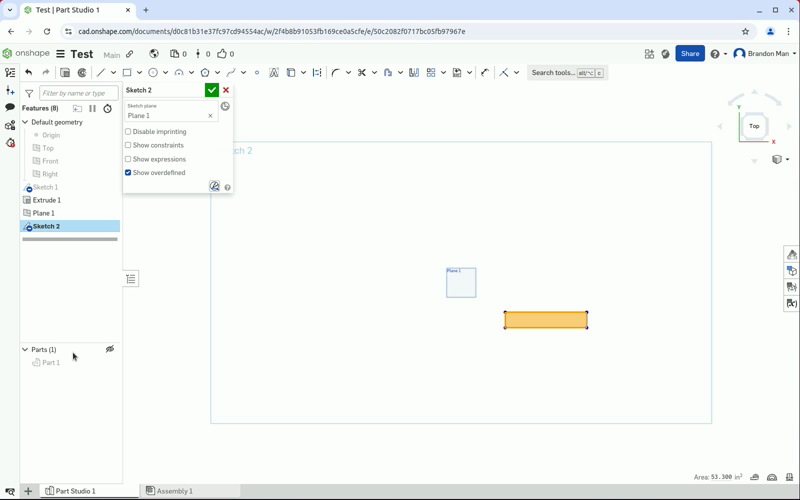
key(shift+e)
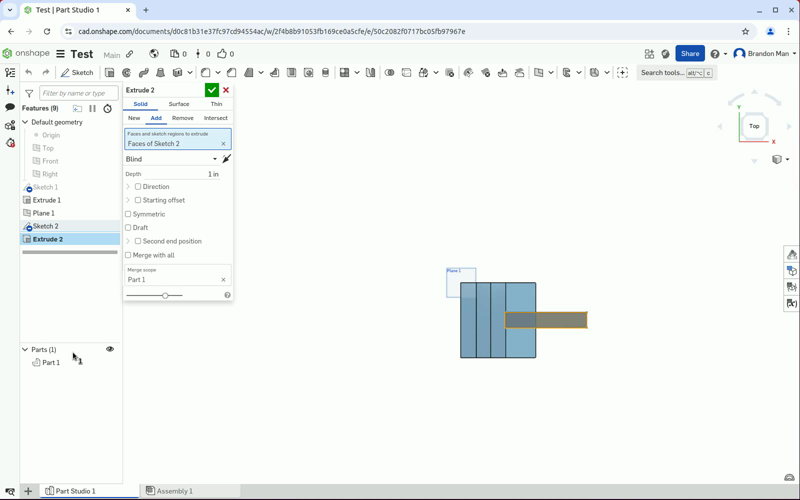
mouse_move(143, 106)
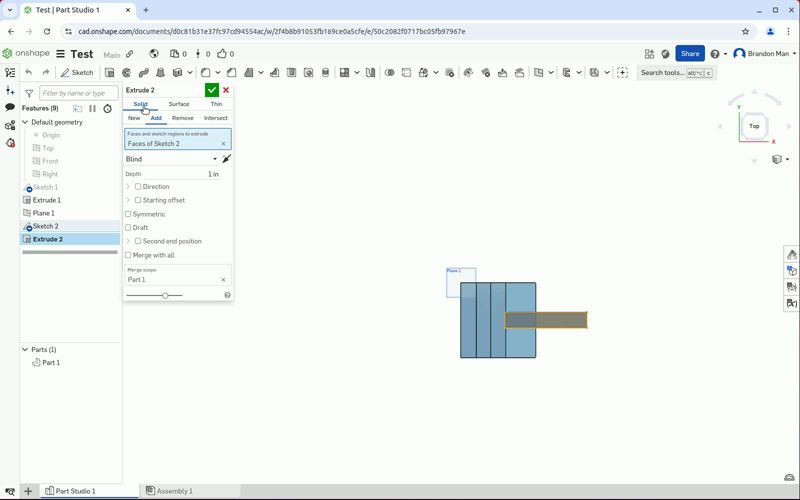
click(143, 106)
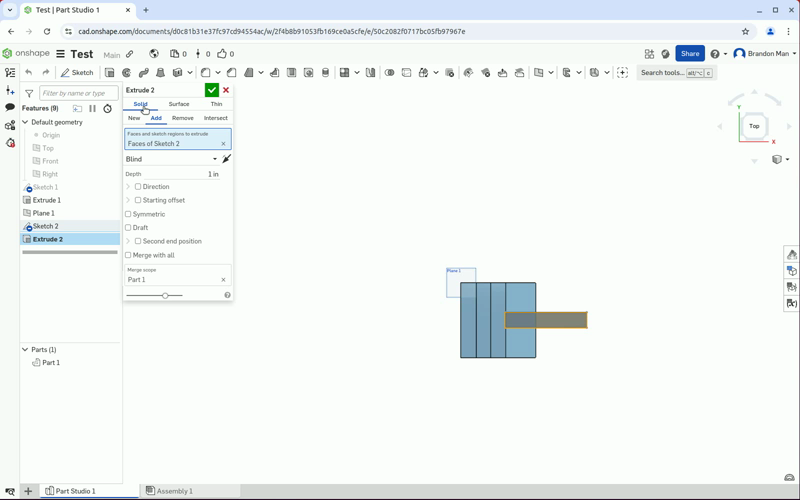
mouse_move(186, 120)
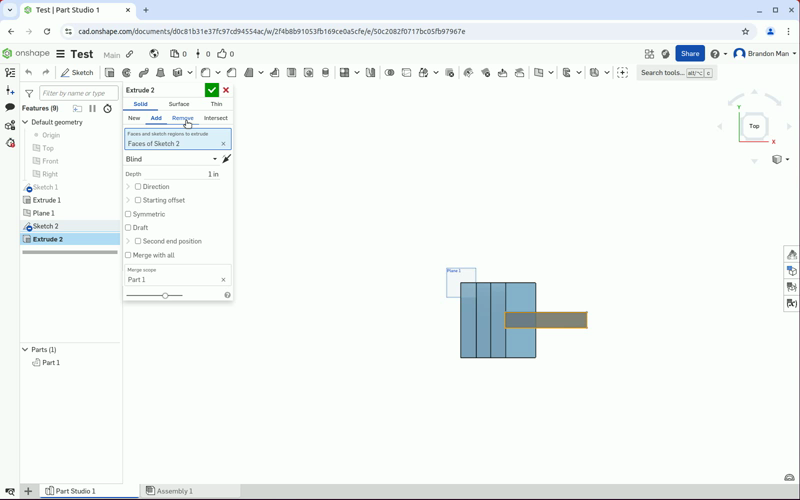
click(186, 120)
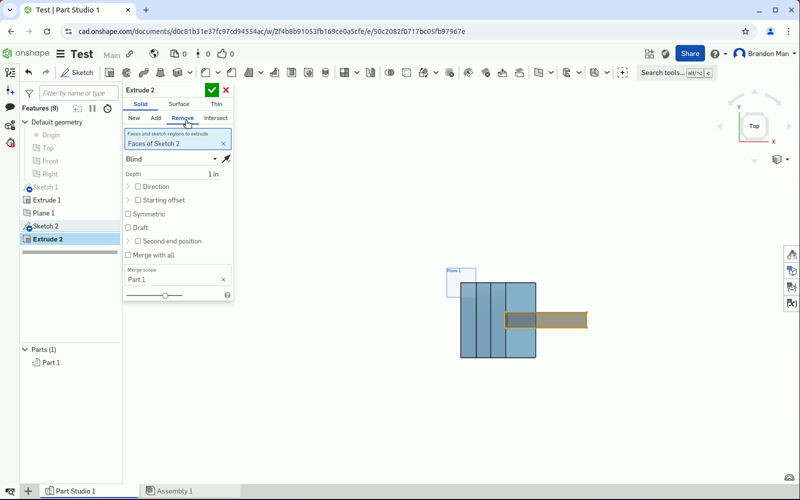
key(tab, 4)
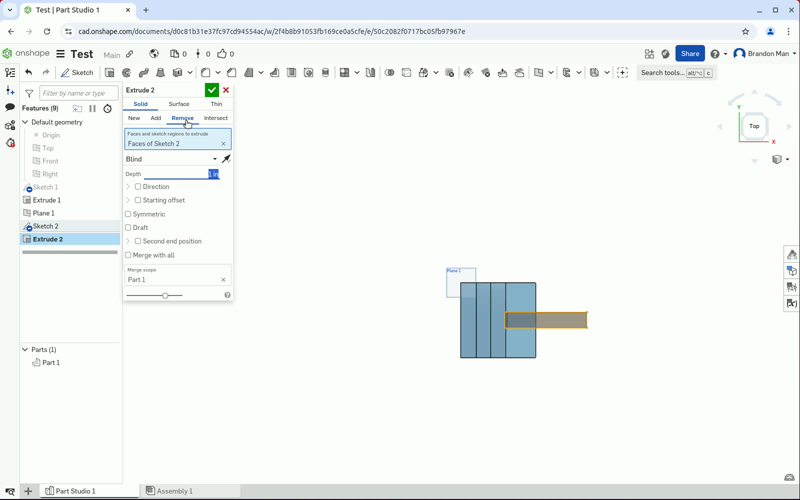
text(23.108)
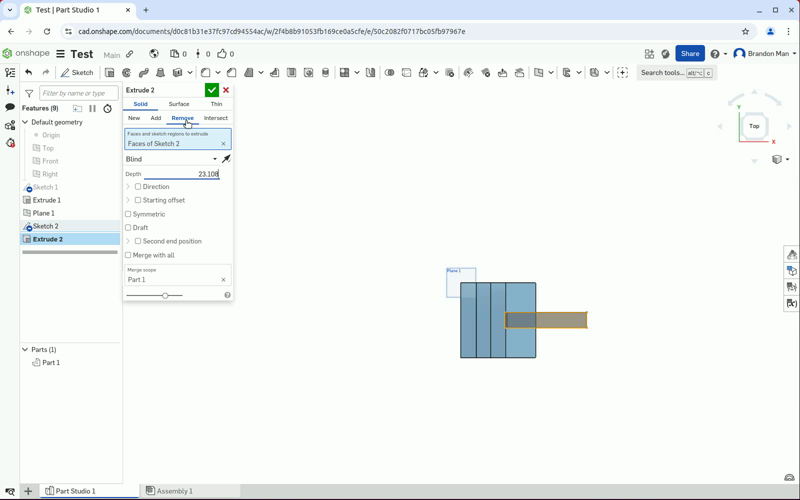
key(tab, 6)
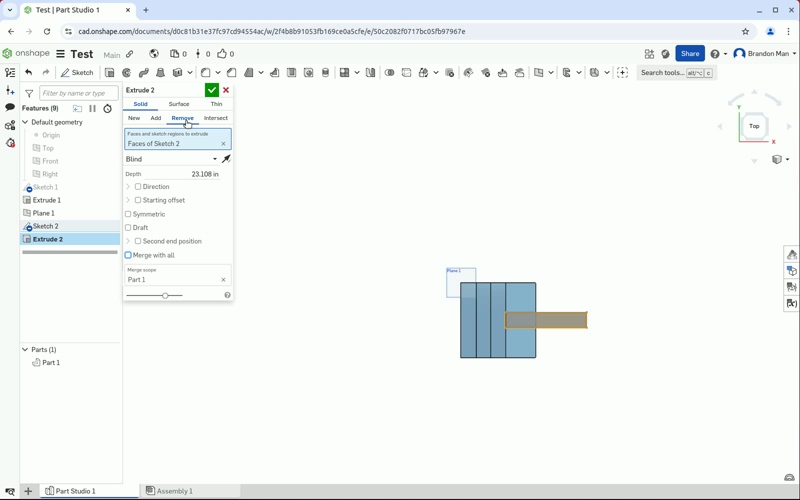
key(space)
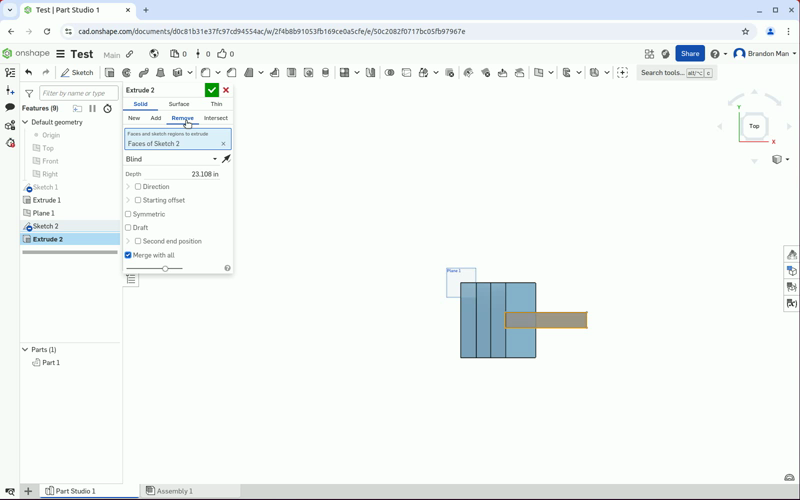
key(enter)
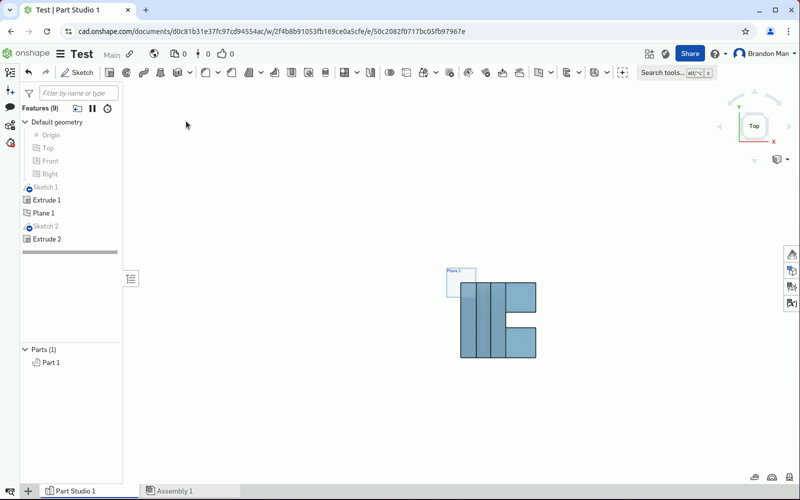
key(shift+h)
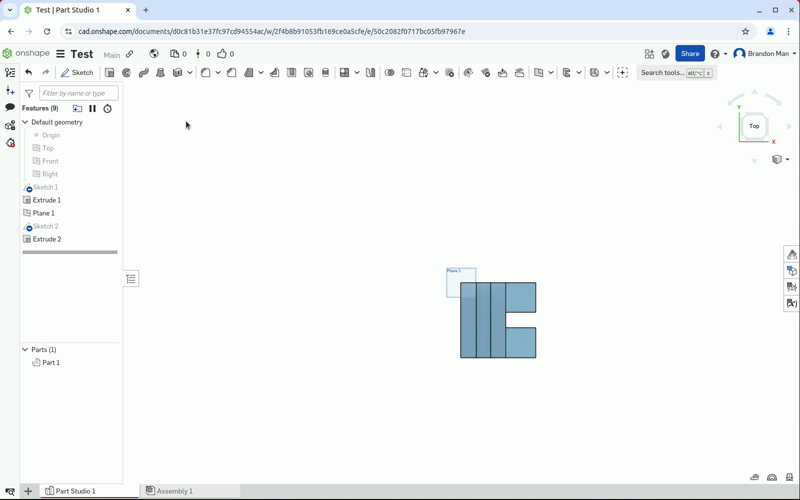
key(shift+h)
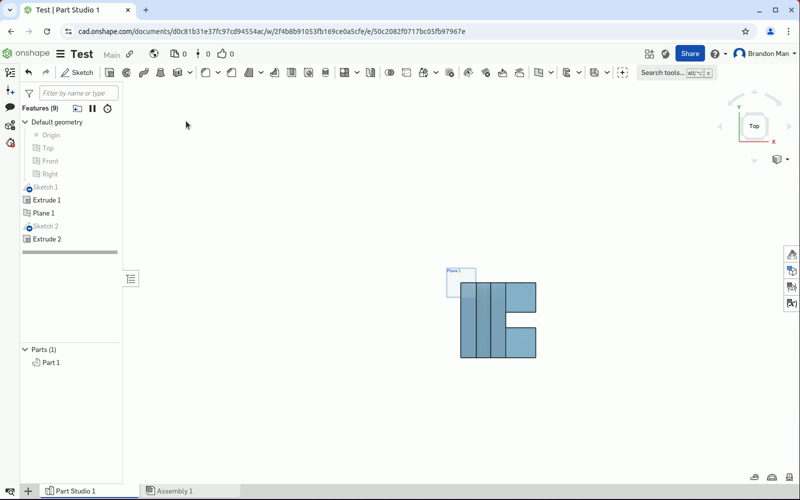
mouse_move(73, 189)
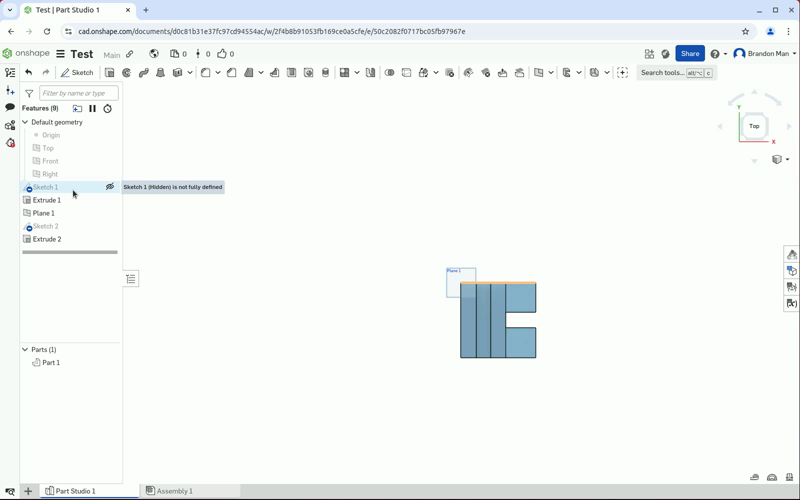
click(73, 189)
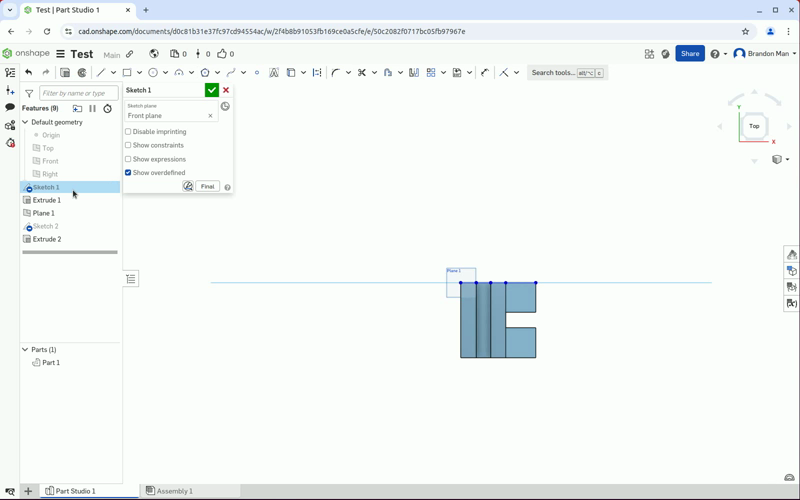
mouse_move(229, 92)
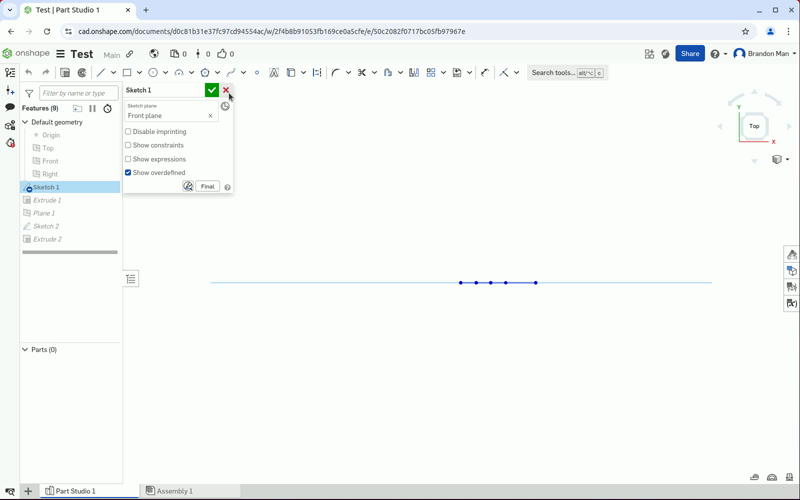
click(229, 92)
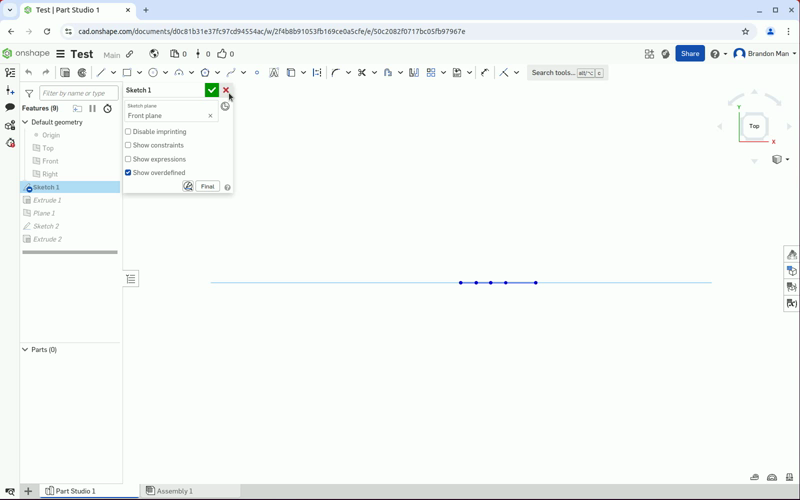
key(shift+s)
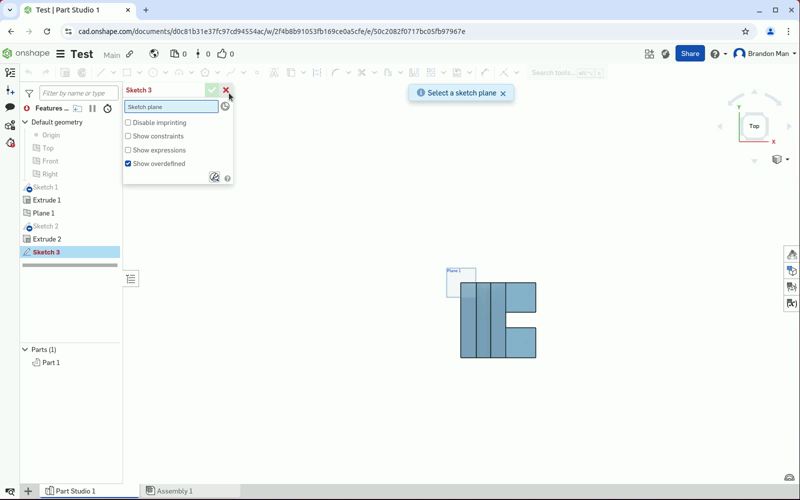
mouse_move(73, 215)
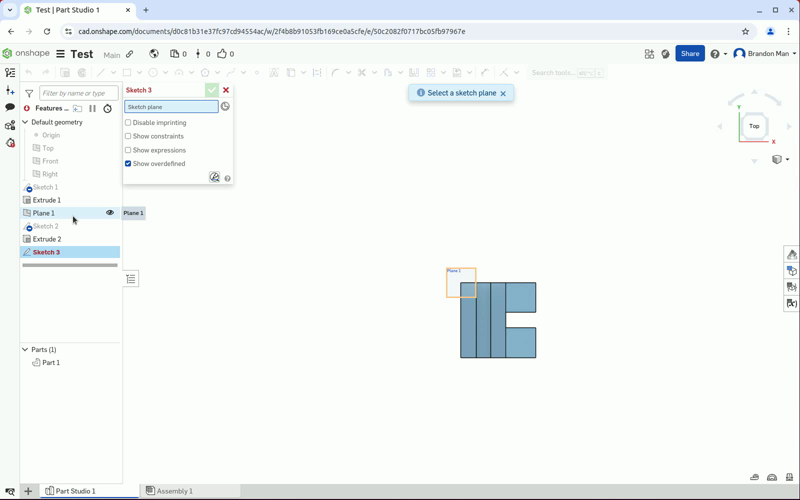
click(73, 215)
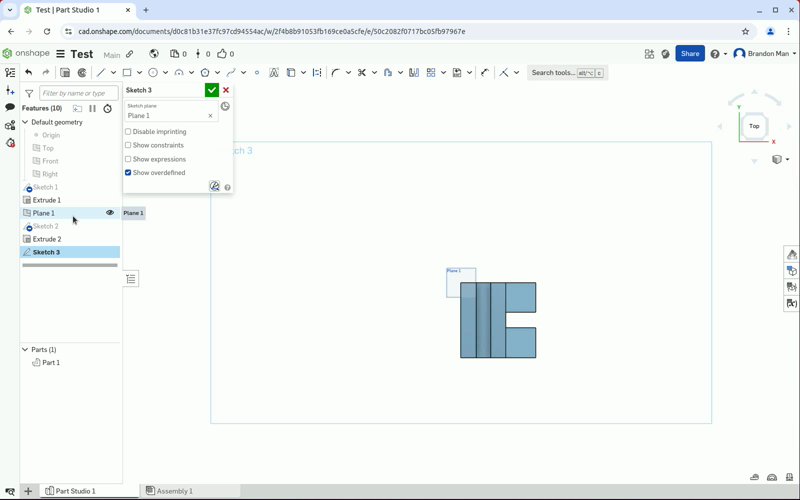
mouse_move(73, 352)
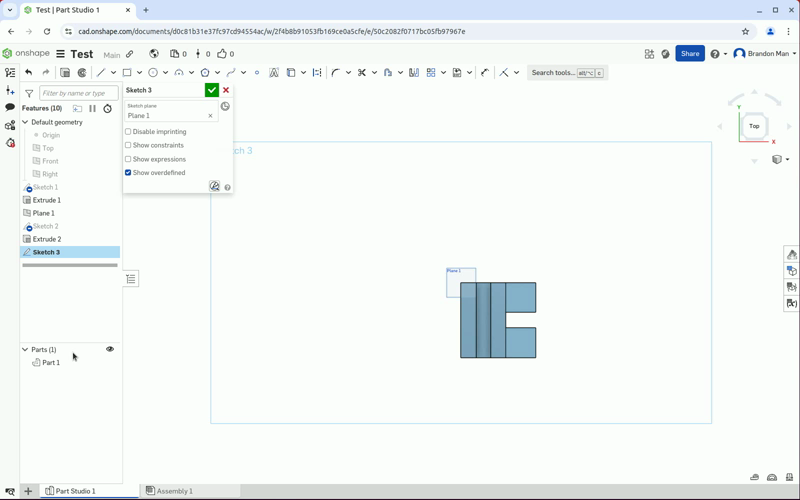
key(y)
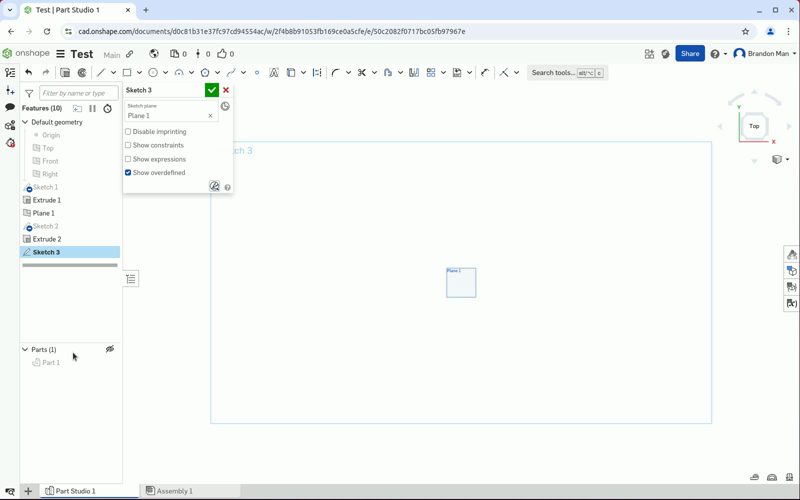
key(l)
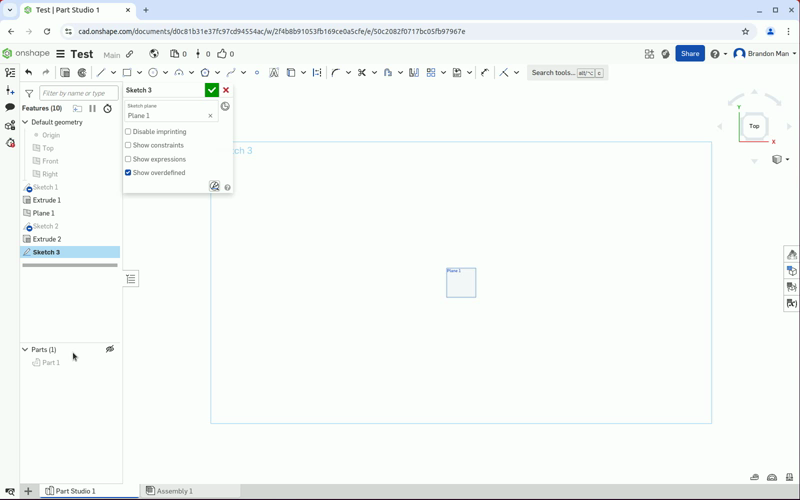
key_down(shift)
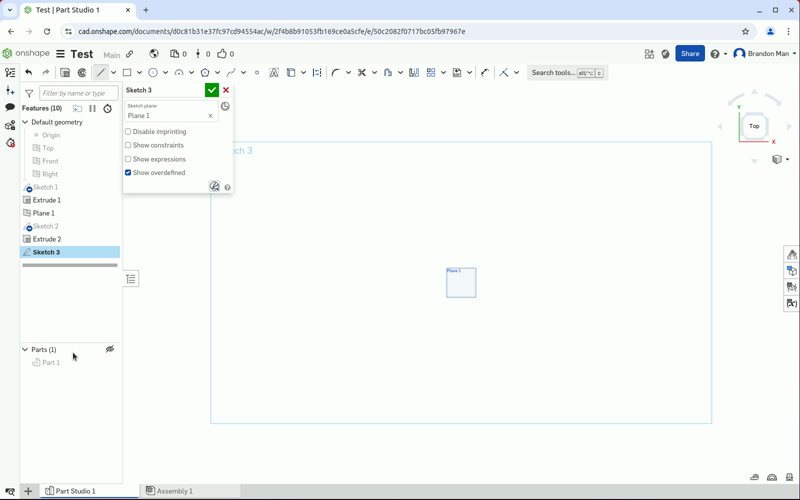
mouse_move(498, 327)
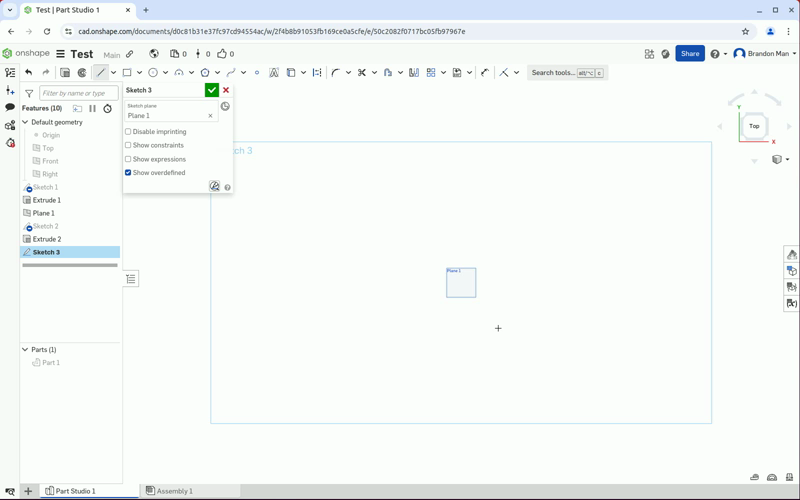
click(498, 327)
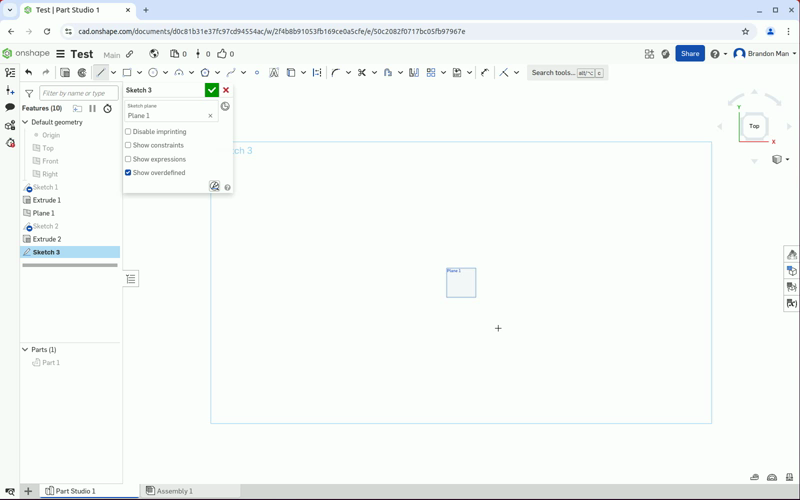
key_up(shift)
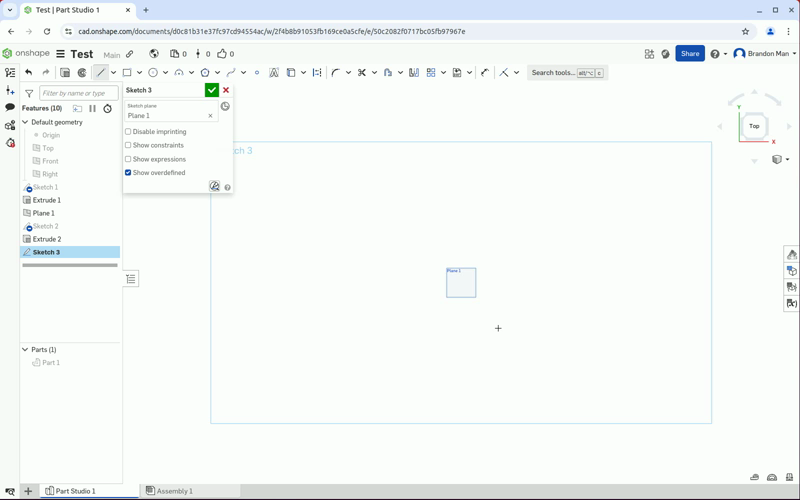
key_down(shift)
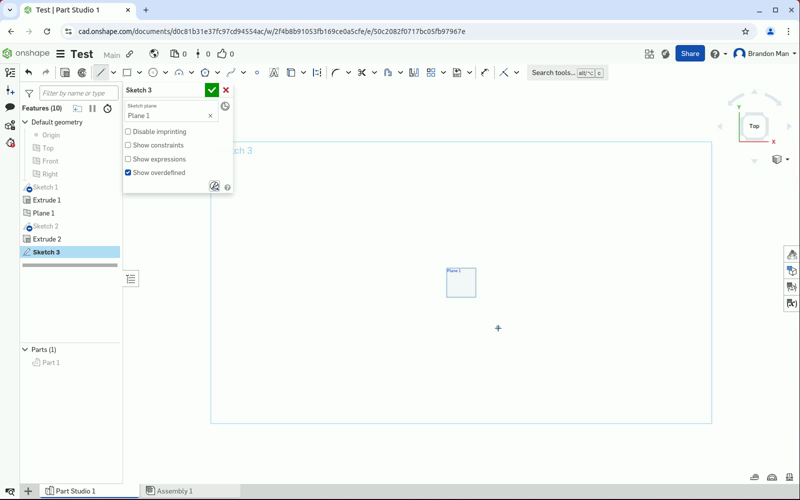
mouse_move(528, 327)
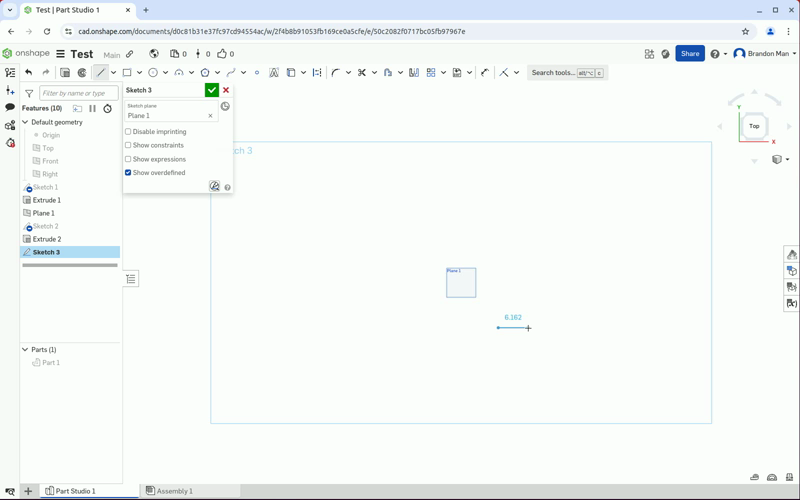
mouse_move(506, 327)
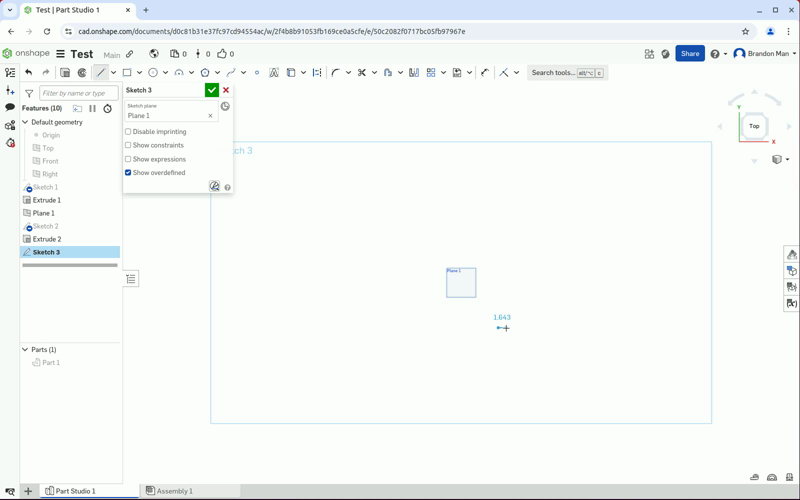
click(506, 327)
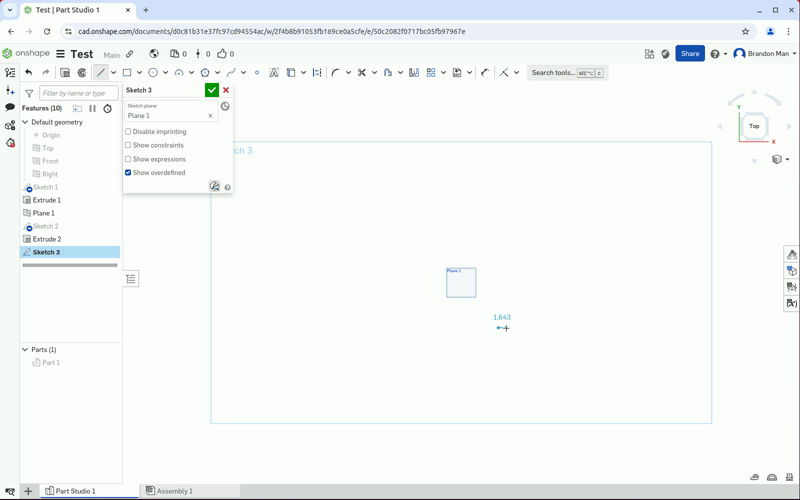
key_up(shift)
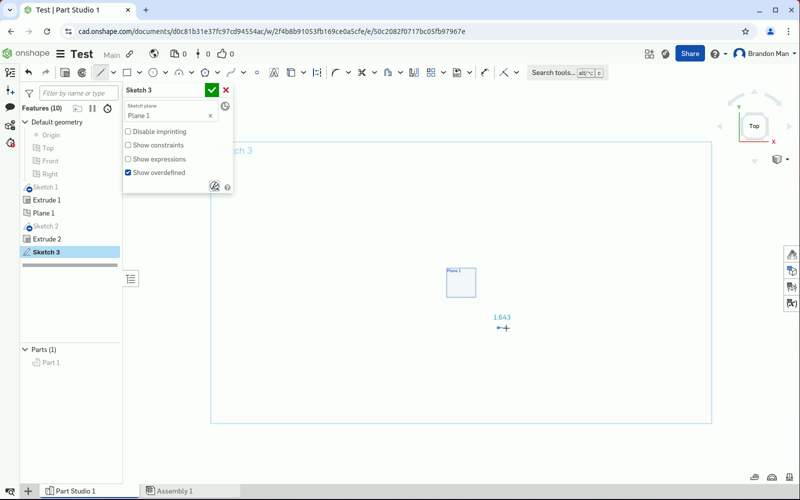
key_down(shift)
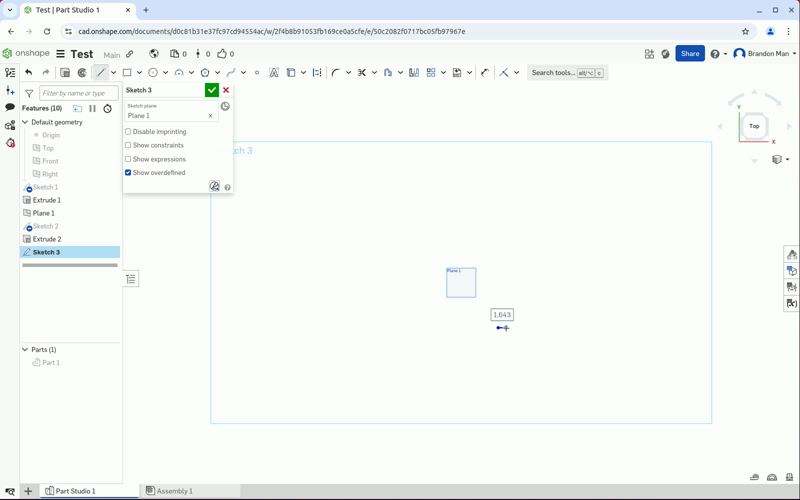
mouse_move(536, 327)
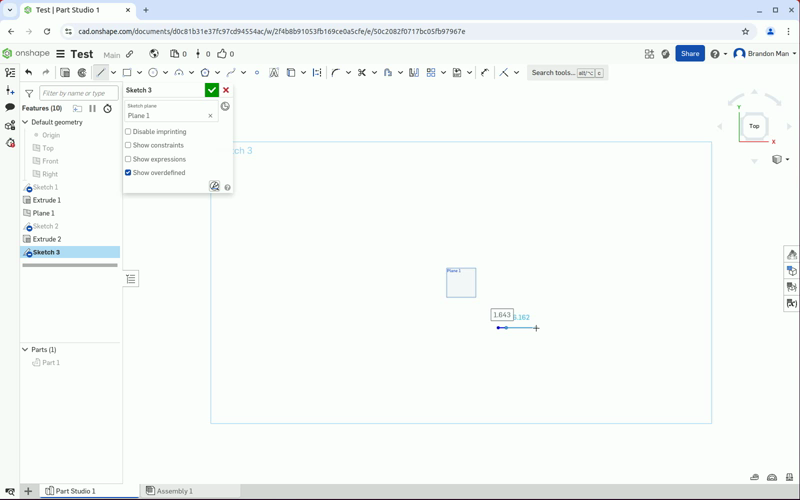
mouse_move(506, 311)
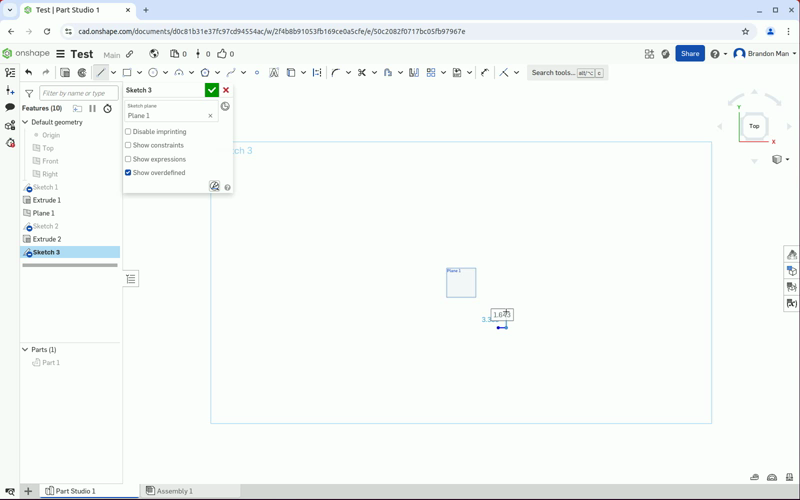
click(506, 311)
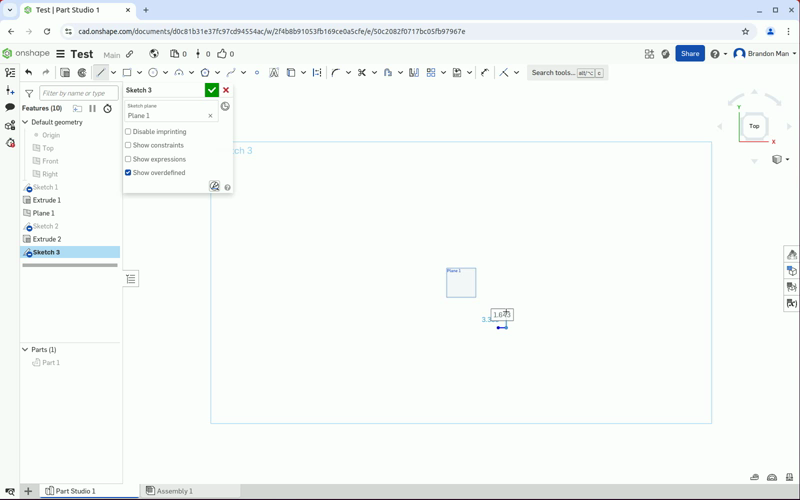
key_up(shift)
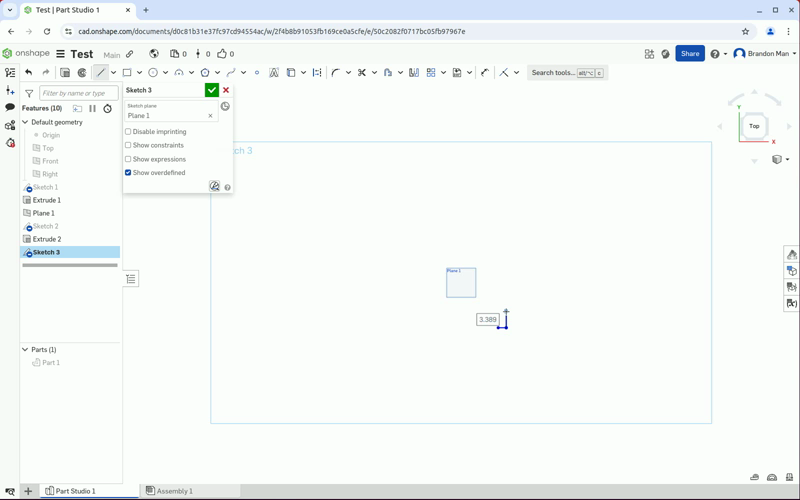
key_down(shift)
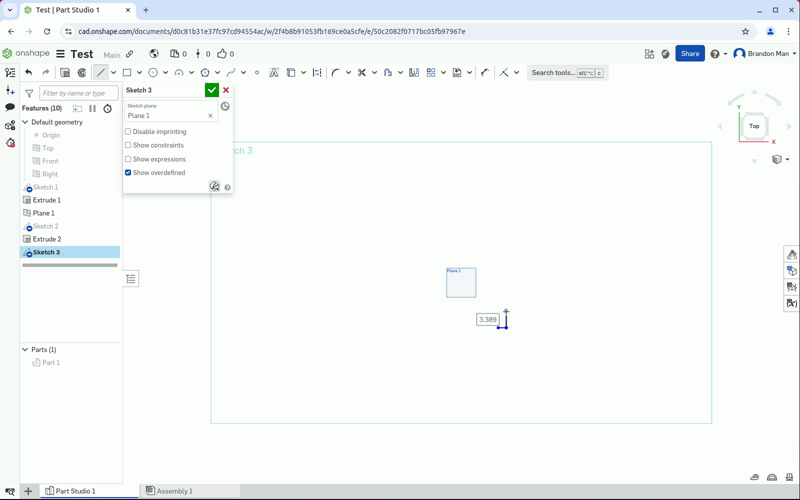
mouse_move(536, 311)
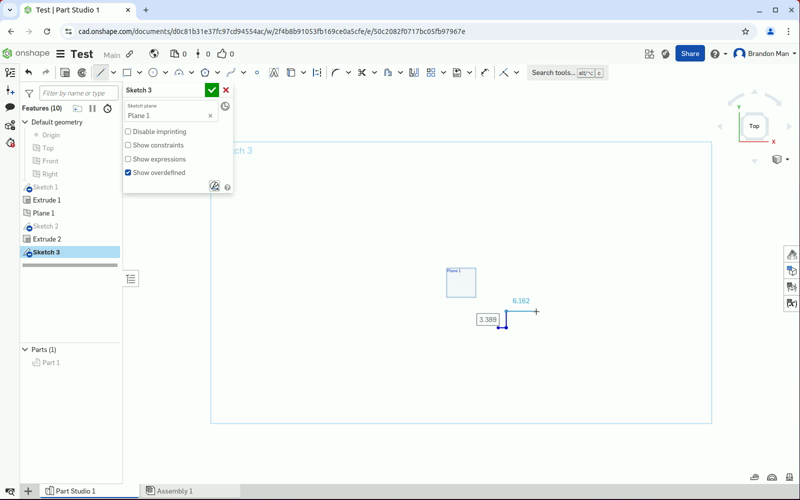
mouse_move(498, 311)
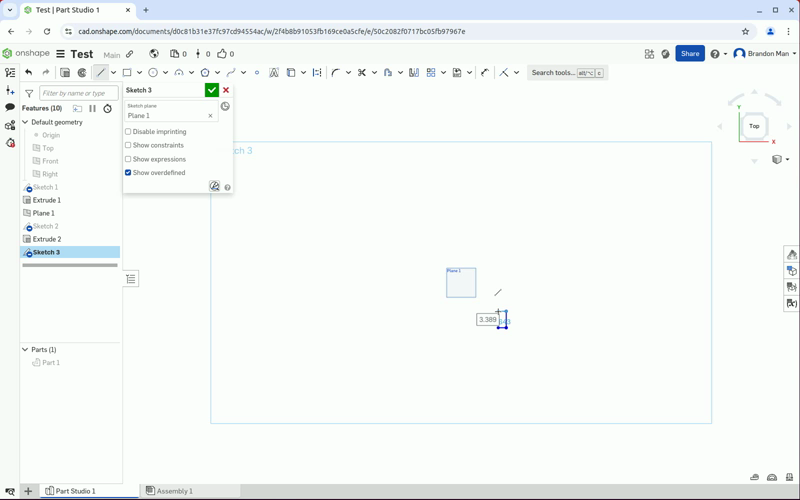
click(498, 311)
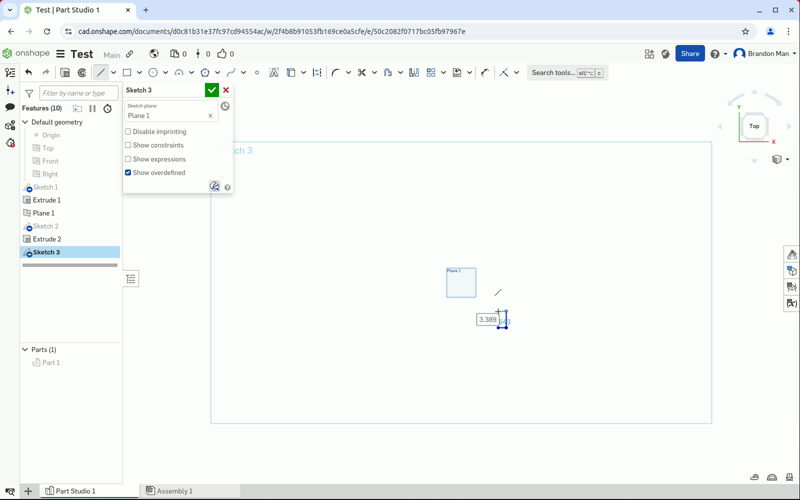
key_up(shift)
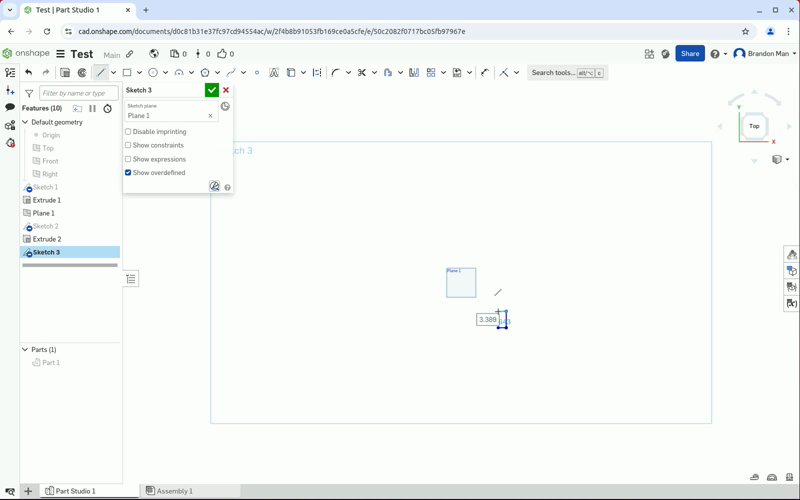
mouse_move(528, 311)
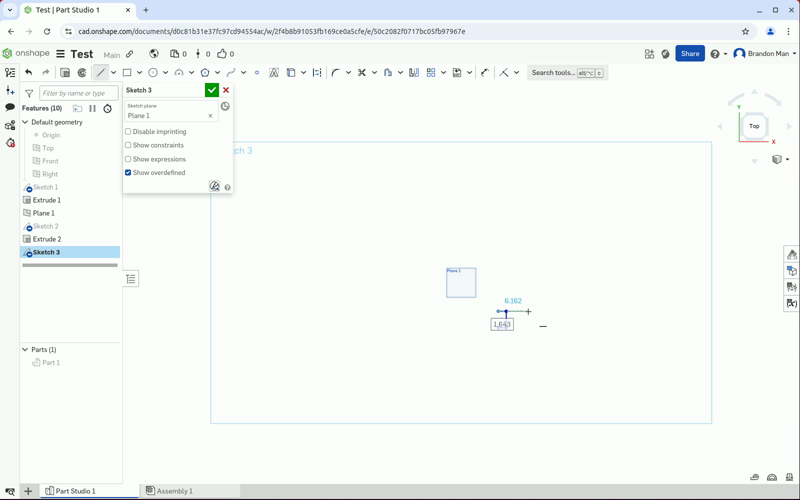
key_down(shift)
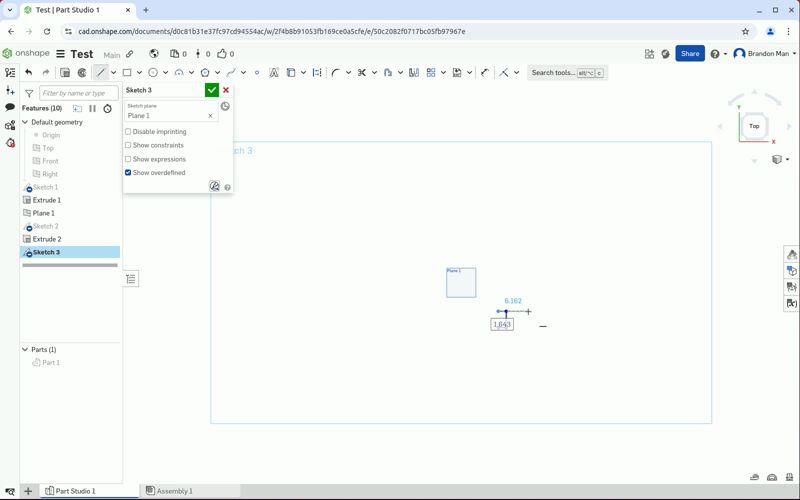
mouse_move(498, 327)
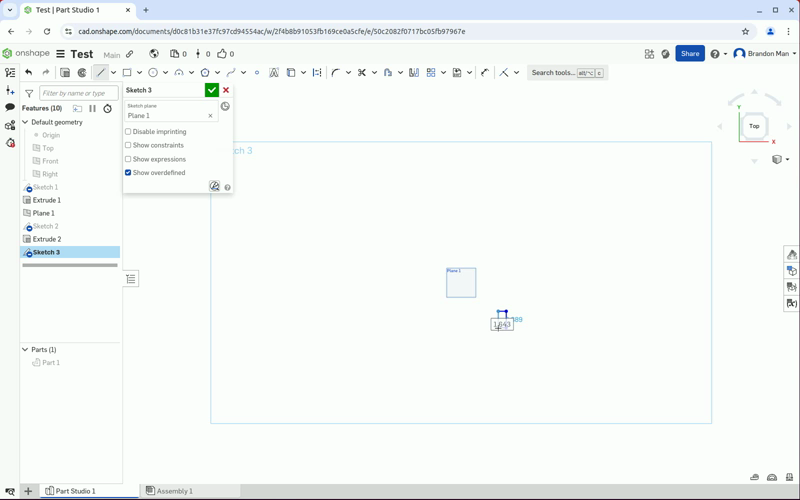
key_up(shift)
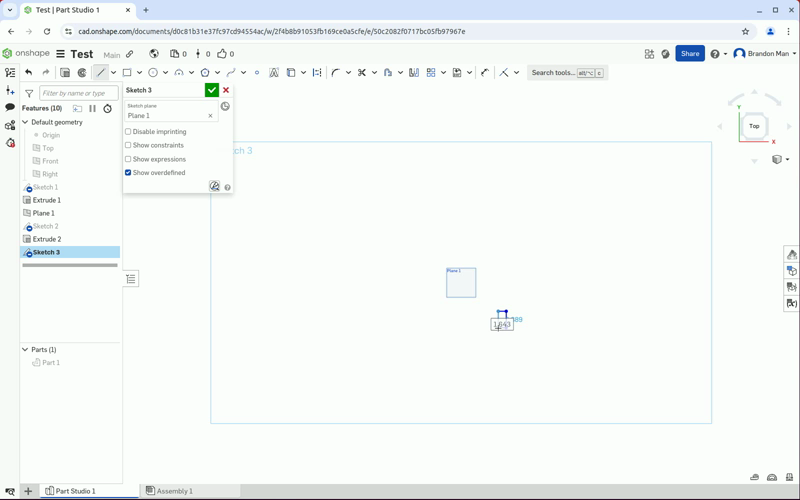
click(498, 327)
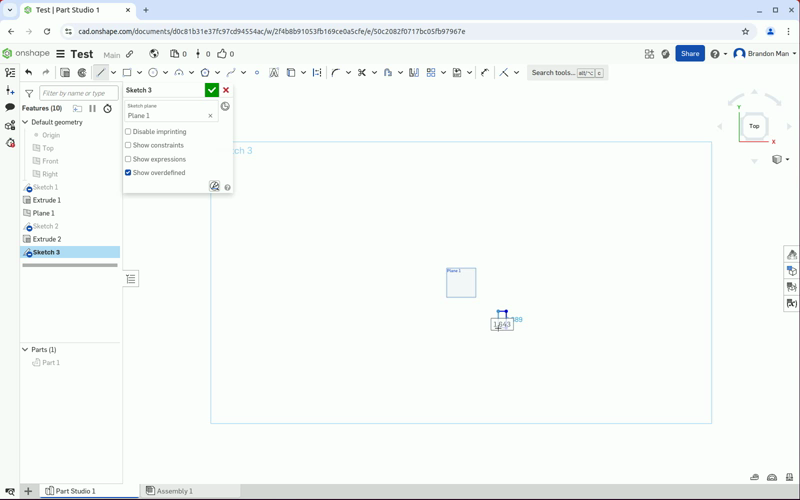
key(esc)
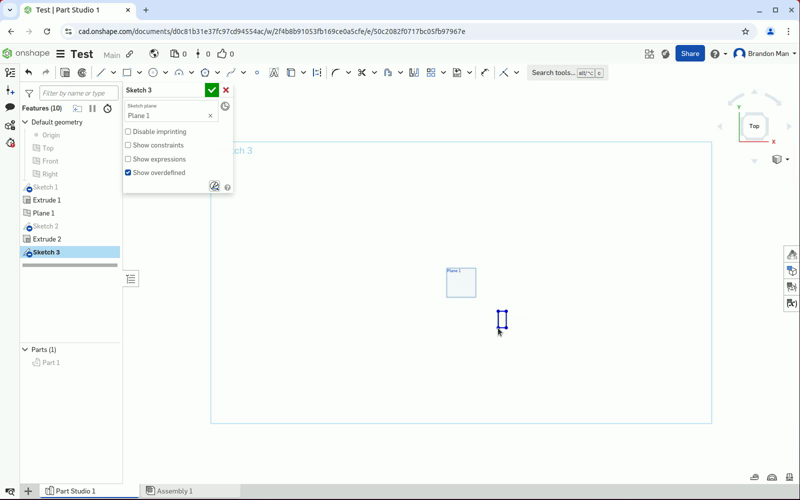
mouse_move(500, 326)
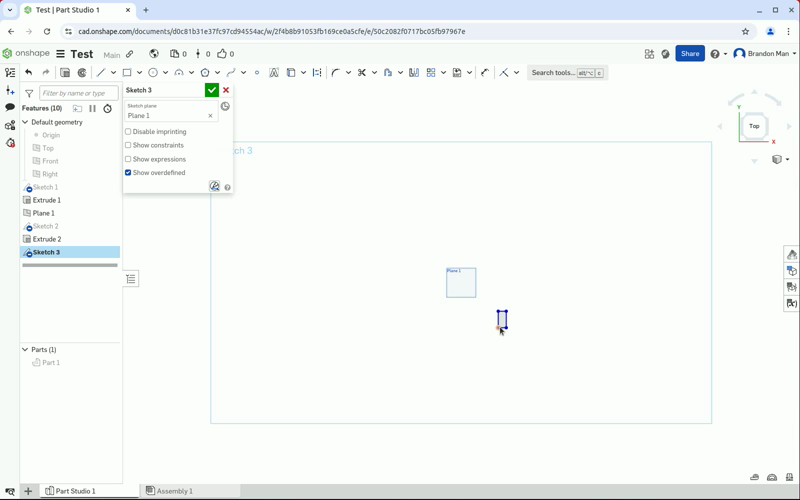
scroll(6)
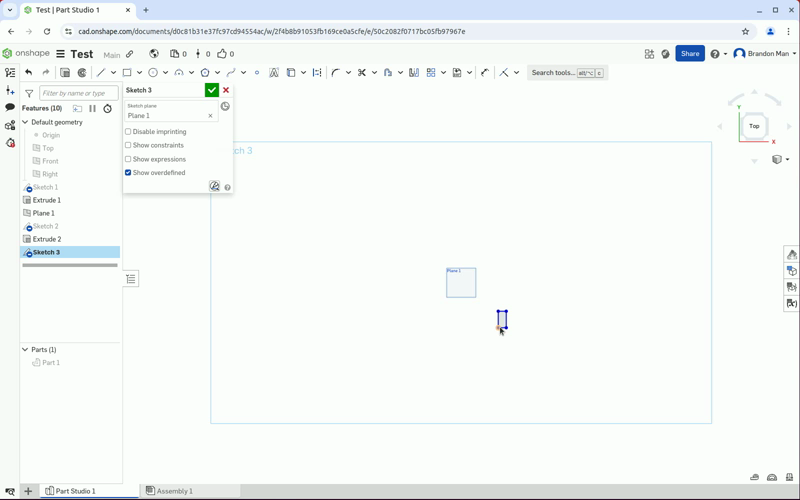
scroll(6)
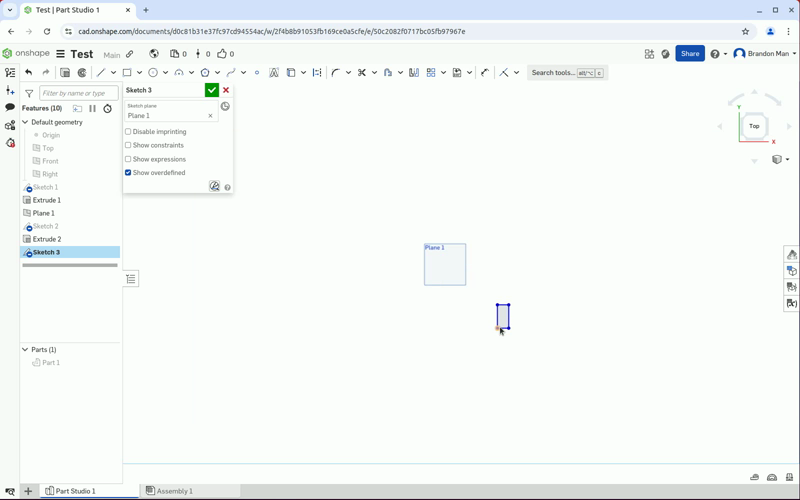
scroll(6)
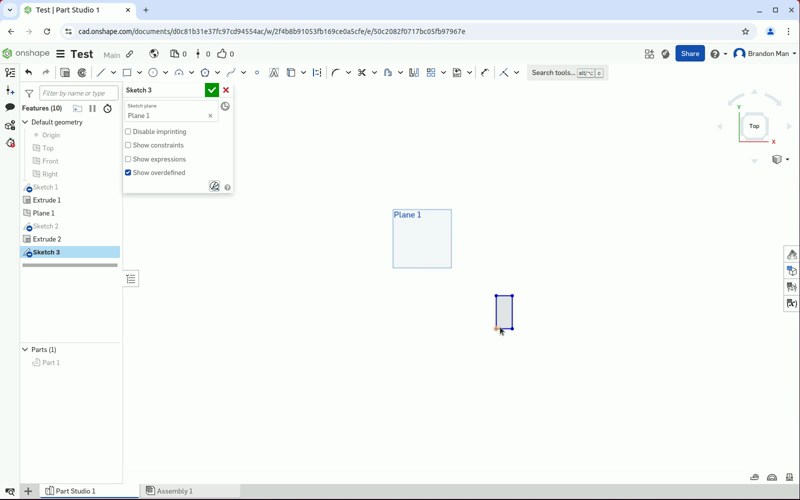
scroll(6)
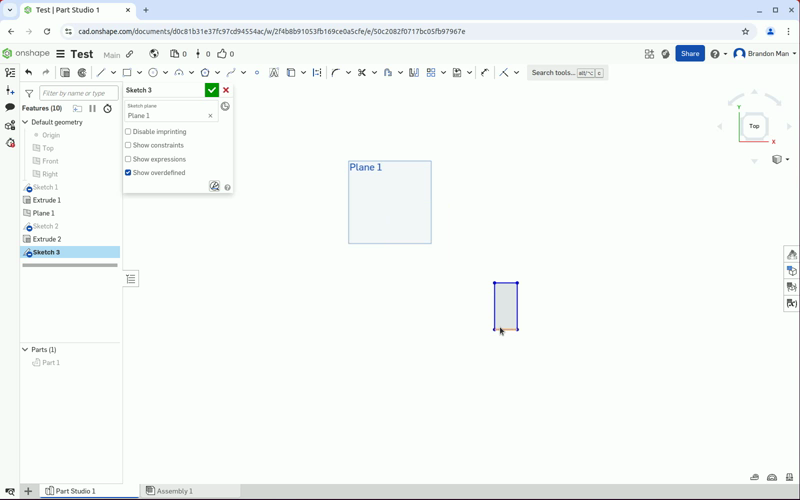
scroll(6)
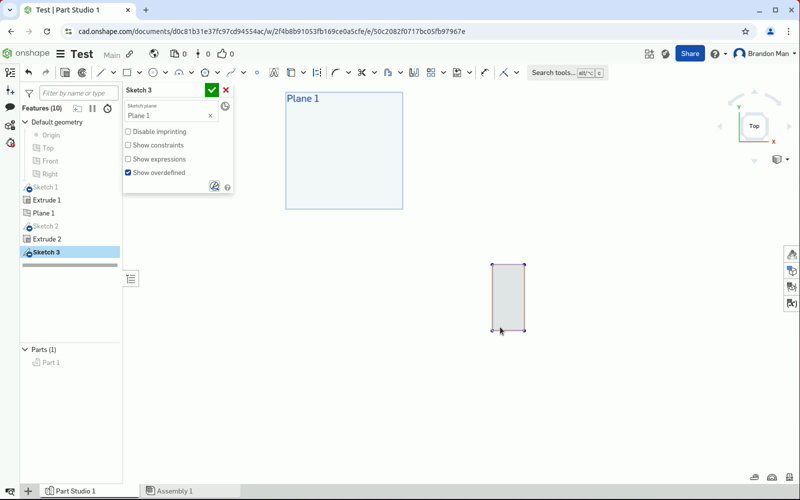
scroll(6)
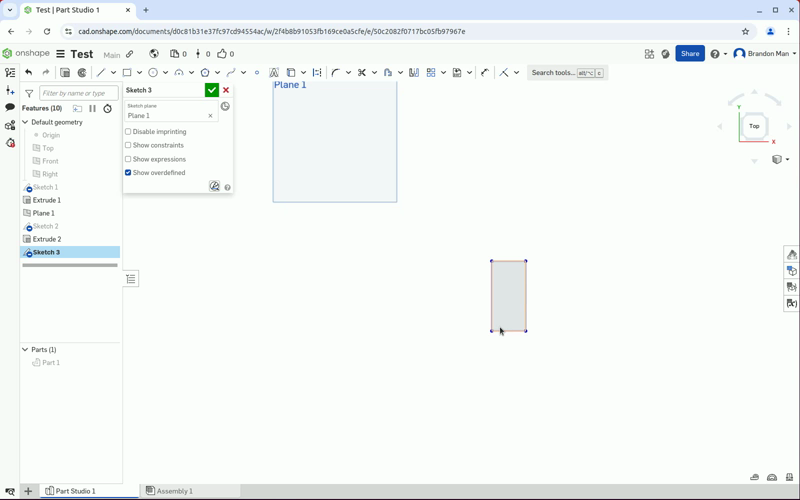
scroll(6)
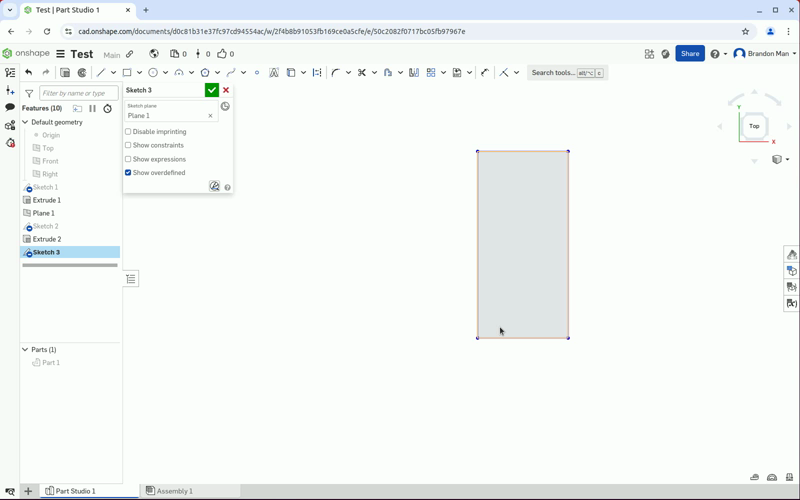
click(500, 326)
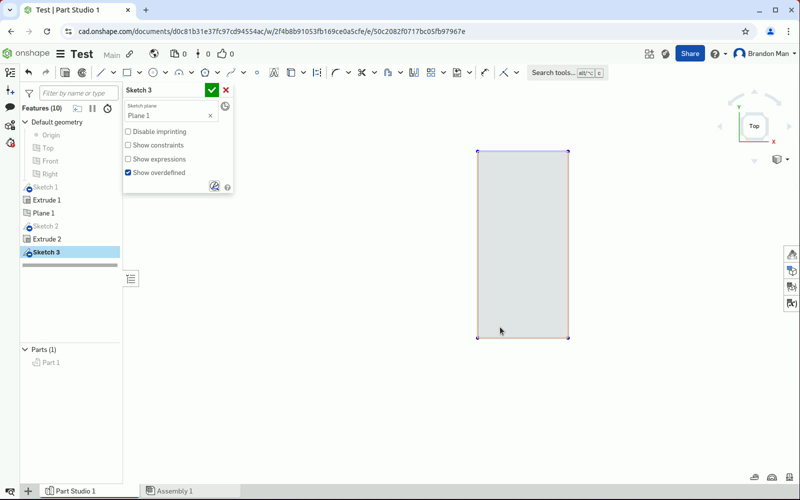
scroll(-6)
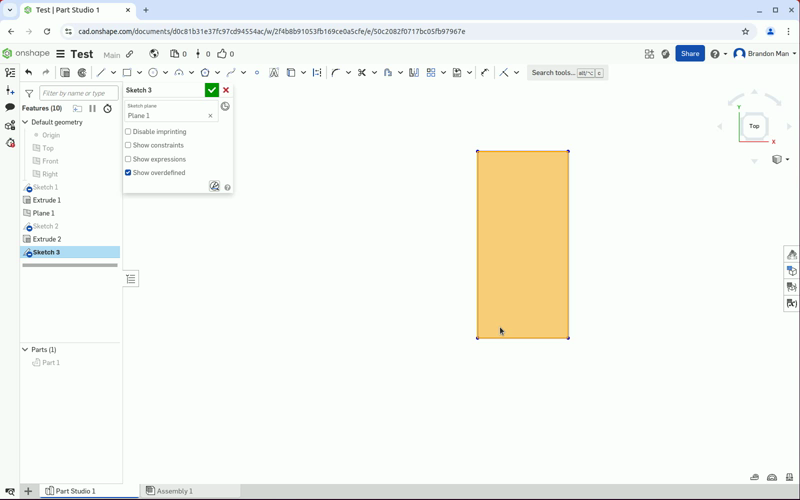
scroll(-6)
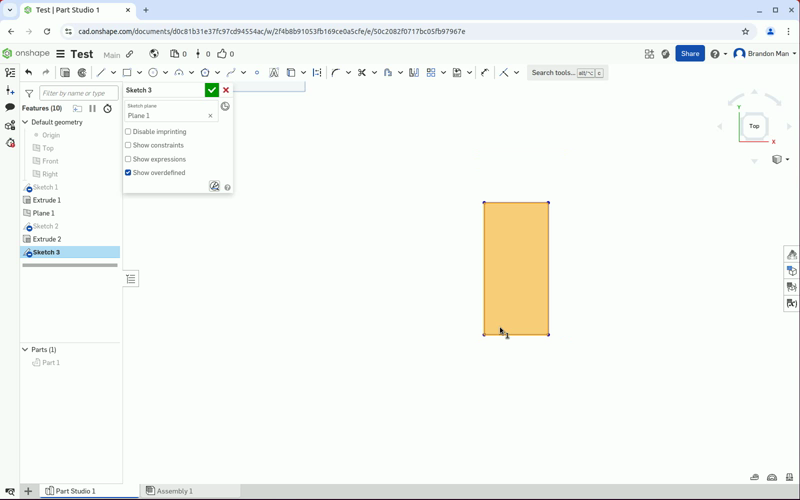
scroll(-6)
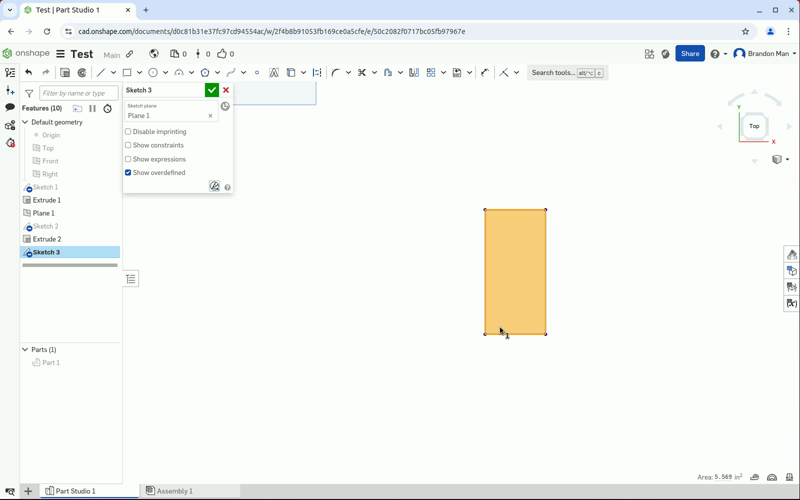
scroll(-6)
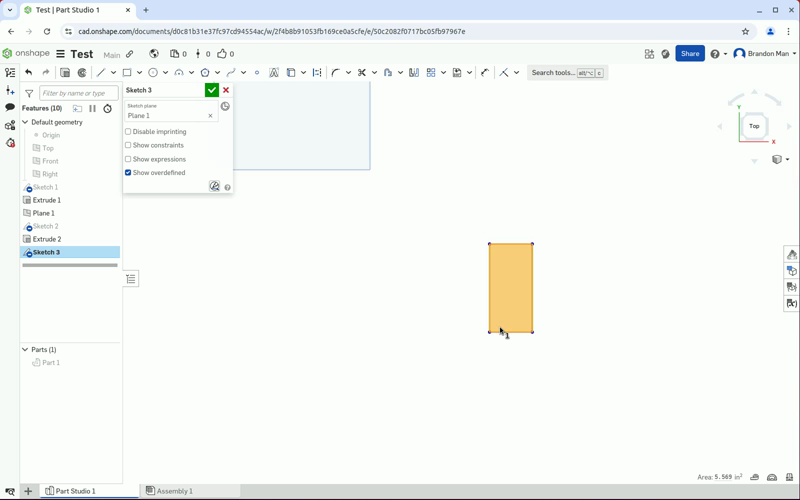
scroll(-6)
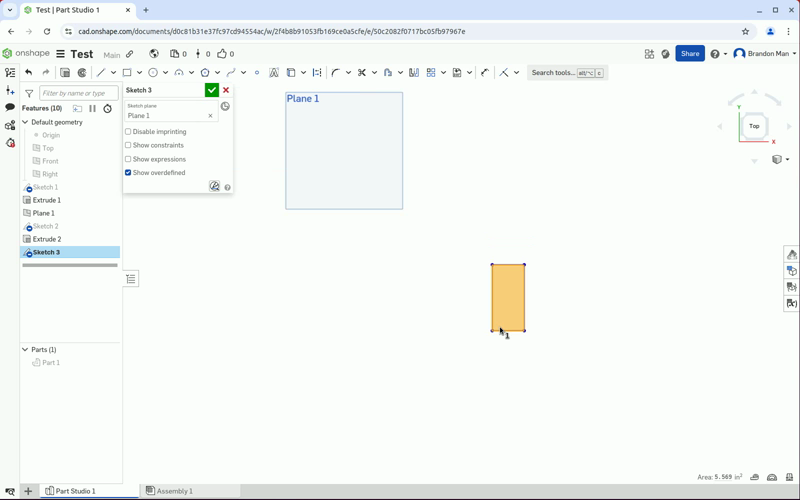
scroll(-6)
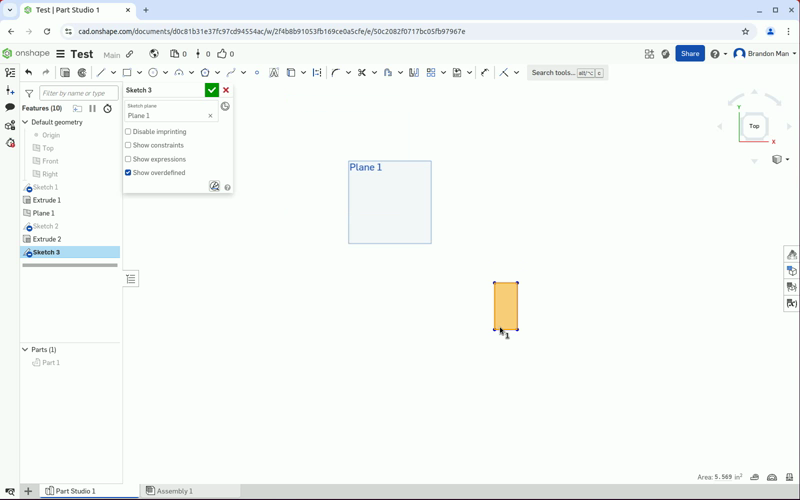
scroll(-6)
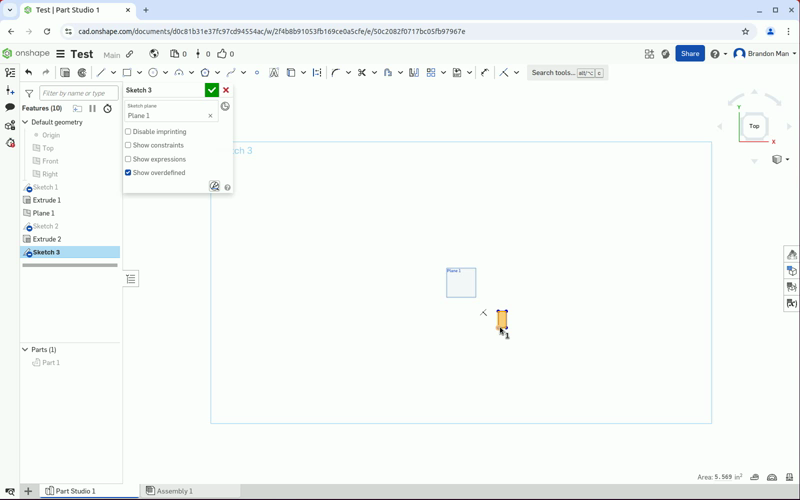
mouse_move(73, 352)
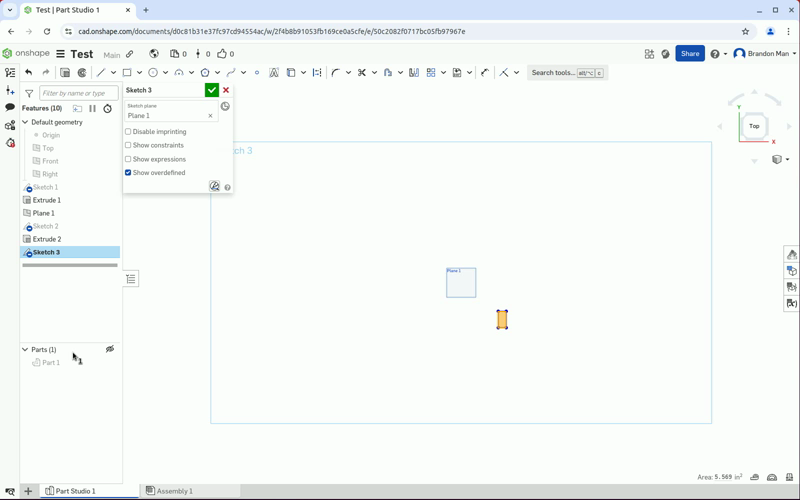
key(shift+y)
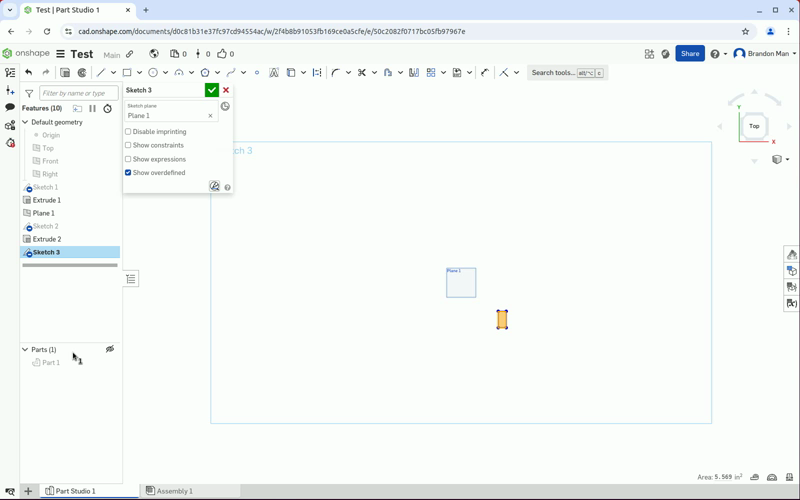
key(shift+e)
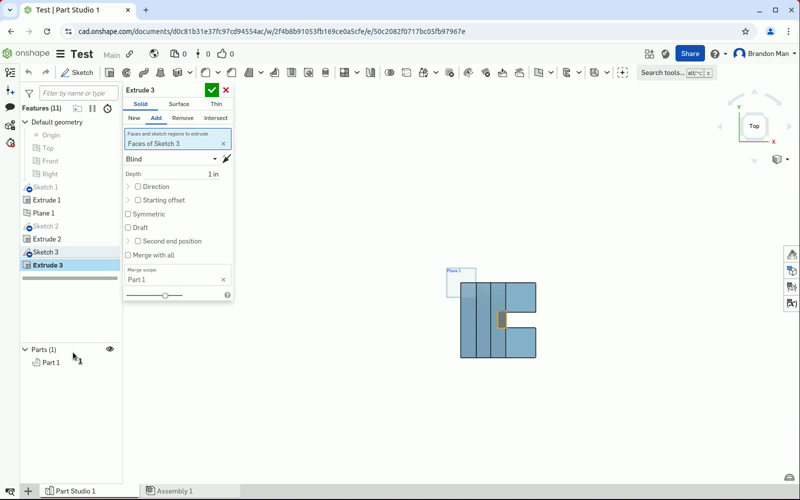
mouse_move(143, 106)
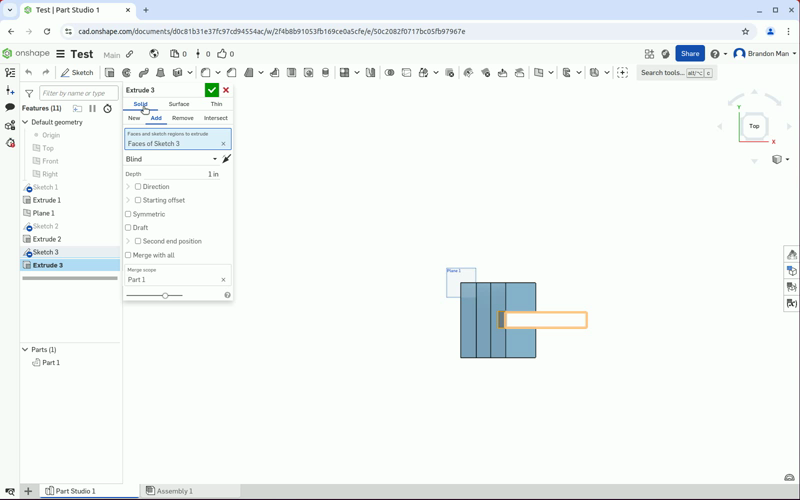
click(143, 106)
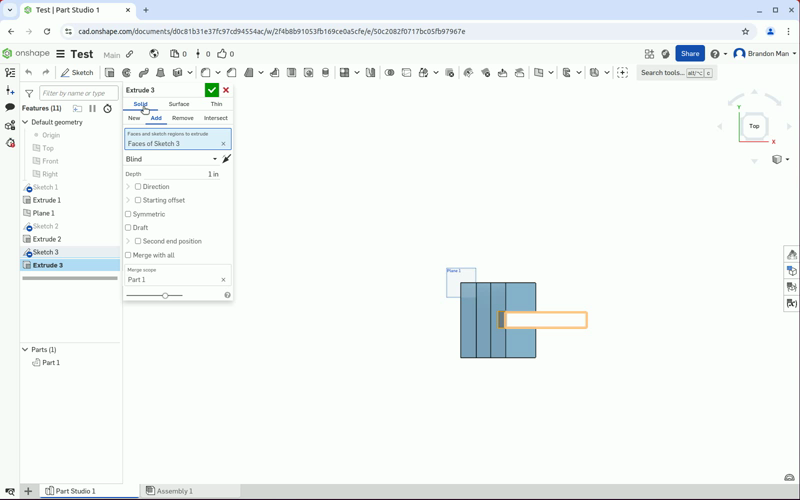
mouse_move(186, 120)
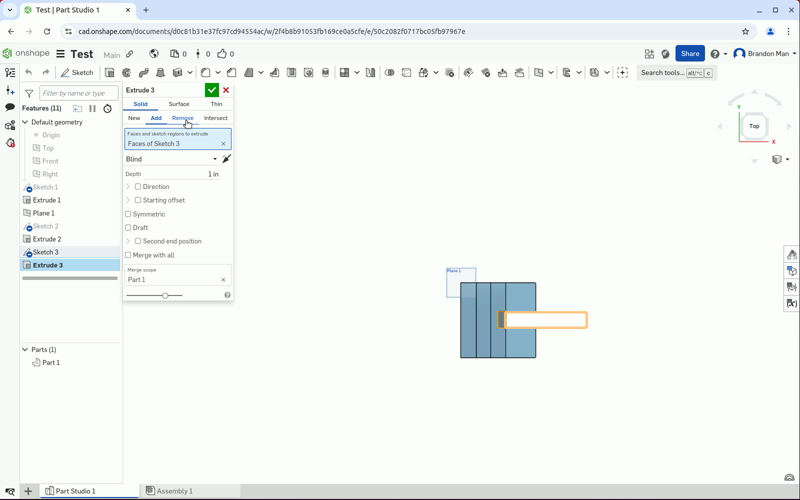
click(186, 120)
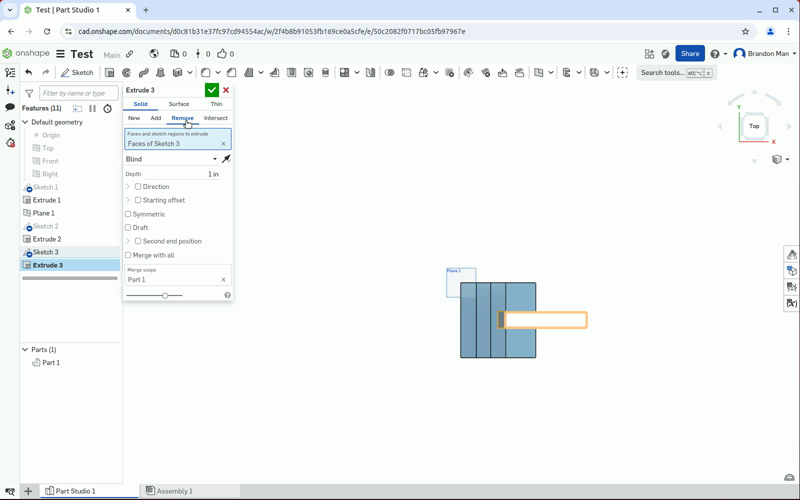
key(tab, 4)
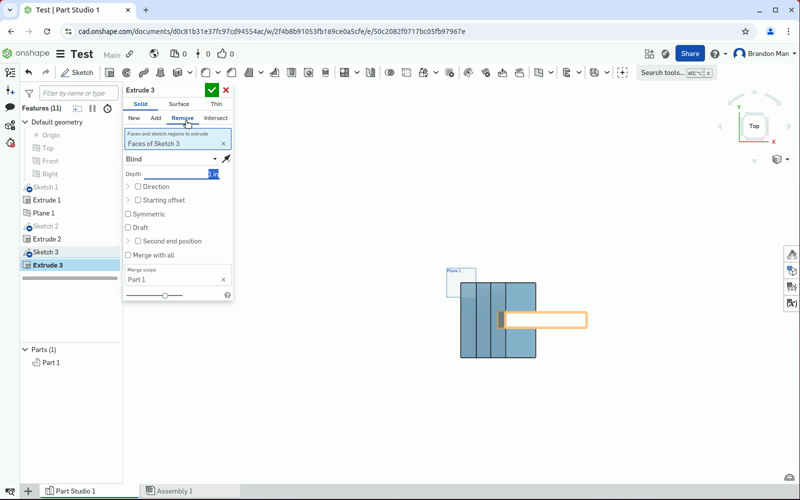
text(23.108)
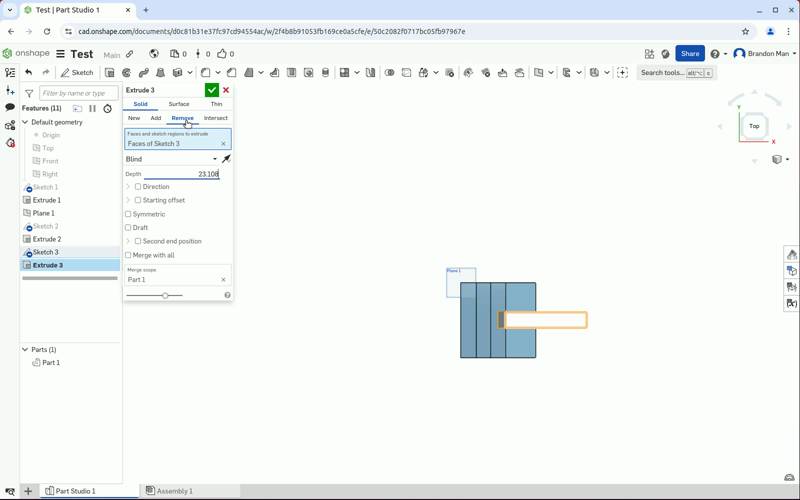
key(tab, 6)
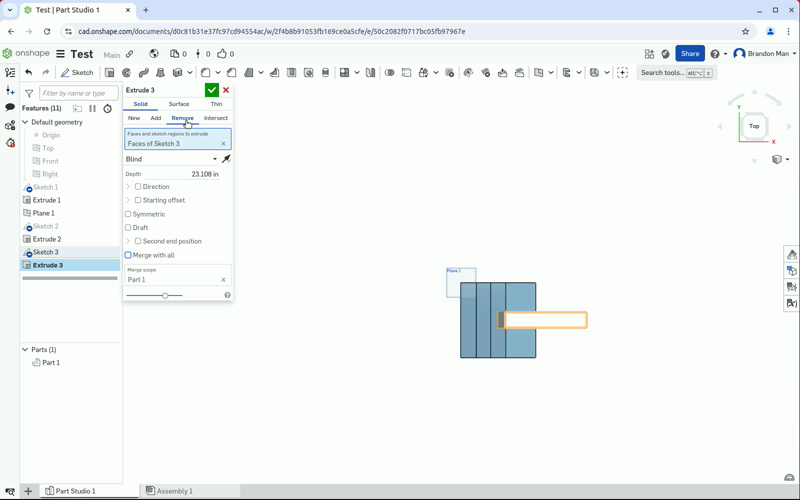
key(space)
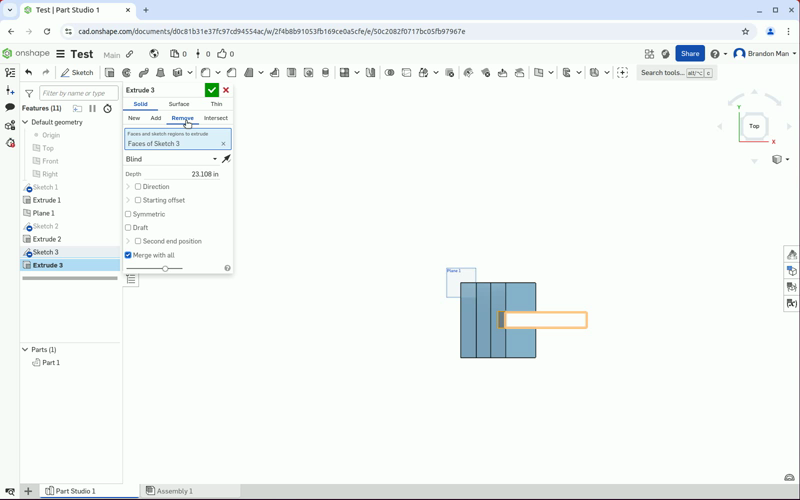
key(enter)
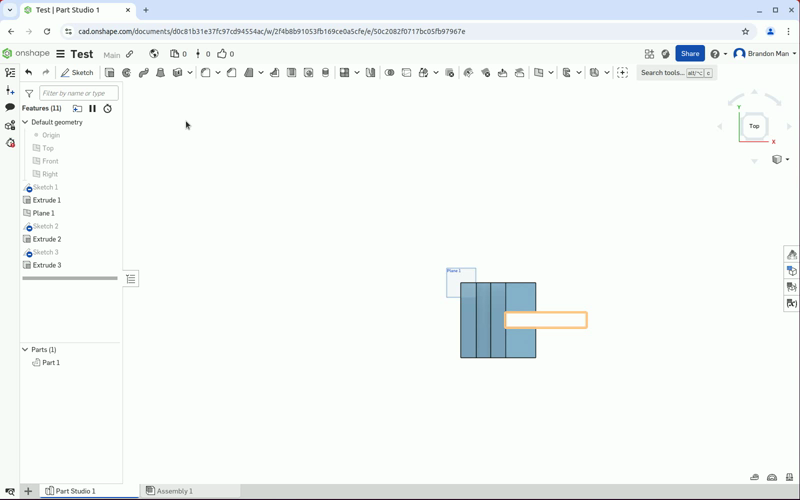
key(shift+h)
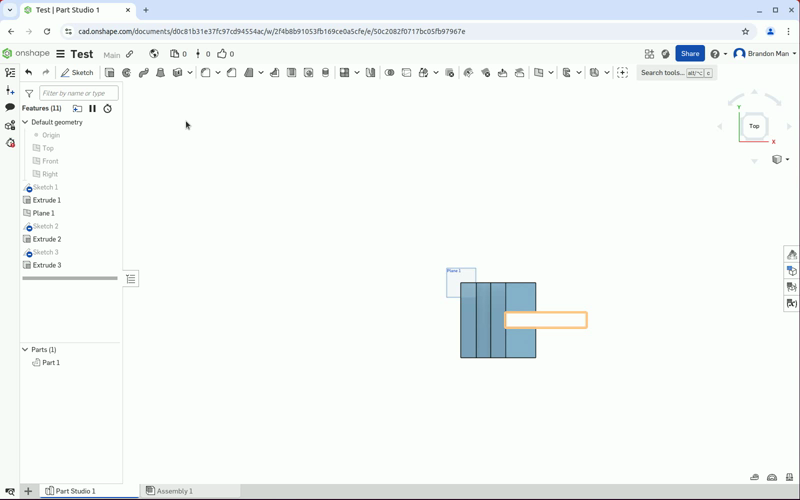
key(shift+h)
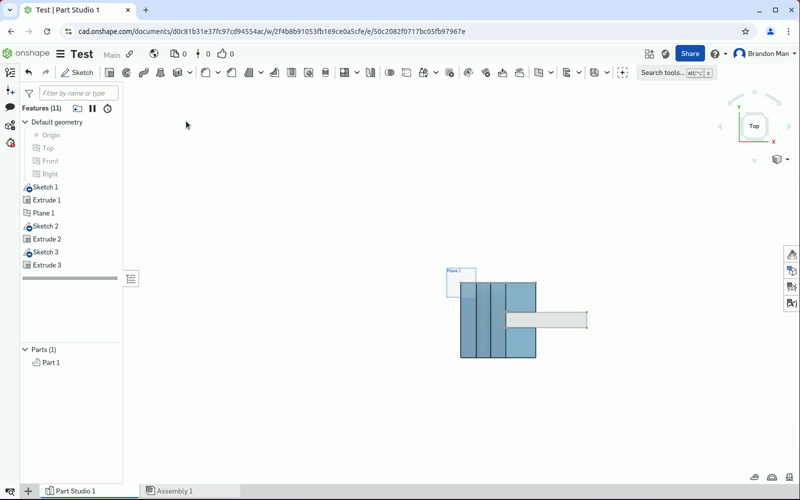
key(shift+7)
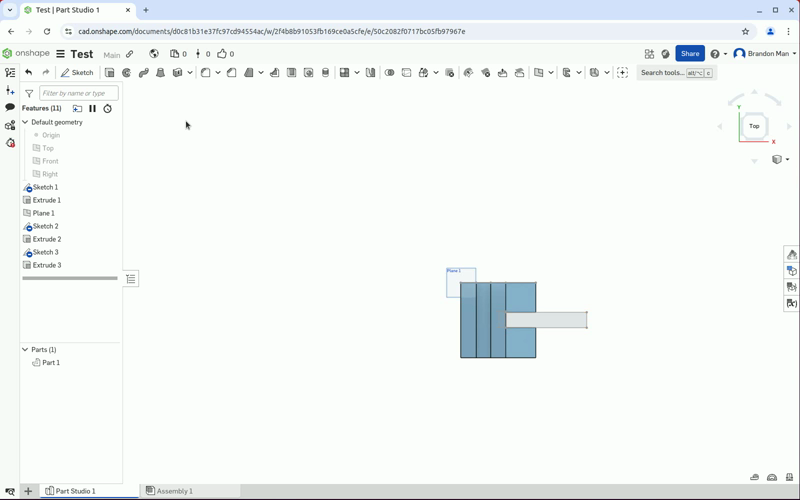
key(up, 3)
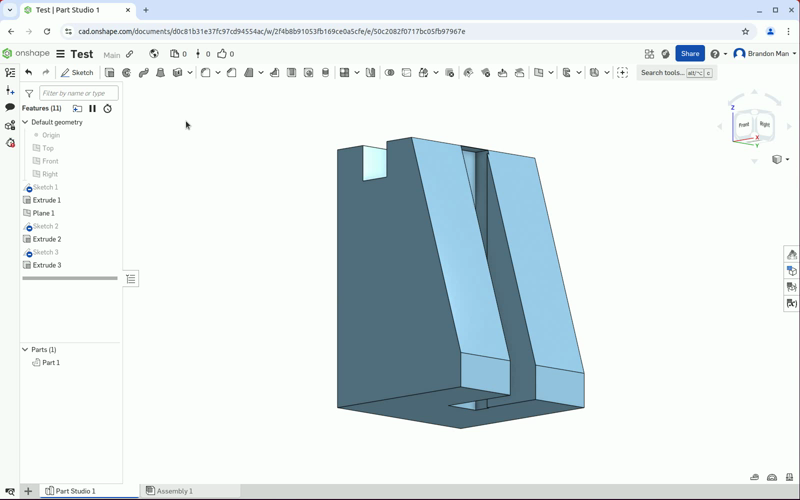
key(left, 3)
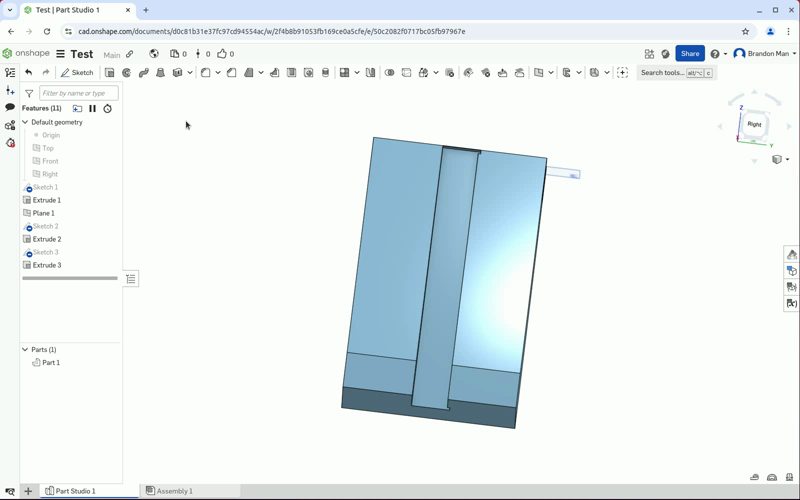
key(right, 3)
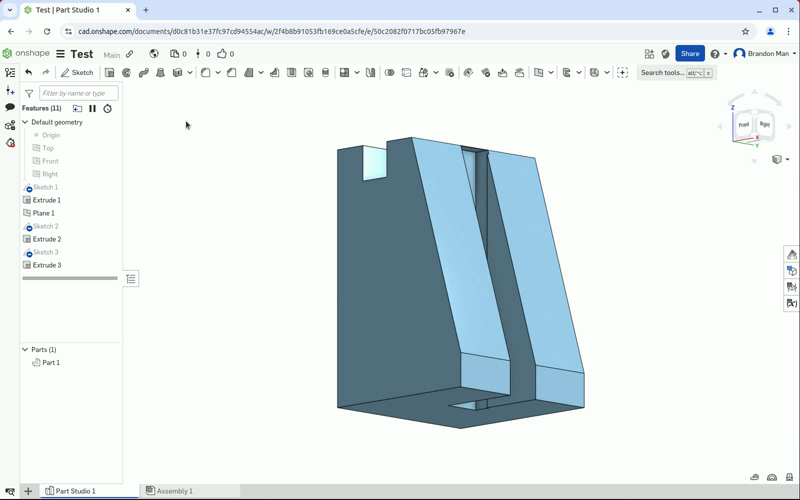
key(down, 3)
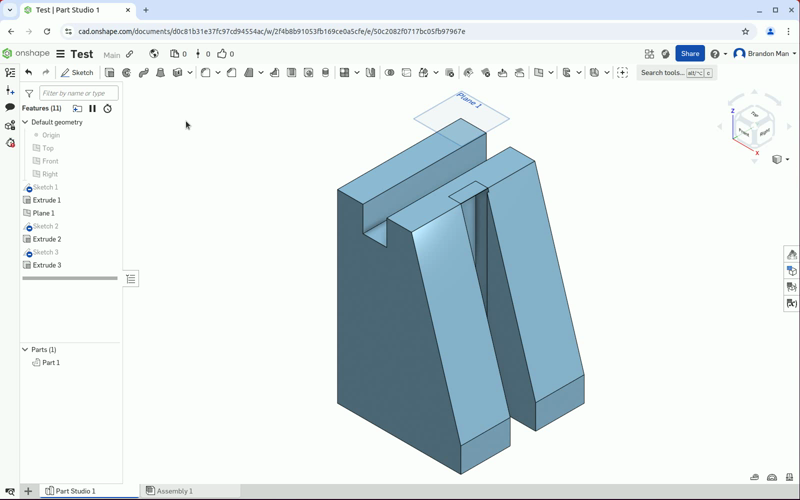
mouse_move(73, 189)
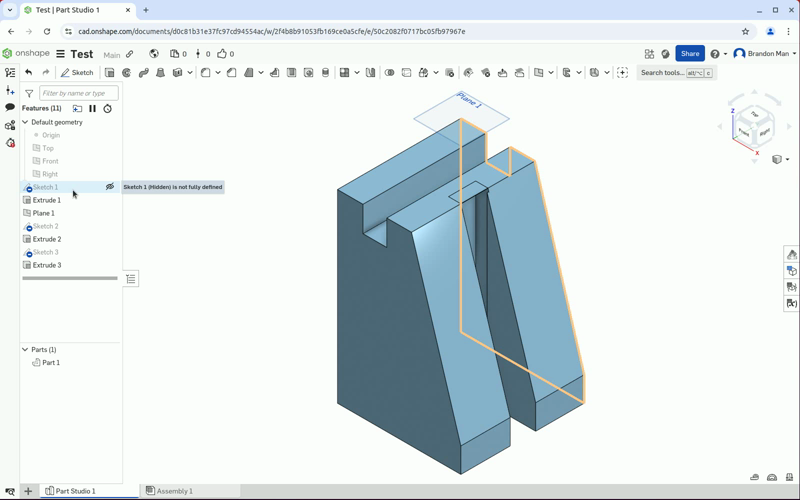
click(73, 189)